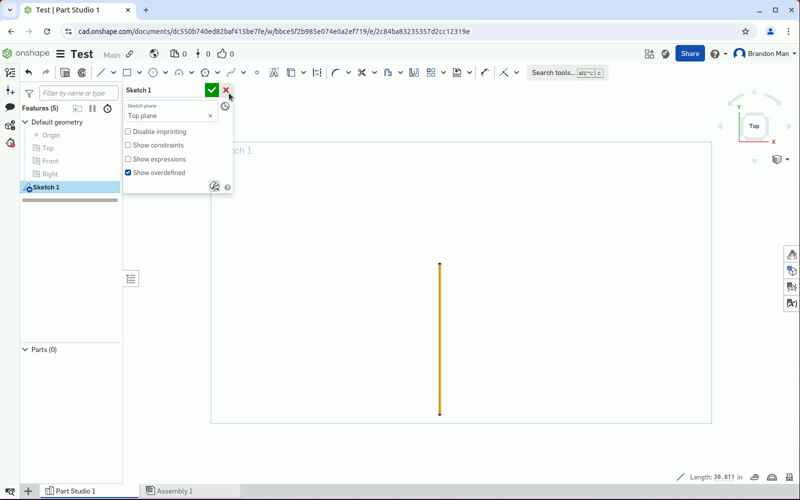
key(shift+h)
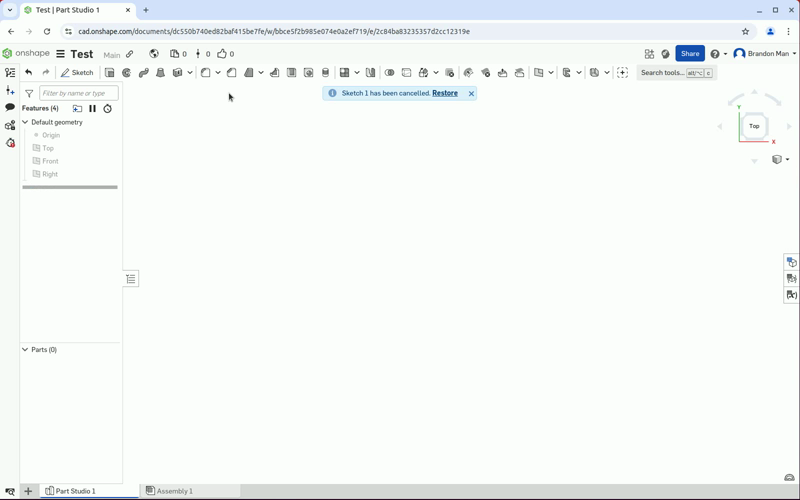
mouse_move(73, 352)
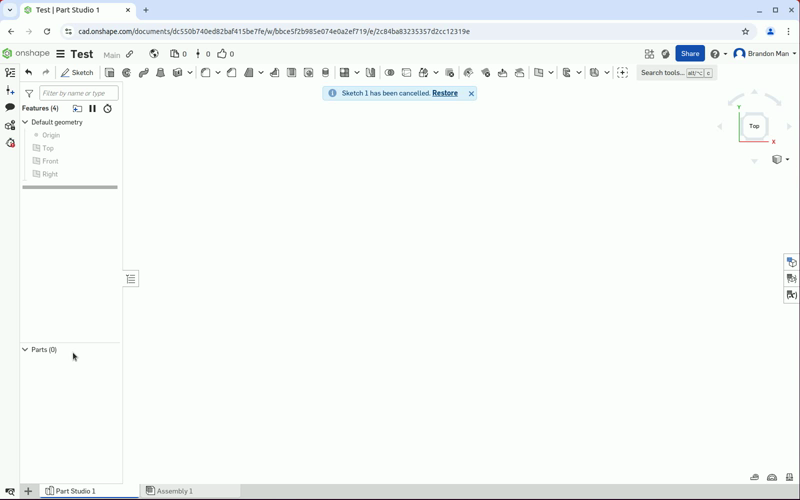
key(y)
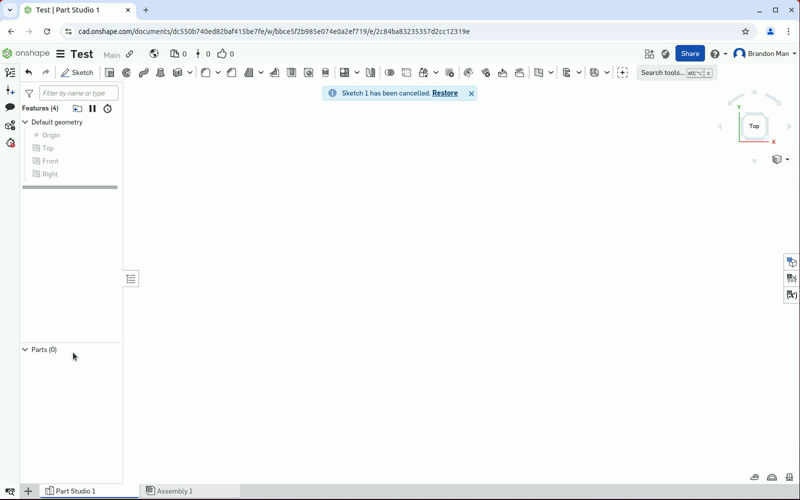
key(shift+p)
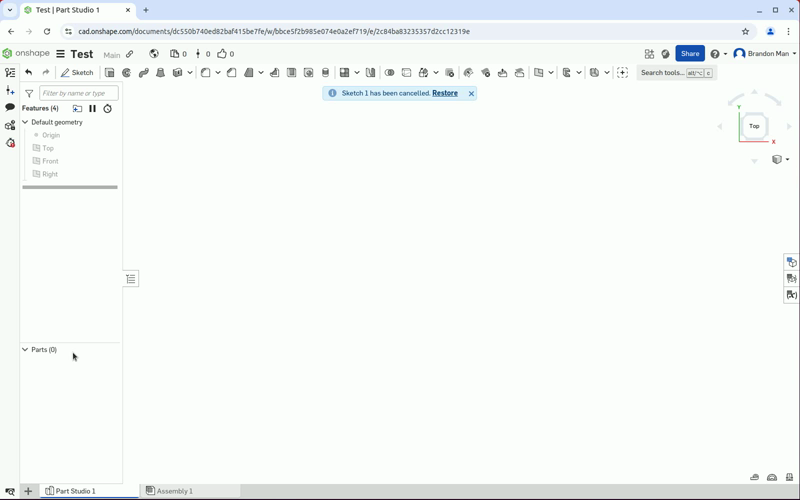
key(space)
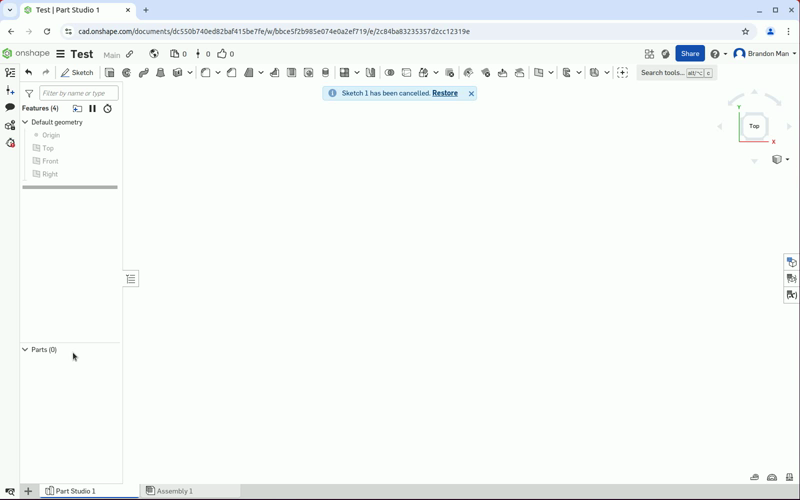
key_down(shift)
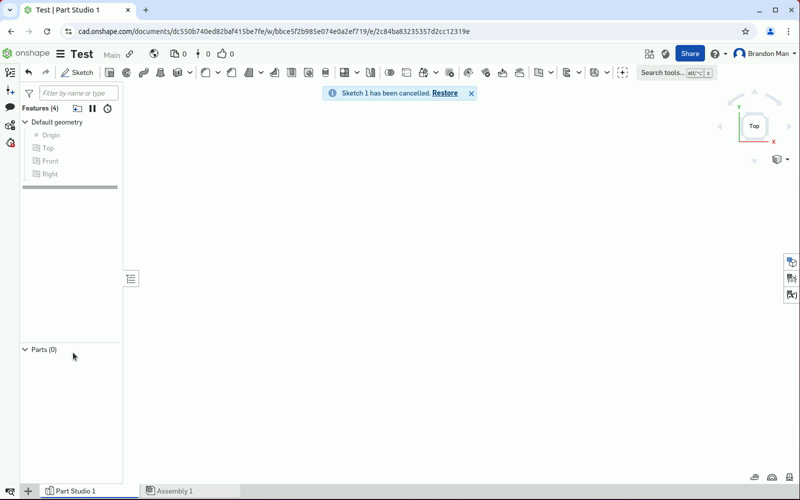
key(up)
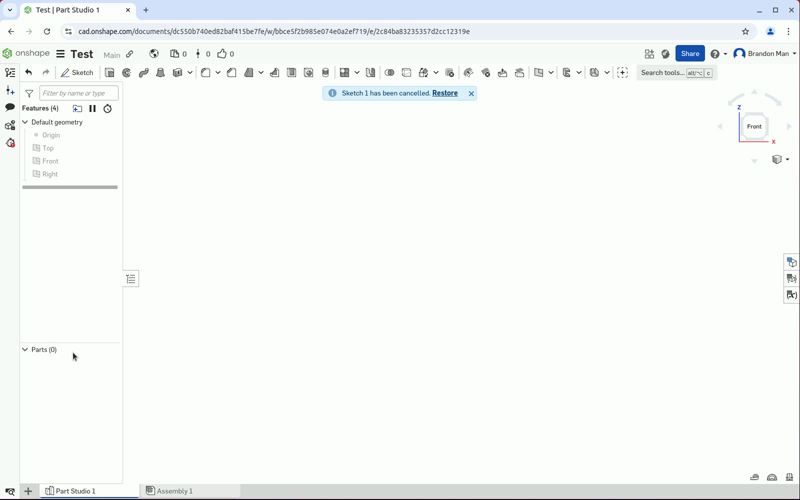
key_up(shift)
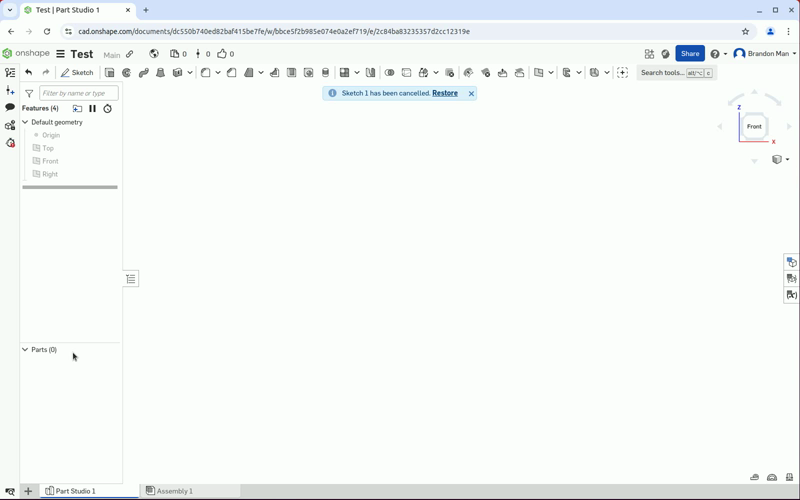
mouse_move(73, 352)
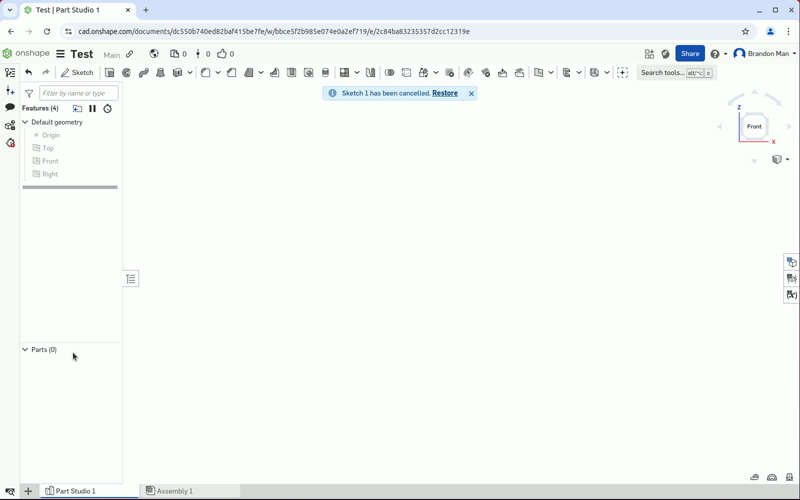
key(shift+y)
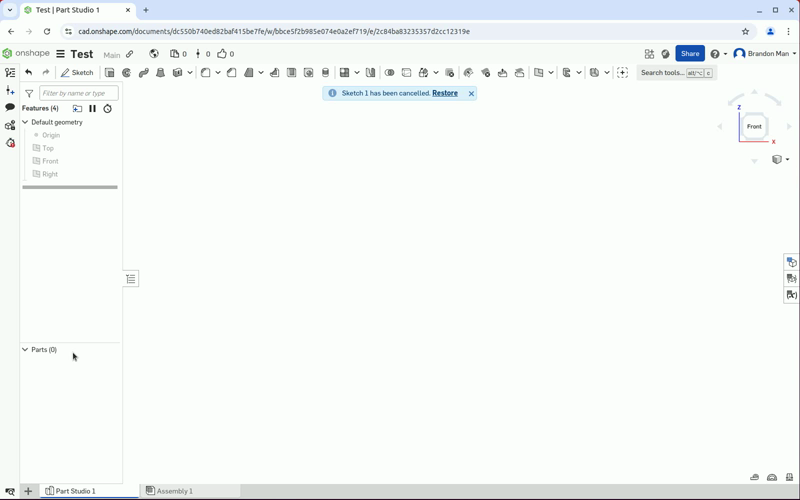
key(shift+s)
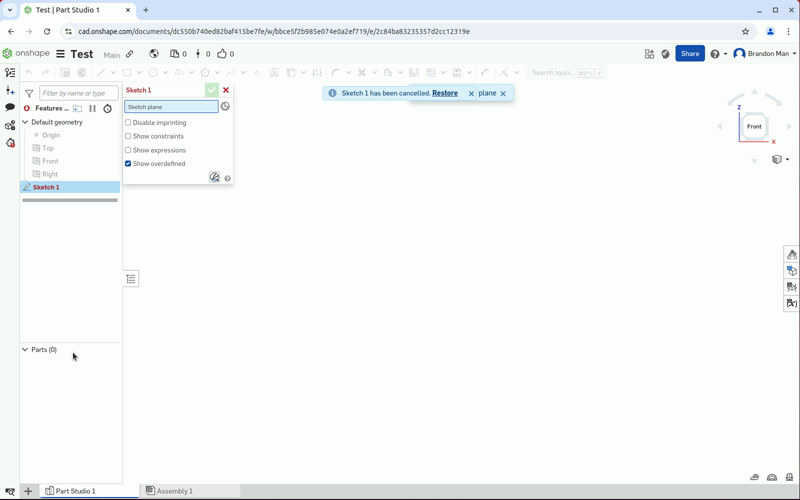
mouse_move(73, 163)
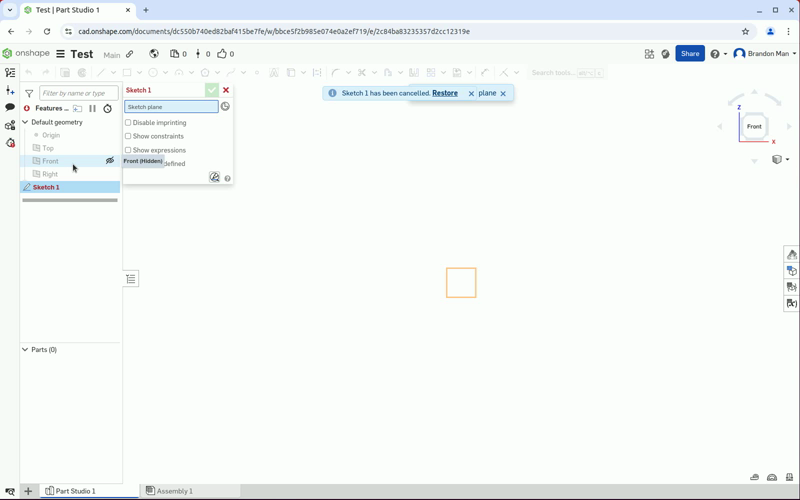
click(73, 163)
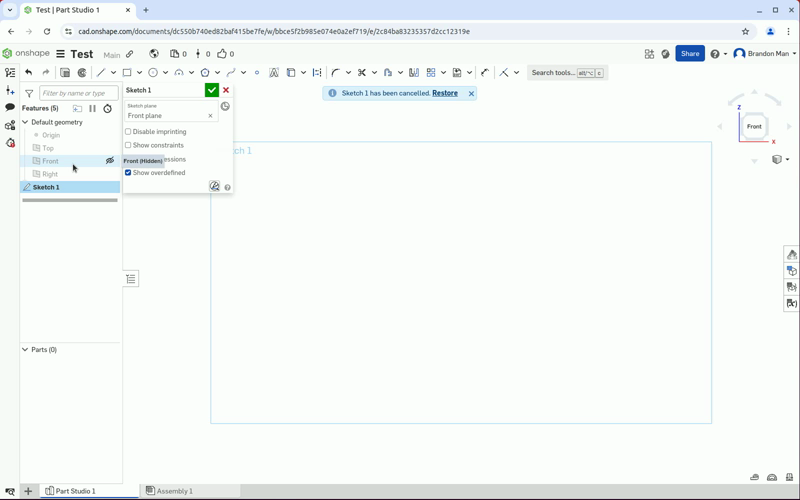
mouse_move(73, 352)
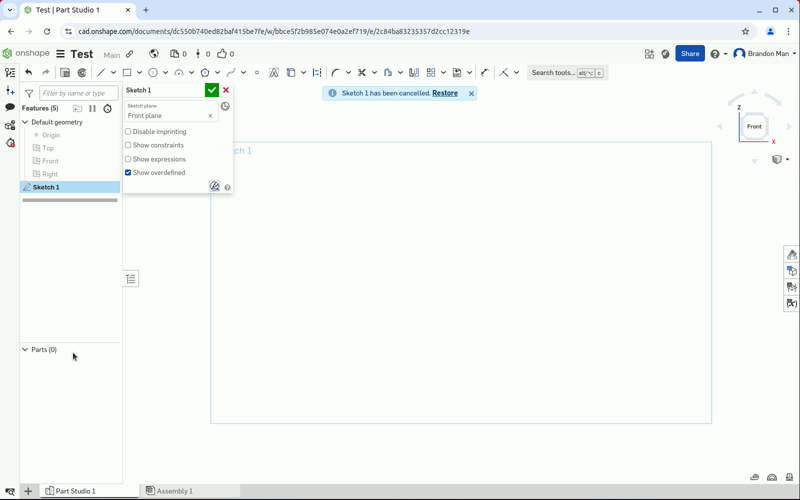
key(y)
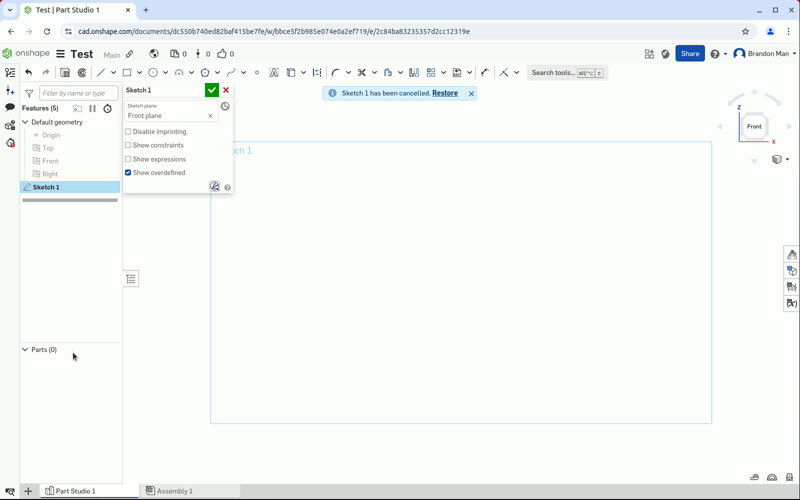
key(l)
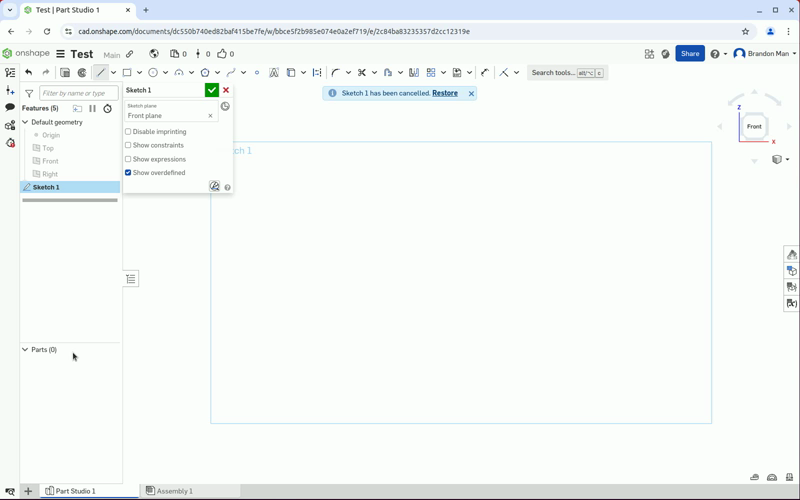
key_down(shift)
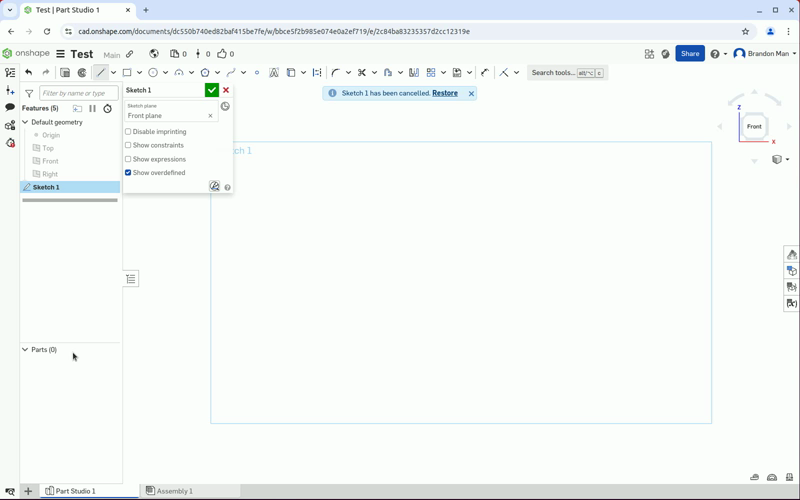
mouse_move(460, 282)
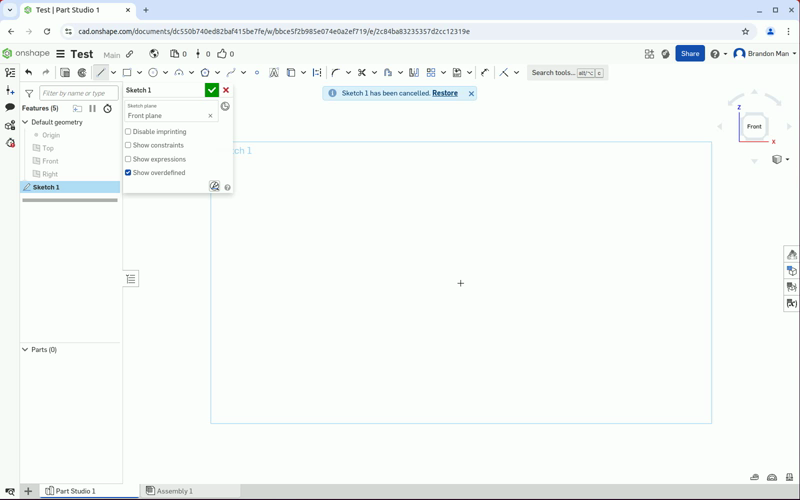
click(460, 282)
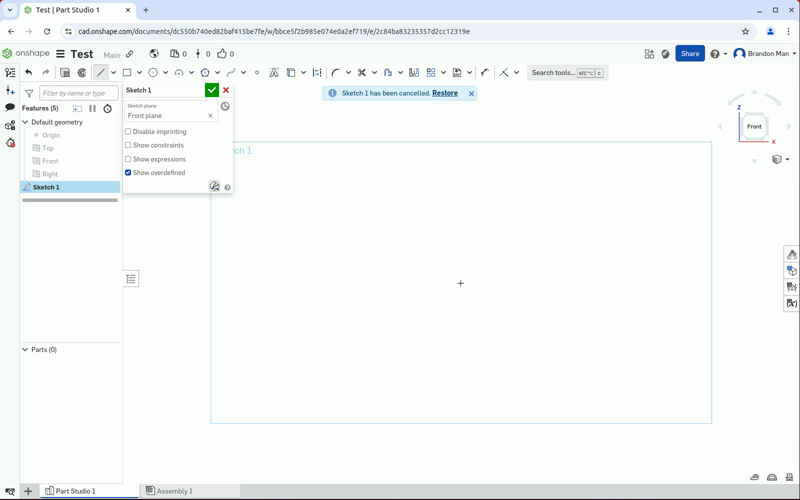
key_up(shift)
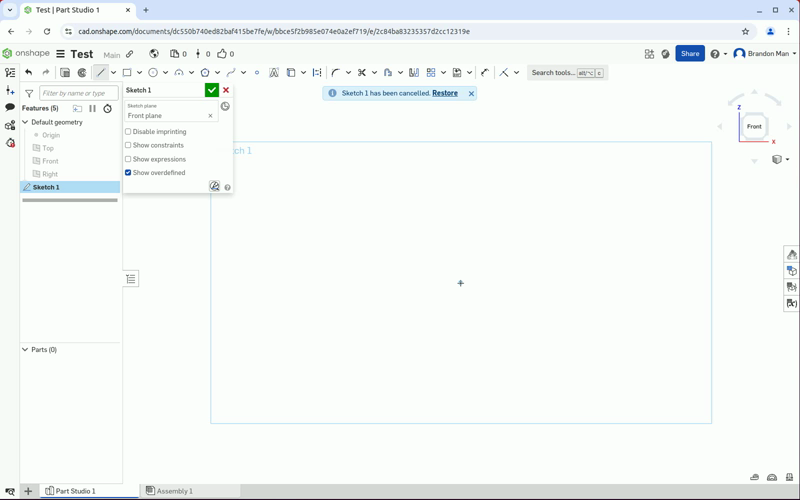
key_down(shift)
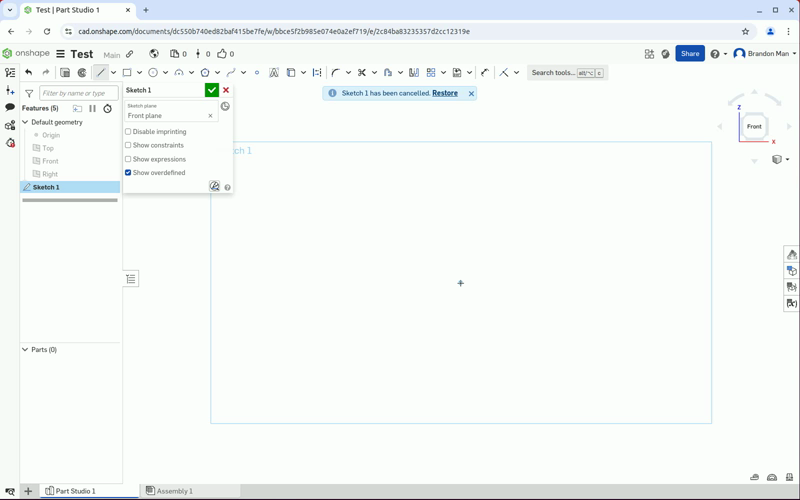
mouse_move(573, 282)
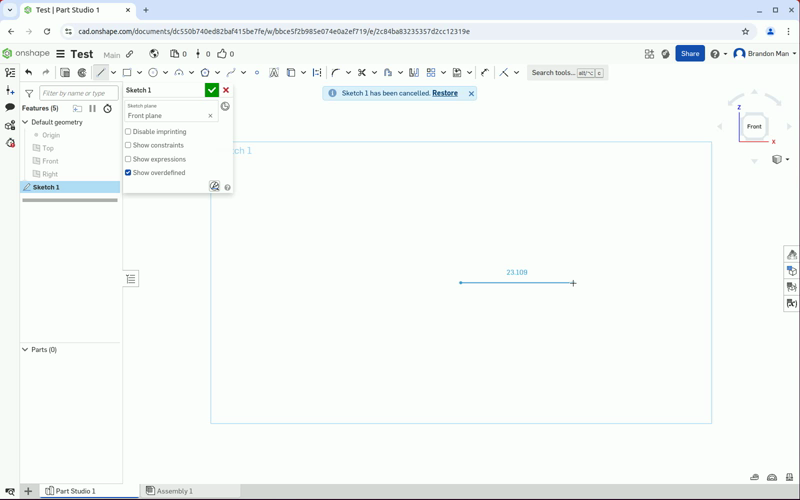
click(573, 282)
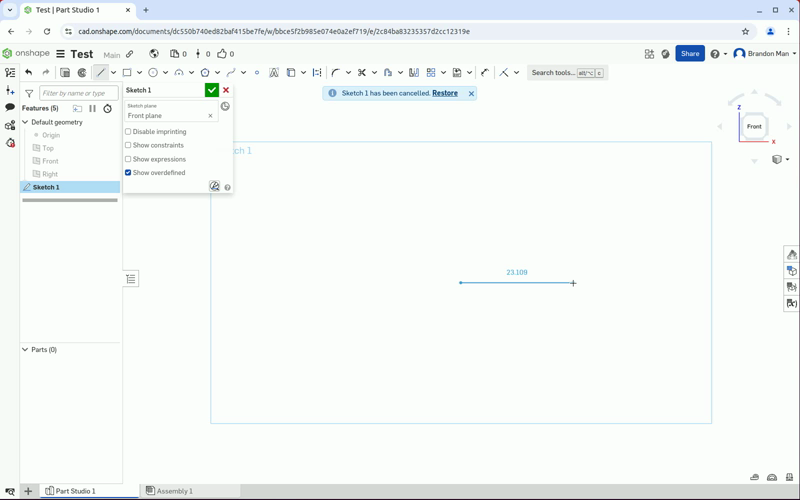
key_up(shift)
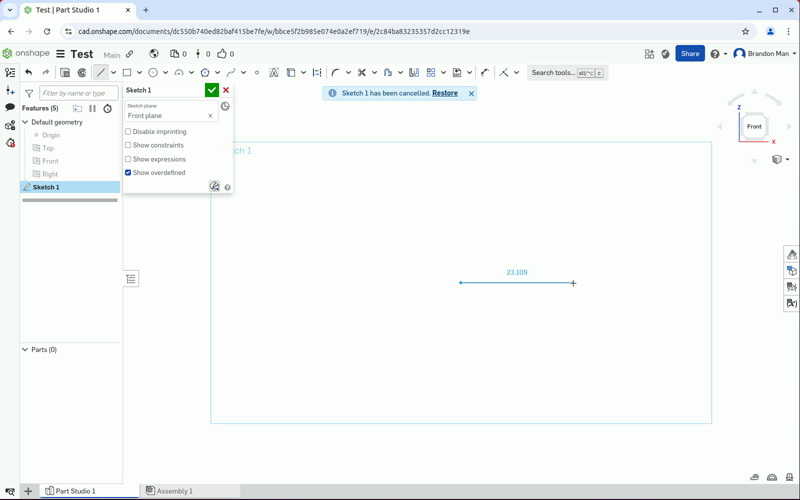
key_down(shift)
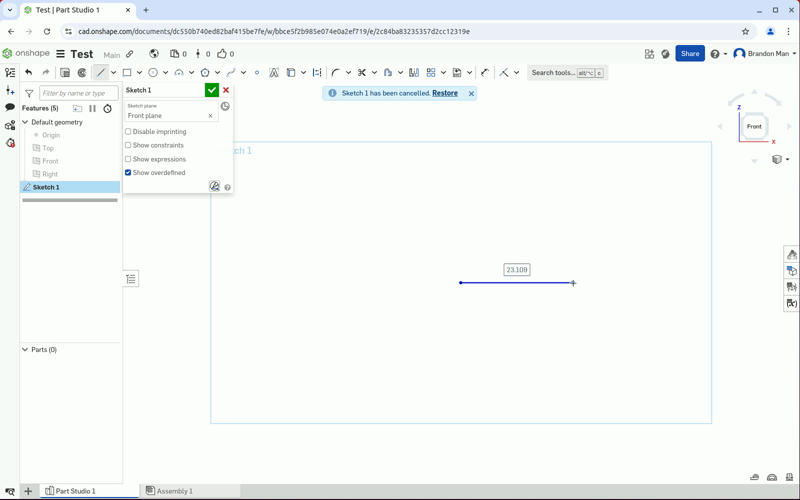
mouse_move(573, 189)
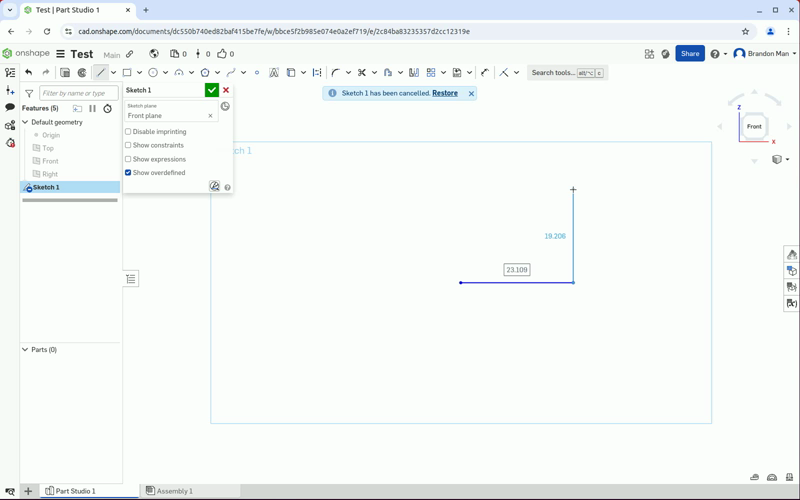
click(573, 189)
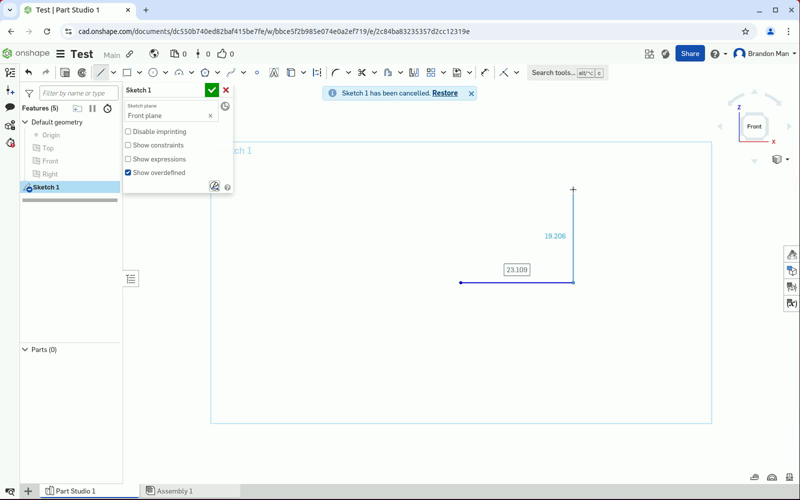
key_up(shift)
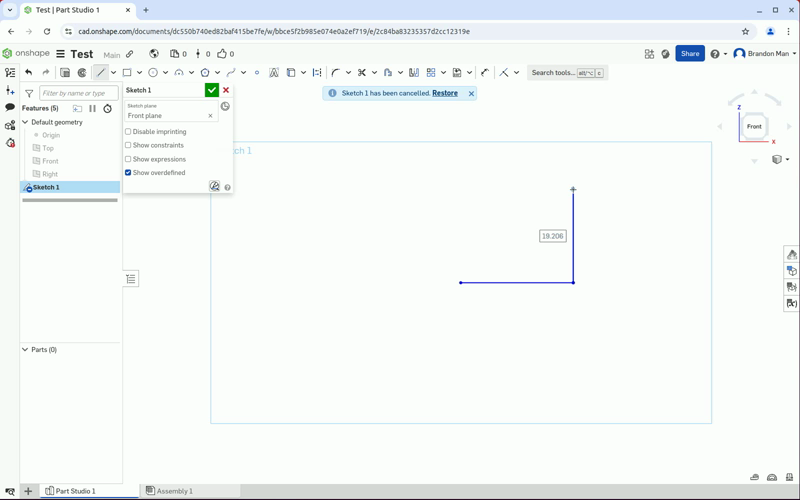
key_down(shift)
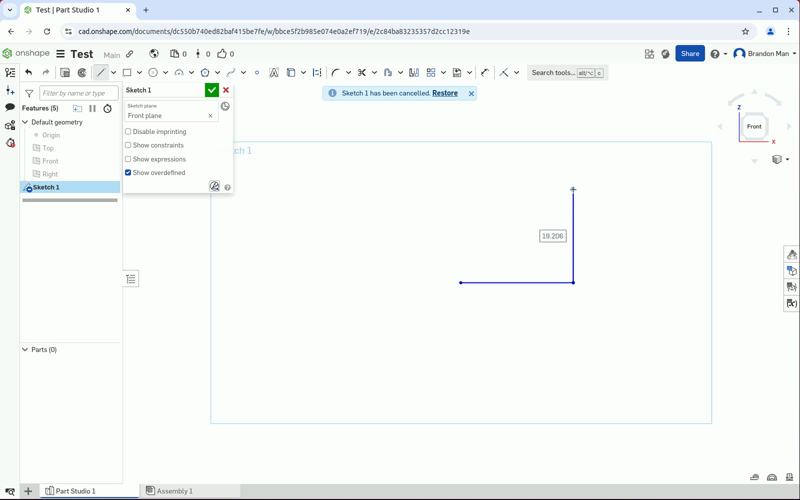
mouse_move(589, 189)
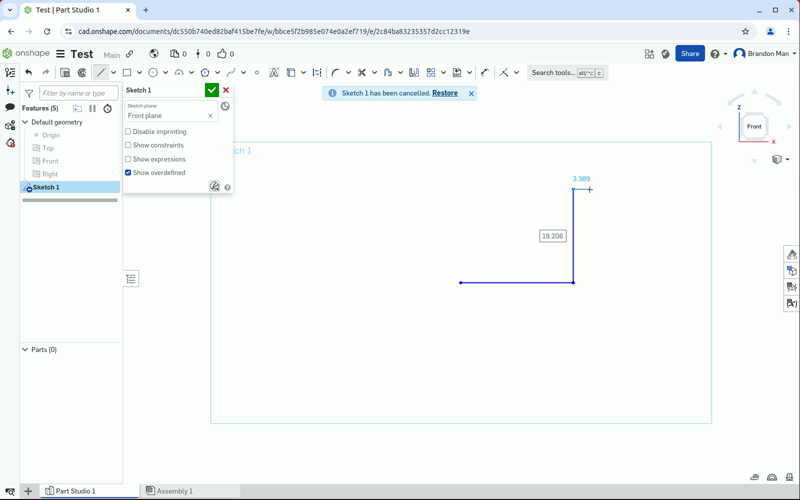
mouse_move(535, 189)
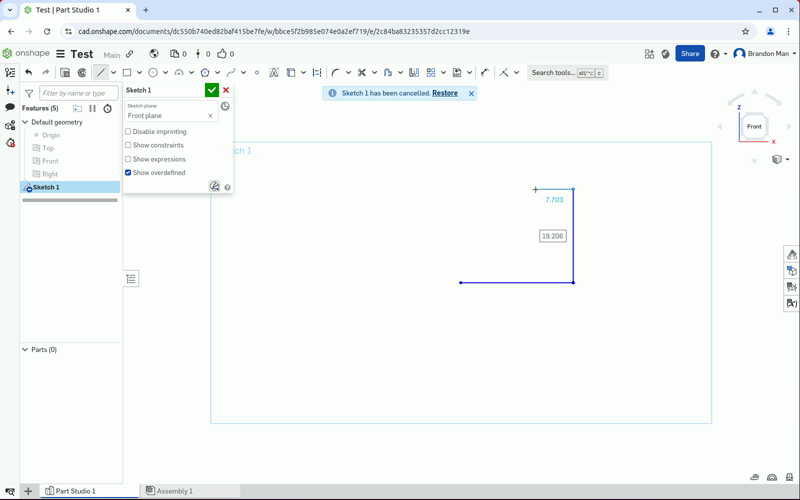
click(535, 189)
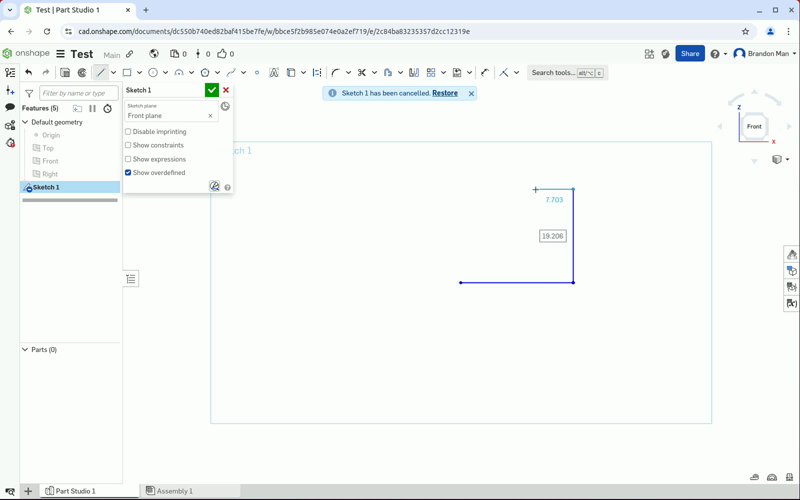
key_up(shift)
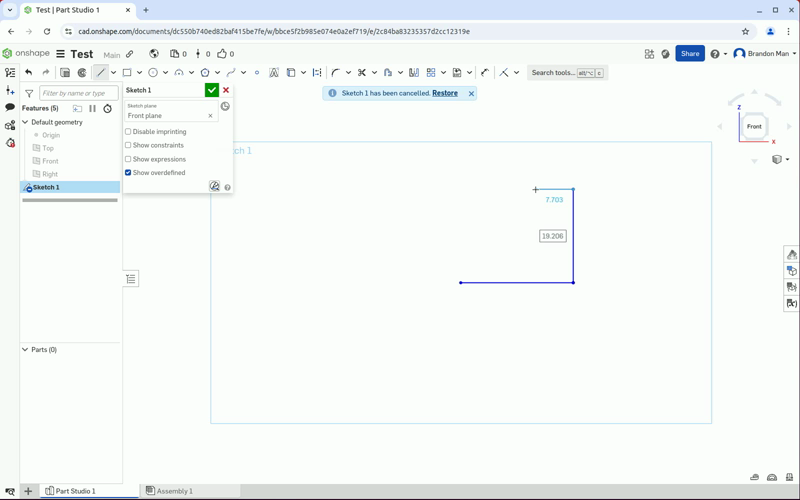
key_down(shift)
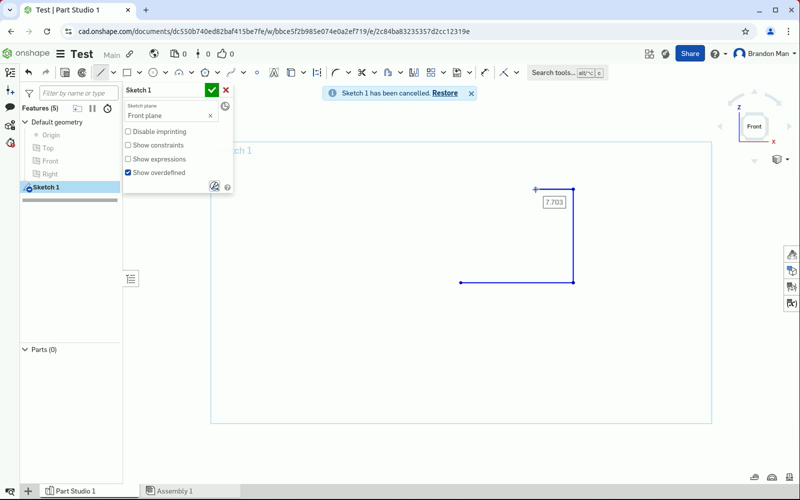
mouse_move(565, 189)
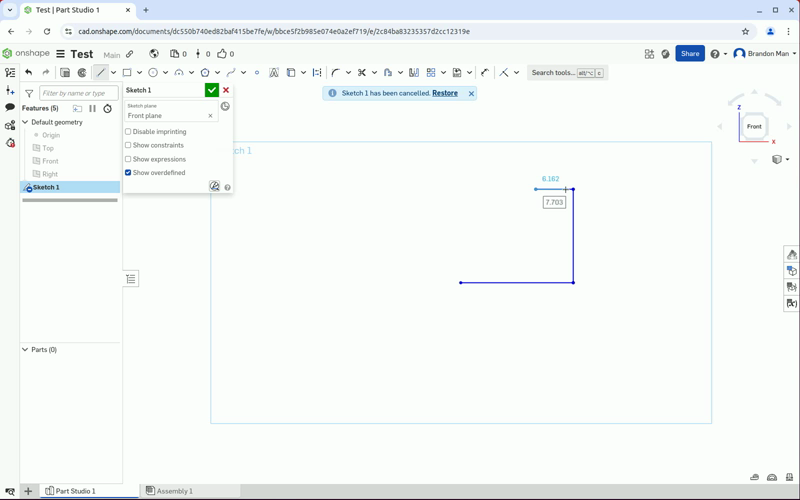
mouse_move(535, 208)
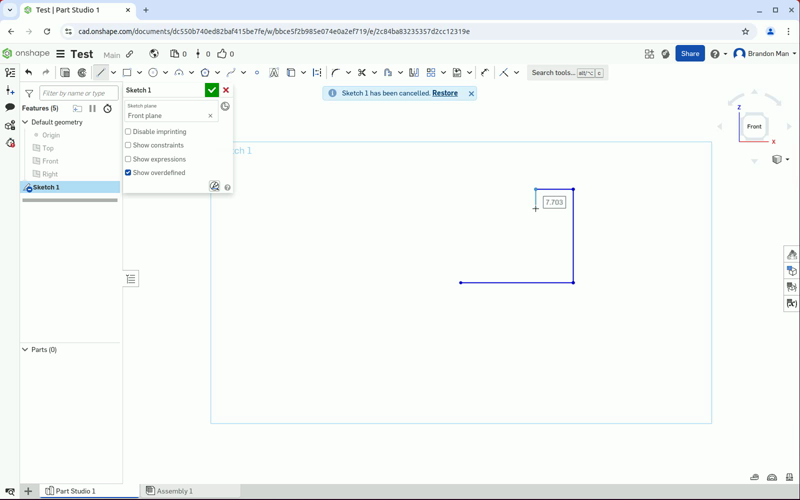
click(535, 208)
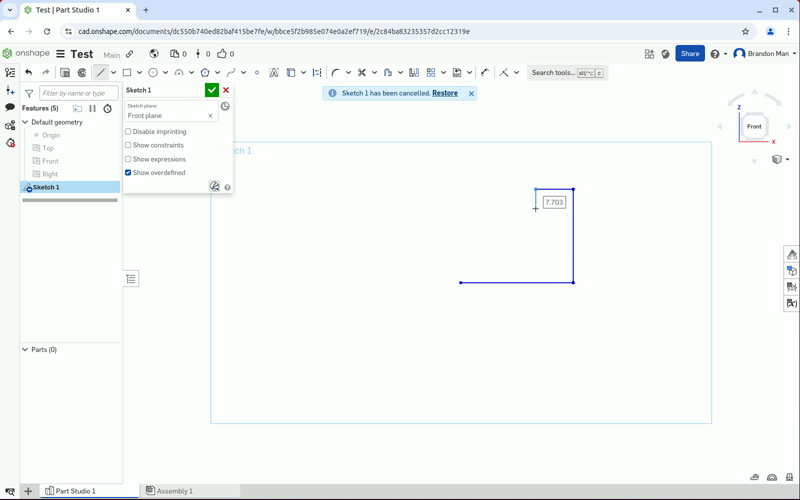
key_up(shift)
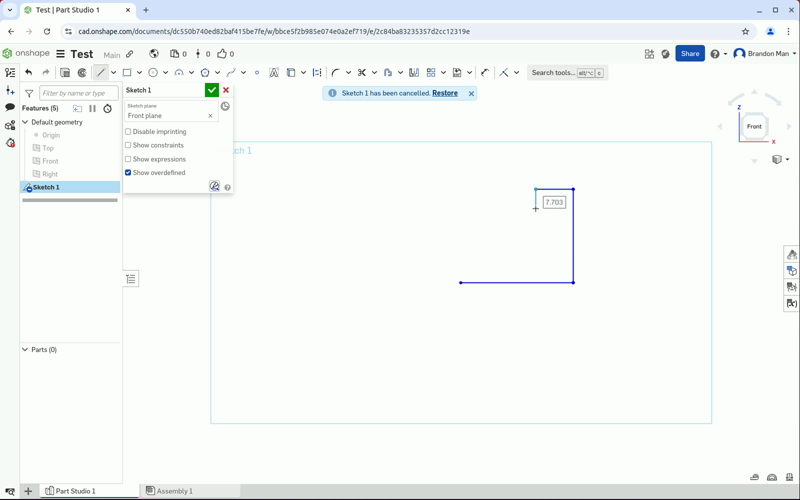
key_down(shift)
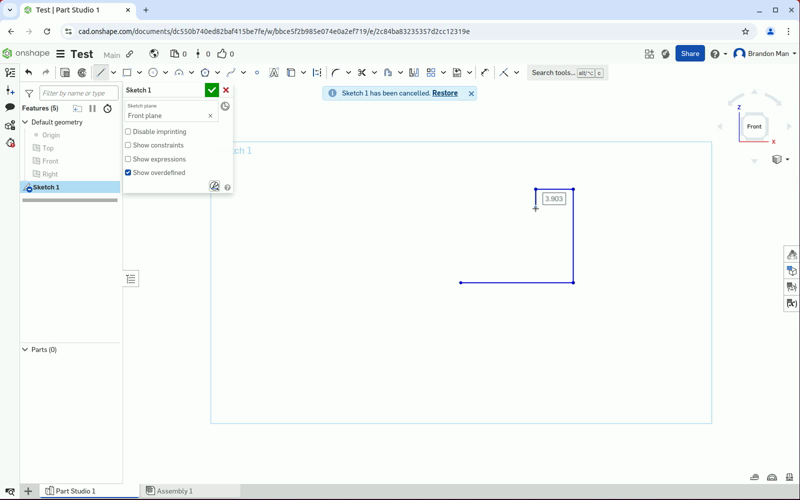
mouse_move(565, 208)
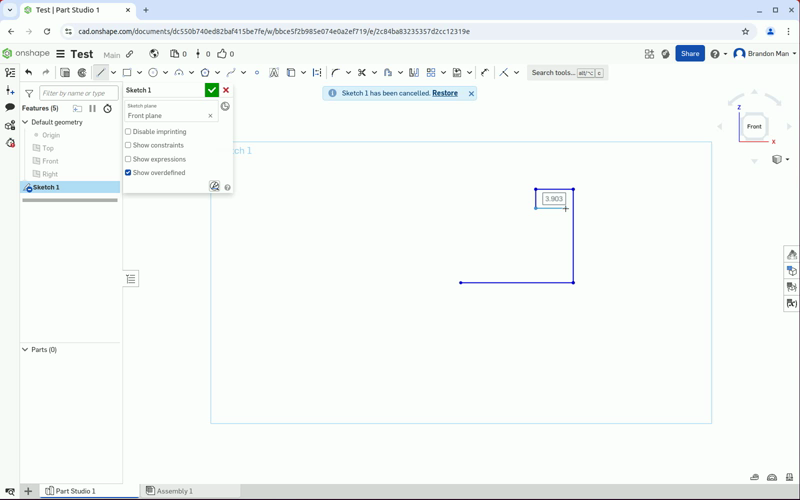
mouse_move(498, 208)
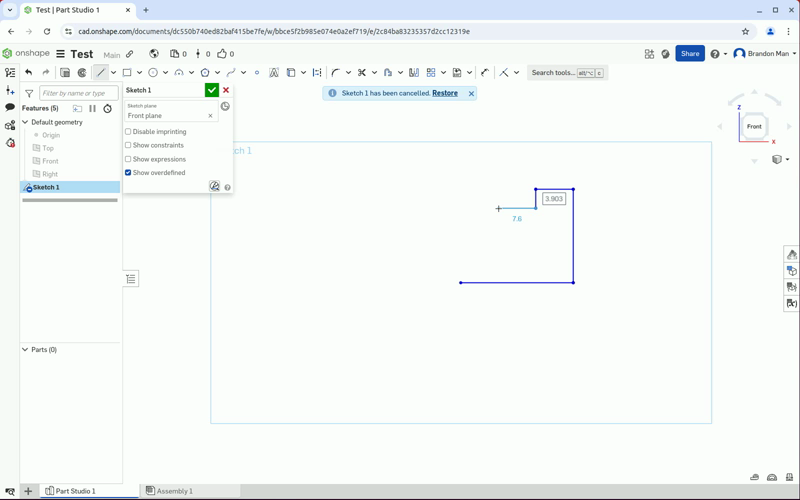
click(498, 208)
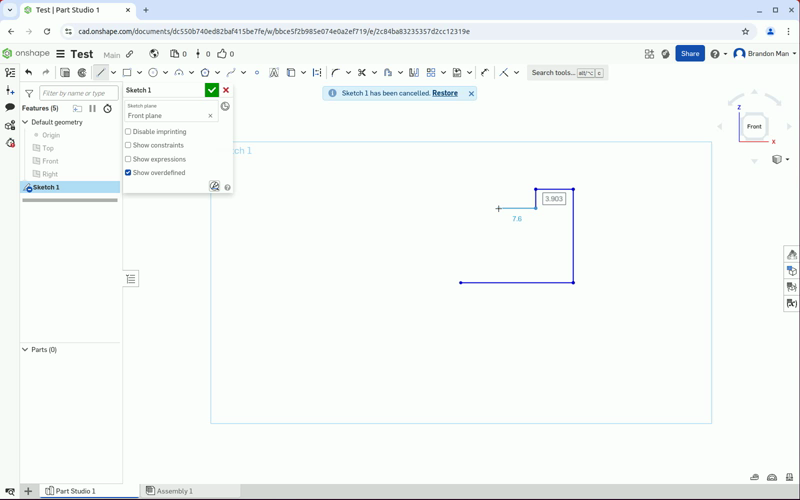
key_up(shift)
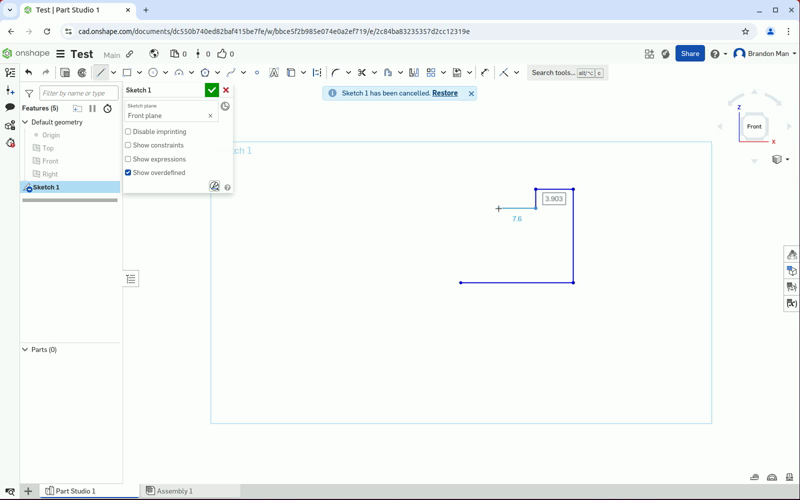
key_down(shift)
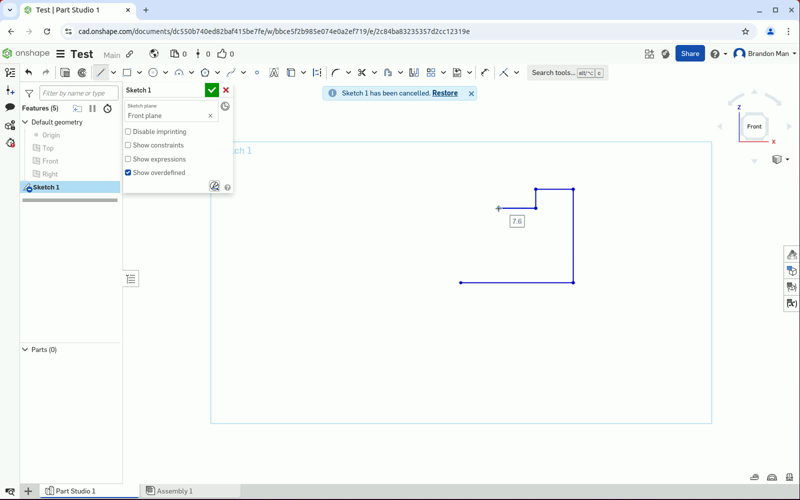
mouse_move(528, 208)
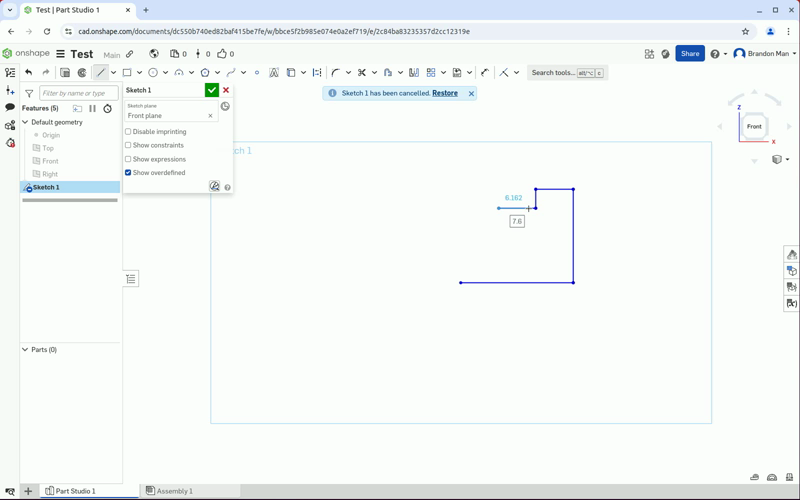
mouse_move(498, 189)
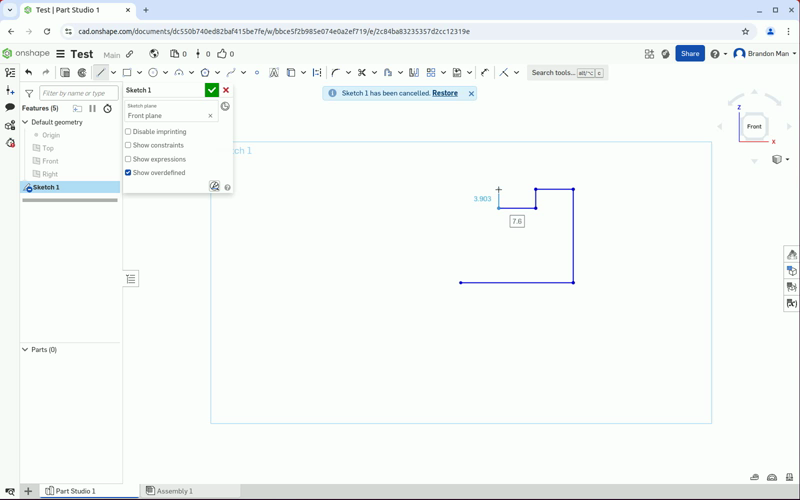
click(498, 189)
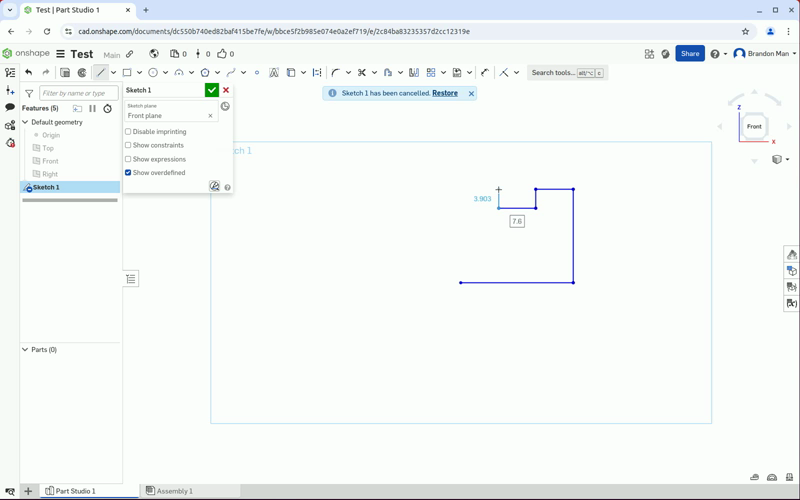
key_up(shift)
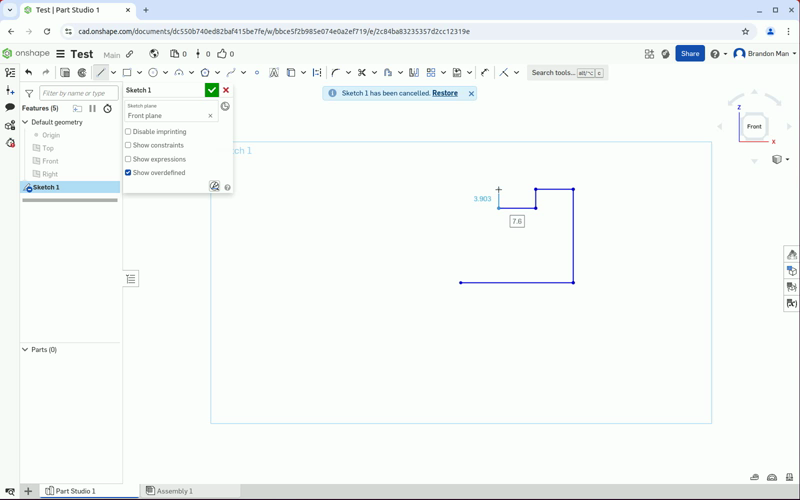
key_down(shift)
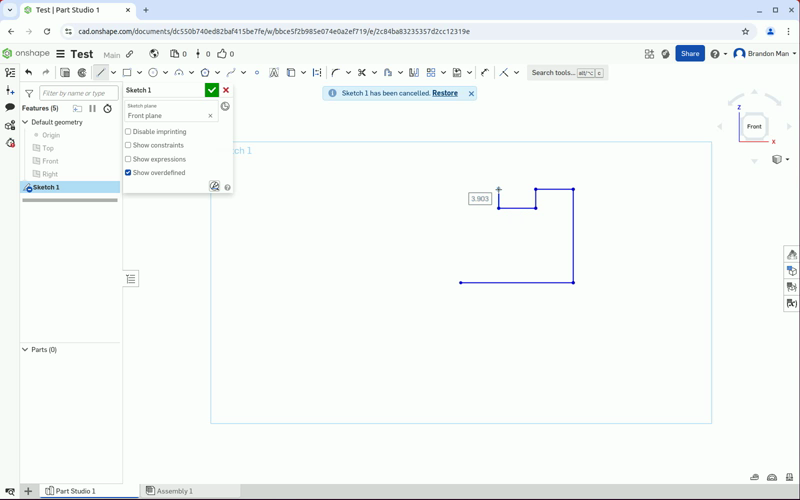
mouse_move(528, 189)
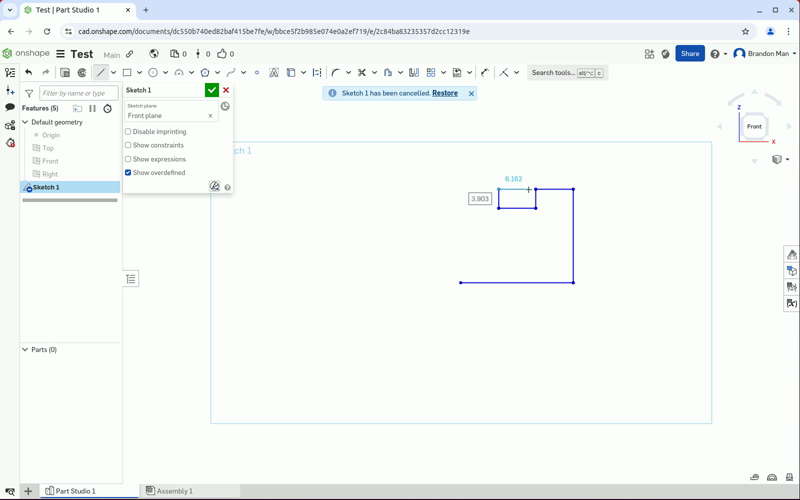
mouse_move(460, 189)
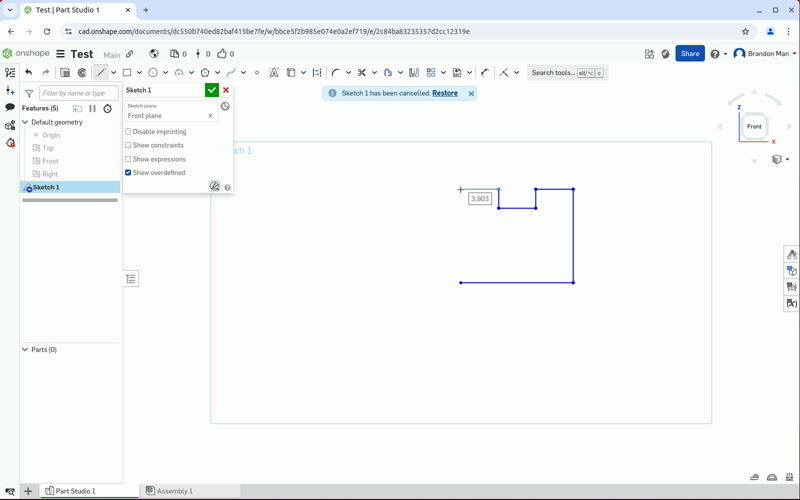
click(460, 189)
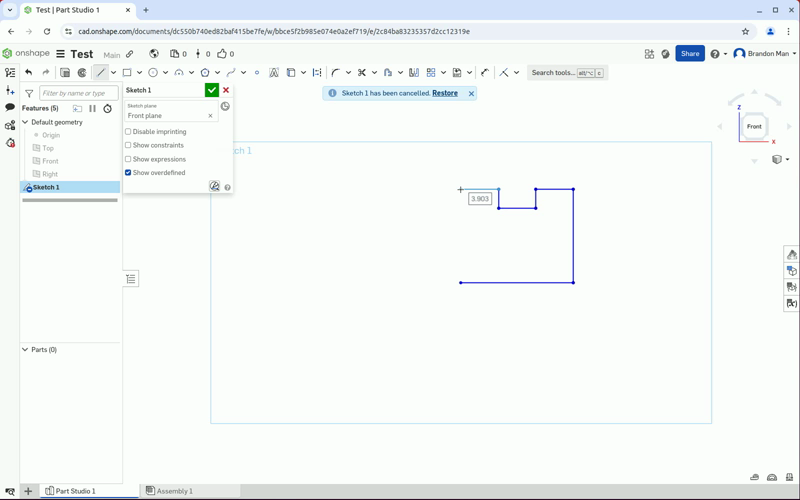
key_up(shift)
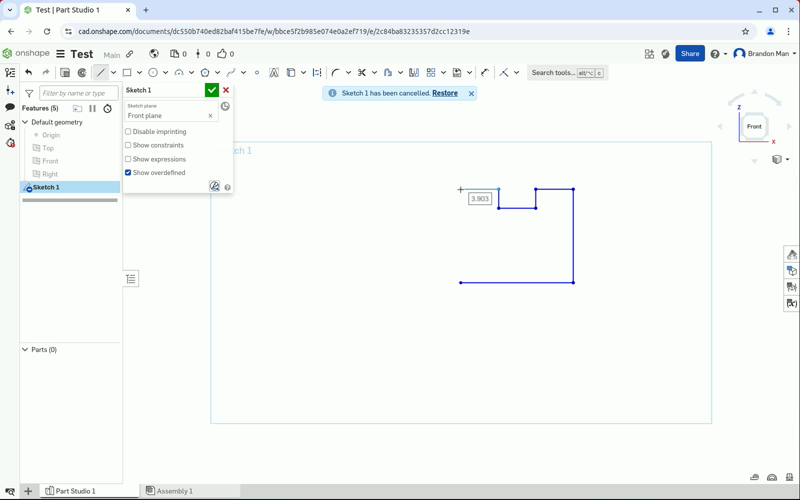
key_down(shift)
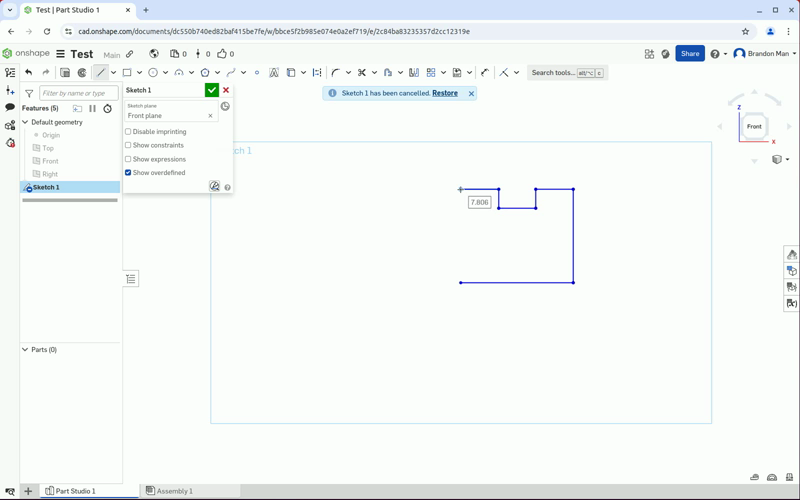
mouse_move(460, 282)
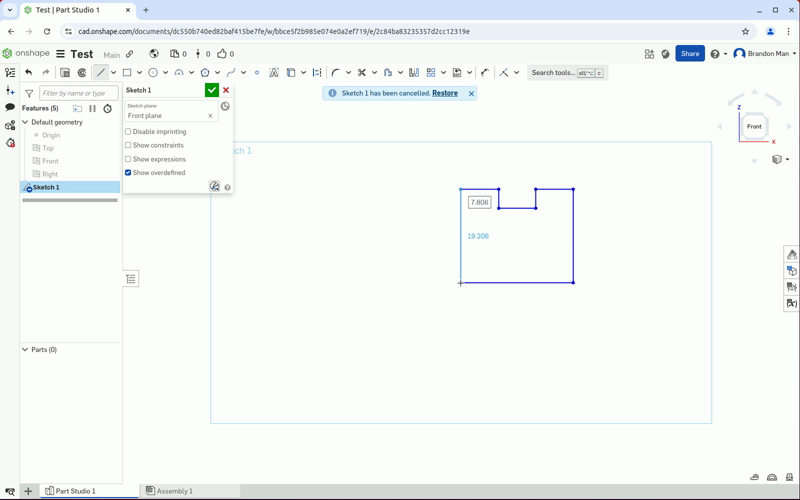
key_up(shift)
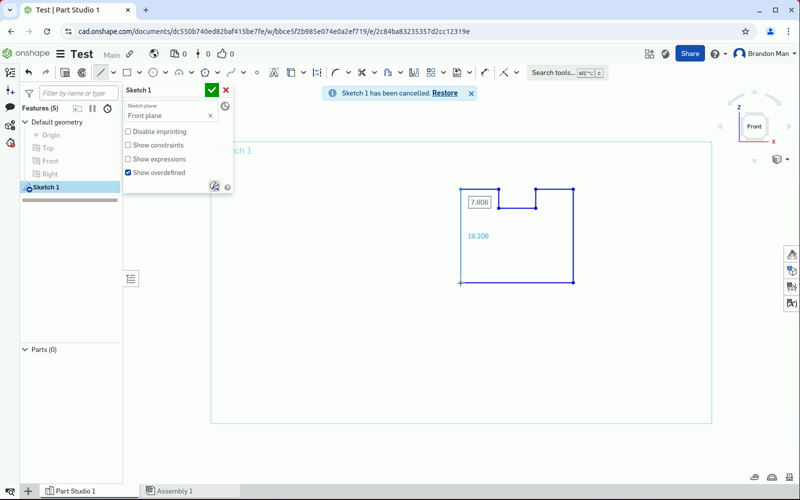
click(460, 282)
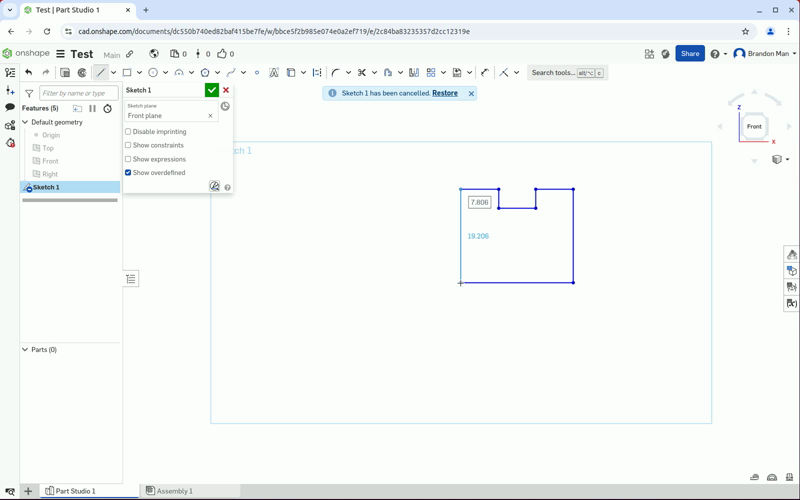
key(esc)
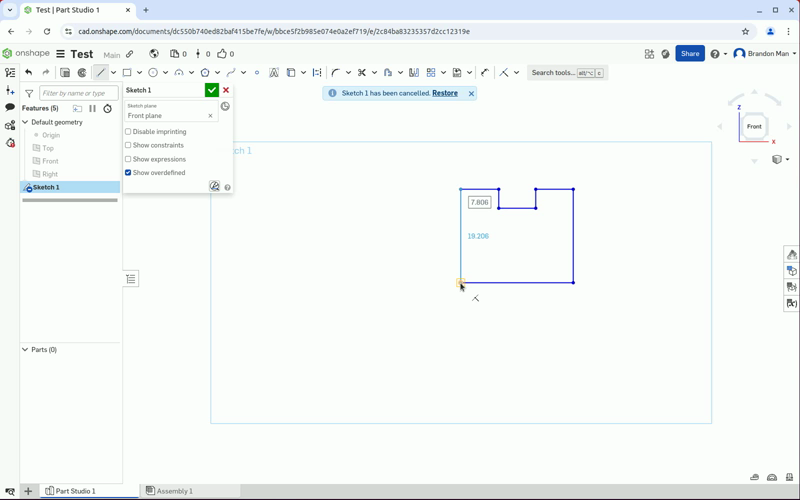
mouse_move(536, 248)
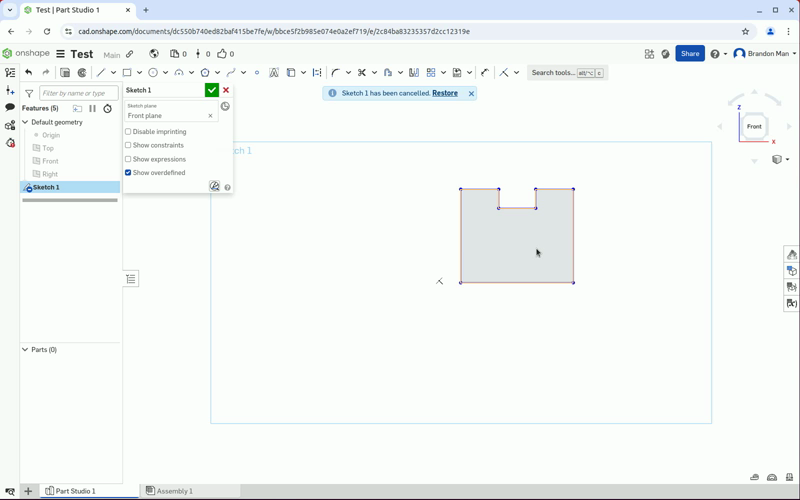
click(536, 248)
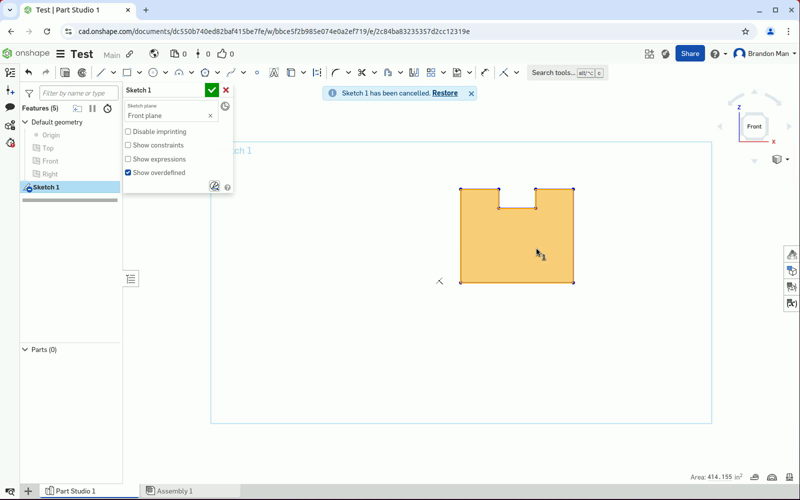
mouse_move(73, 352)
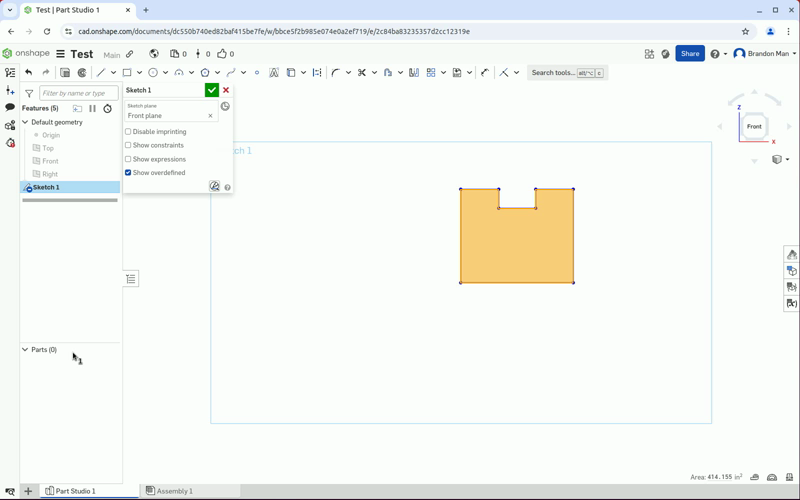
key(shift+y)
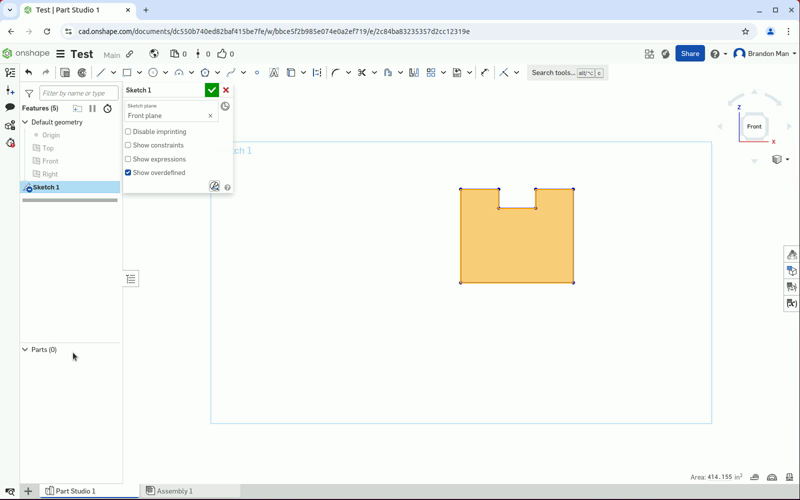
key(shift+e)
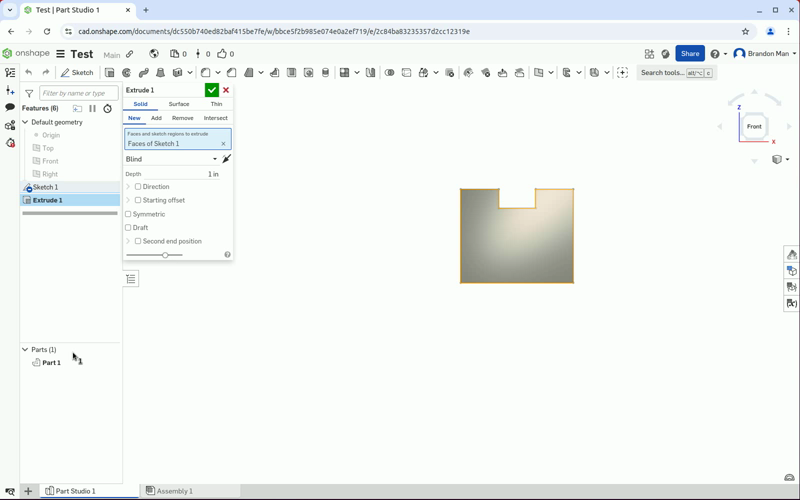
mouse_move(143, 106)
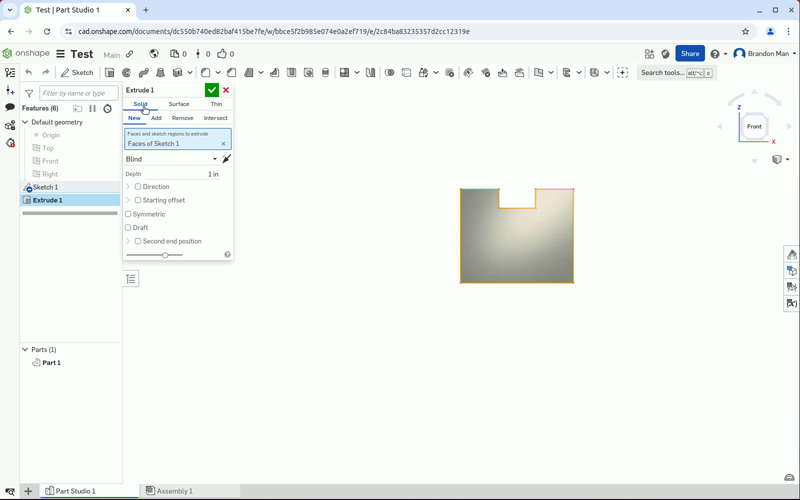
click(143, 106)
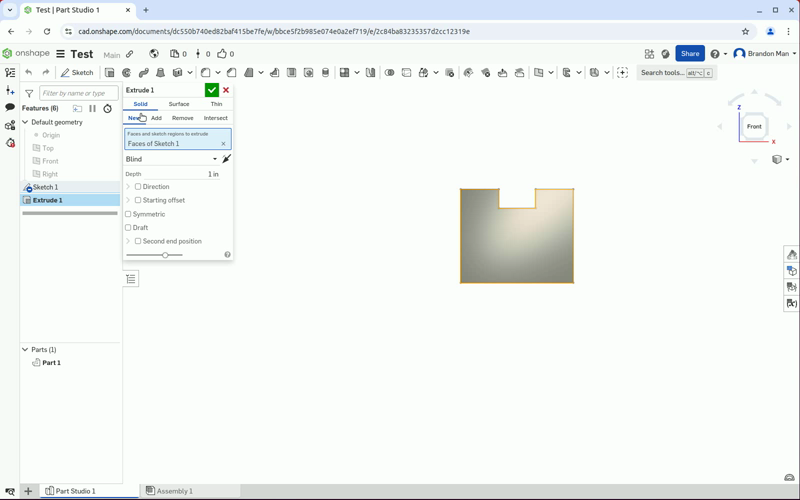
mouse_move(137, 120)
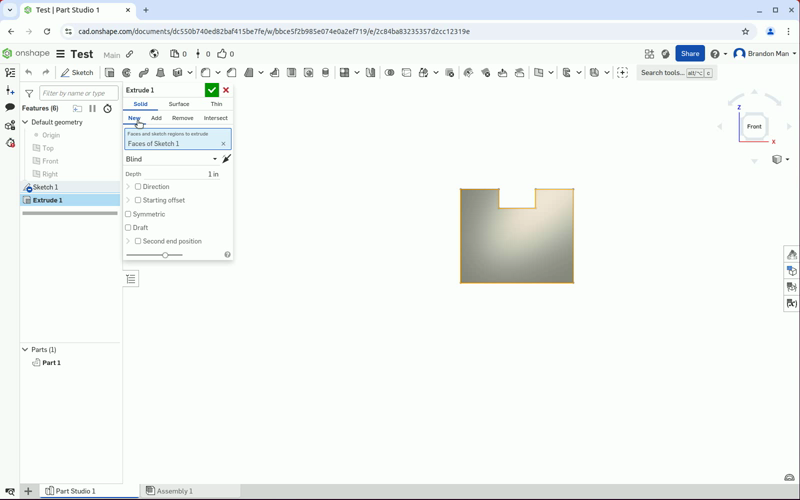
click(137, 120)
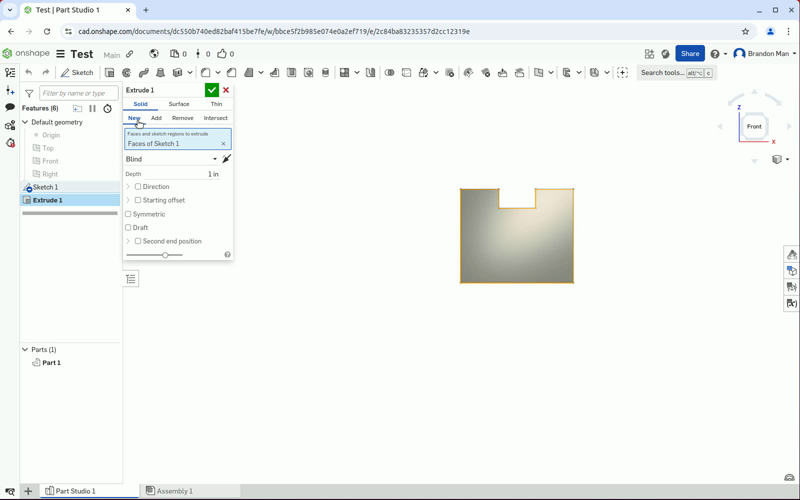
key(tab, 4)
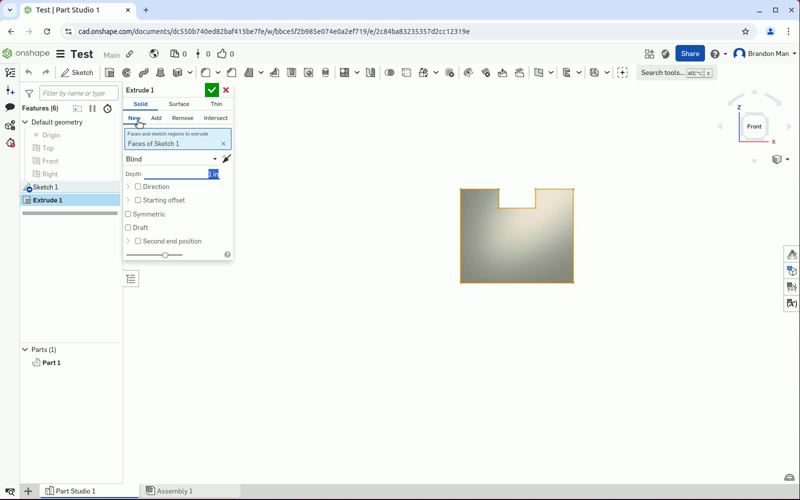
text(15.405)
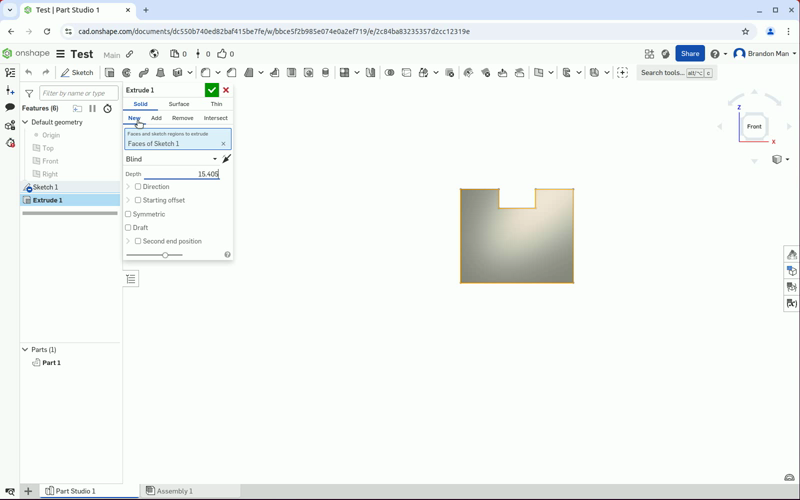
key(enter)
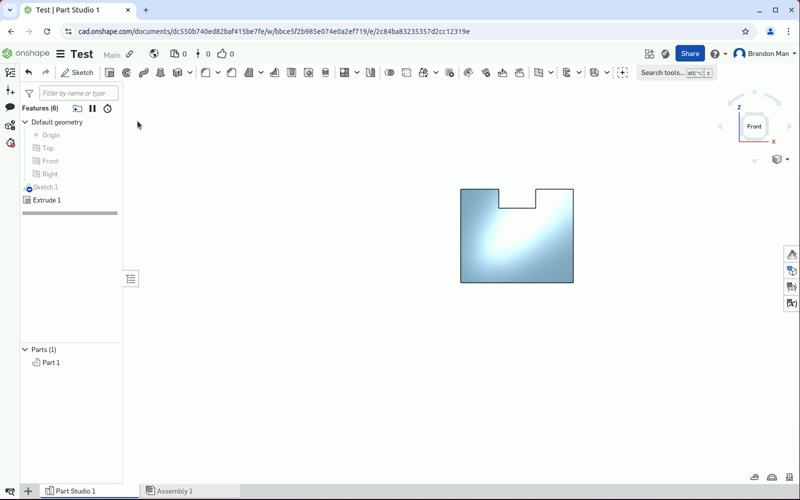
key(shift+h)
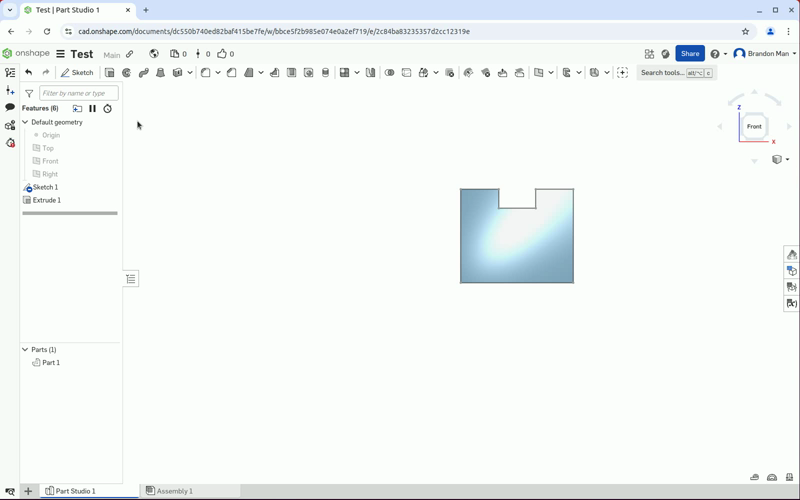
key(shift+h)
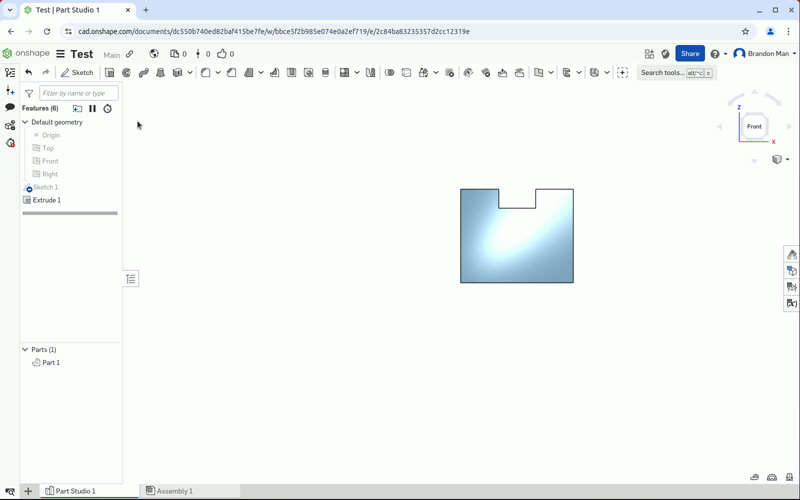
mouse_move(73, 189)
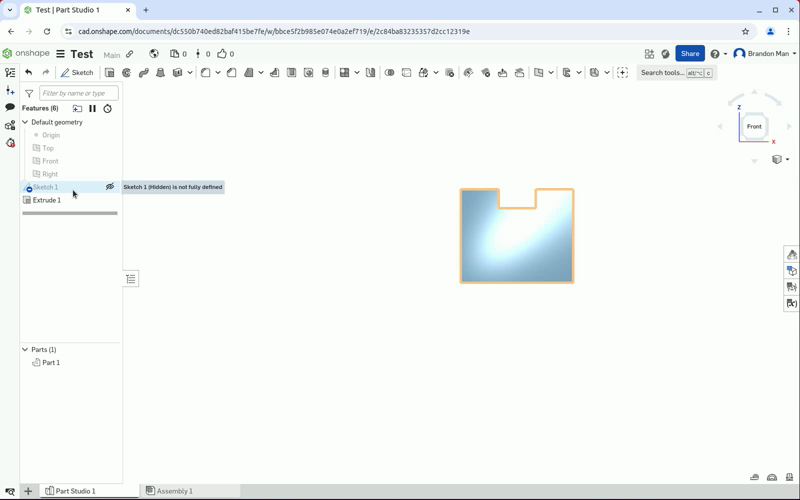
click(73, 189)
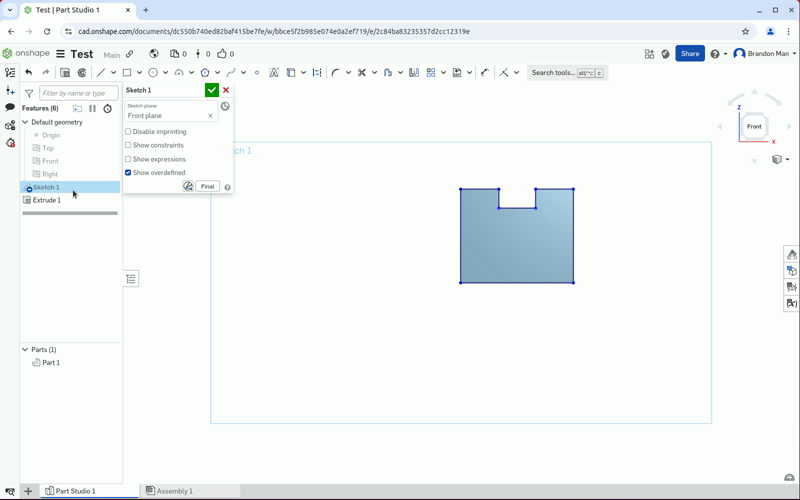
mouse_move(229, 92)
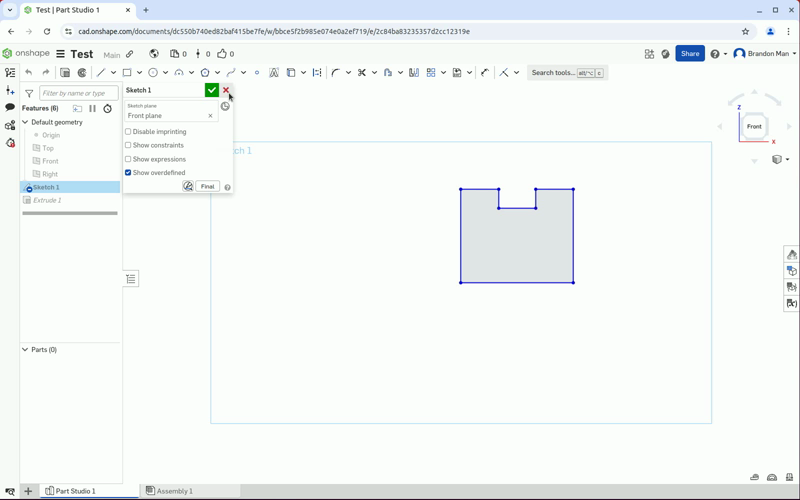
click(229, 92)
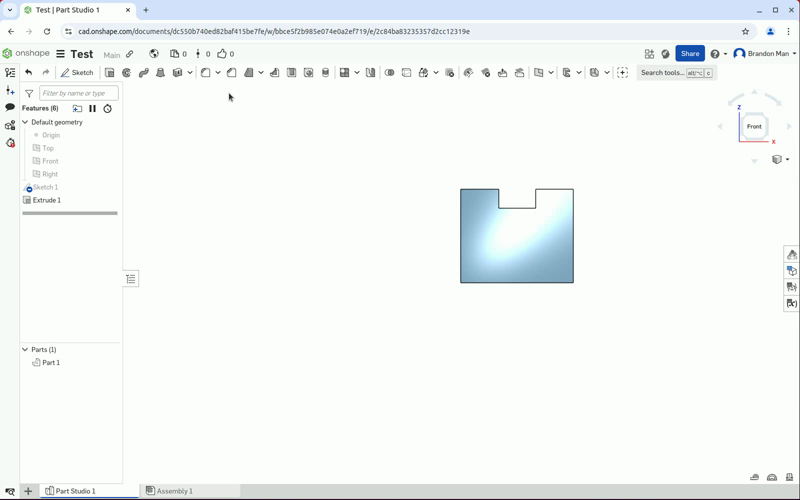
mouse_move(73, 352)
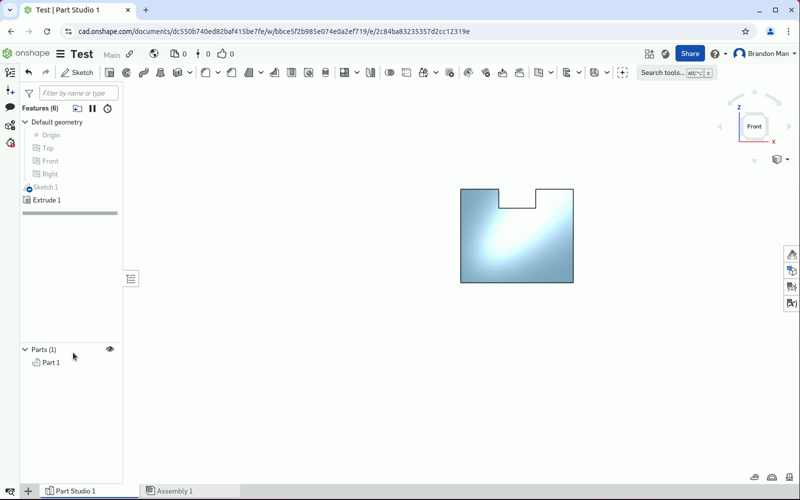
key(y)
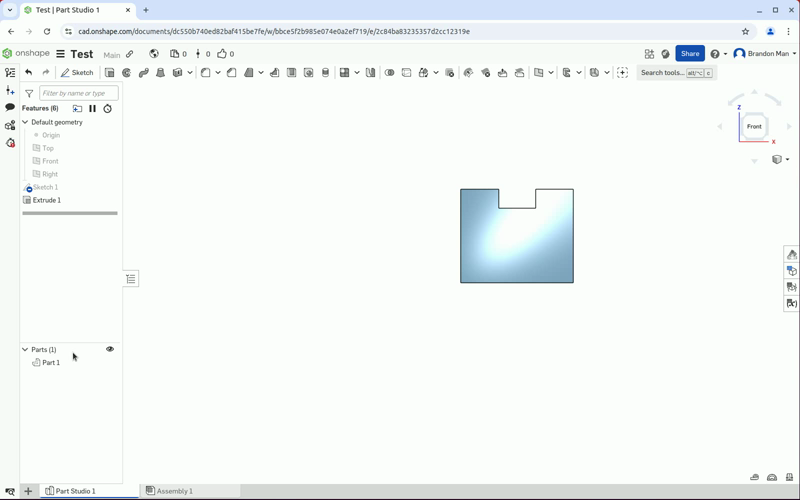
key(shift+p)
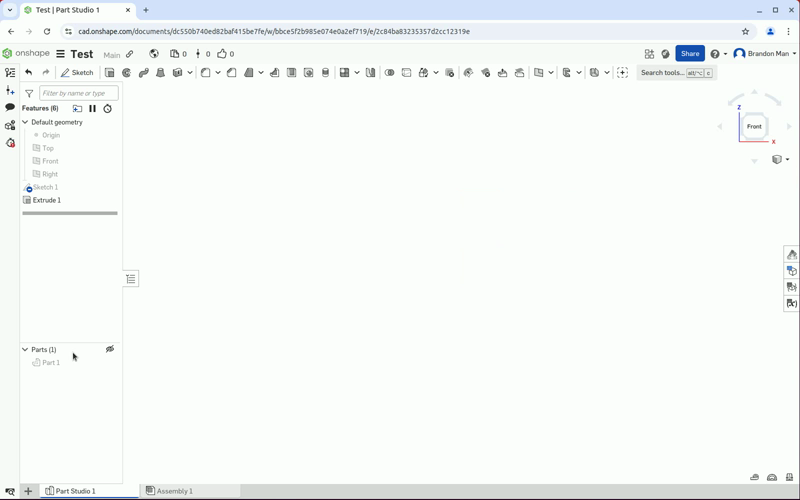
key(space)
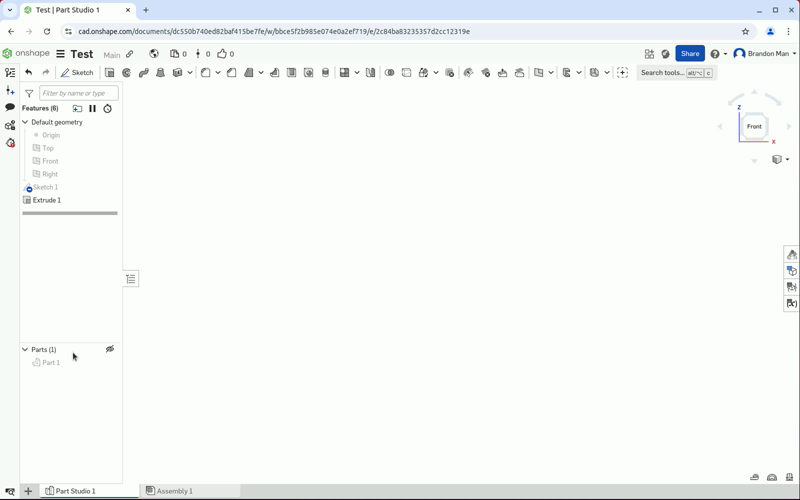
key_down(shift)
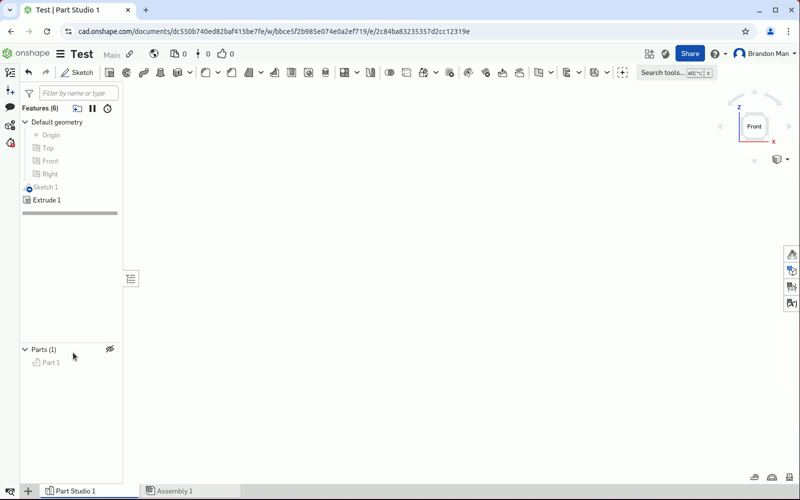
key(down)
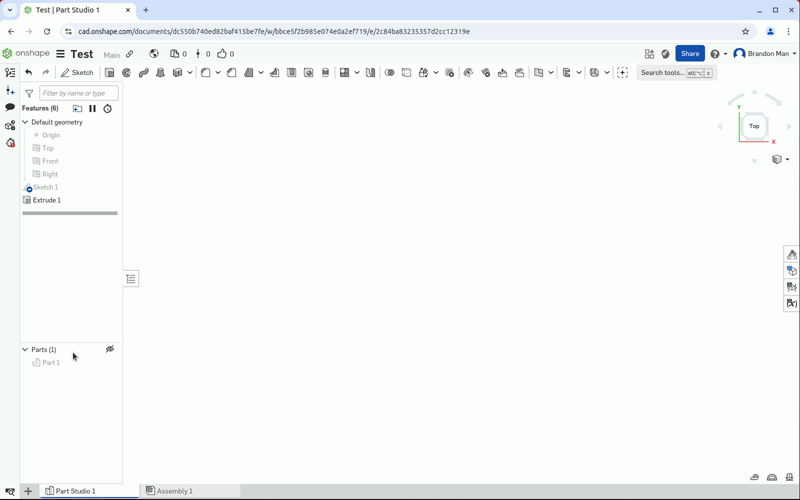
key_up(shift)
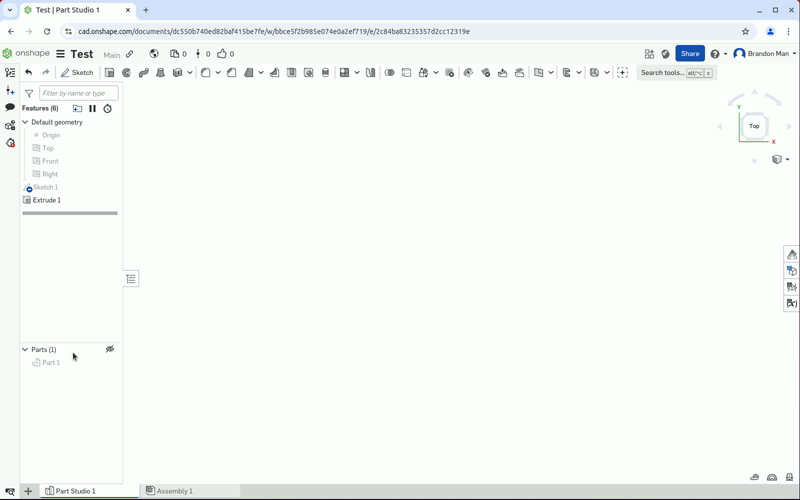
mouse_move(73, 352)
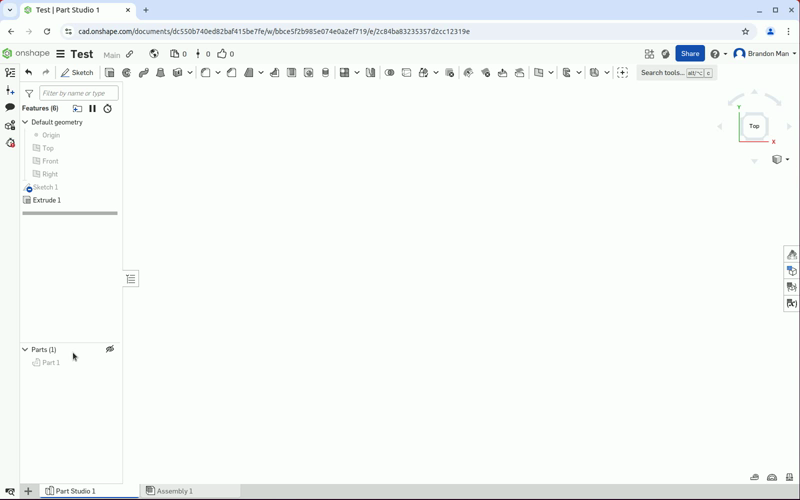
key(shift+y)
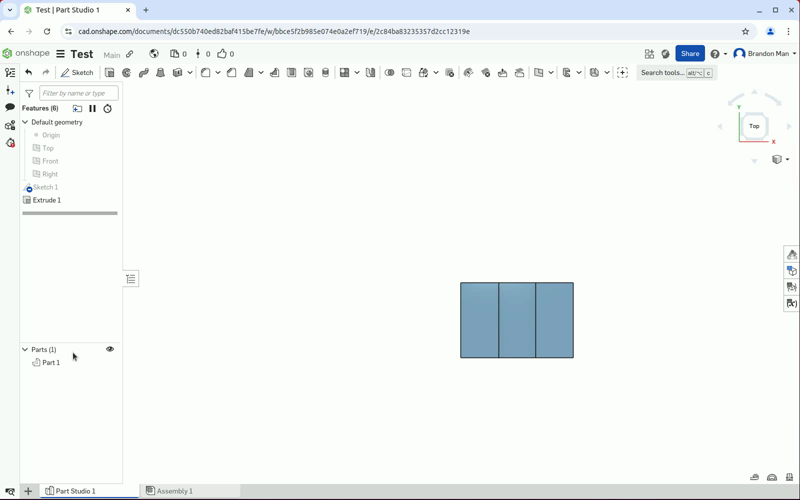
mouse_move(541, 75)
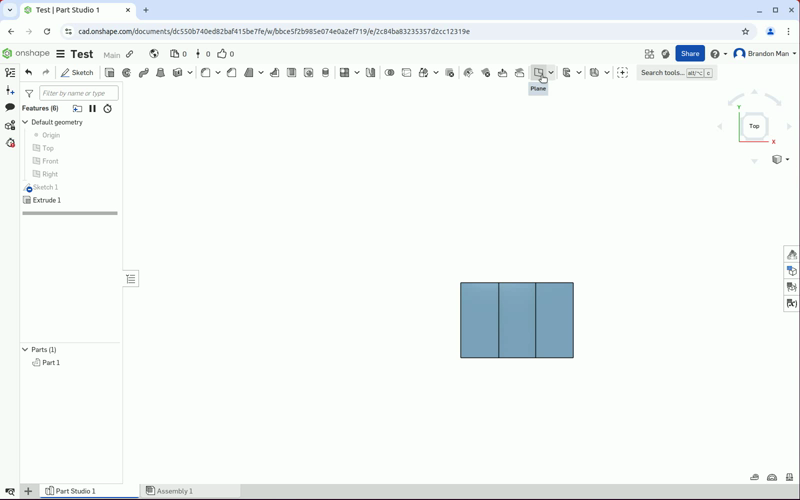
click(541, 75)
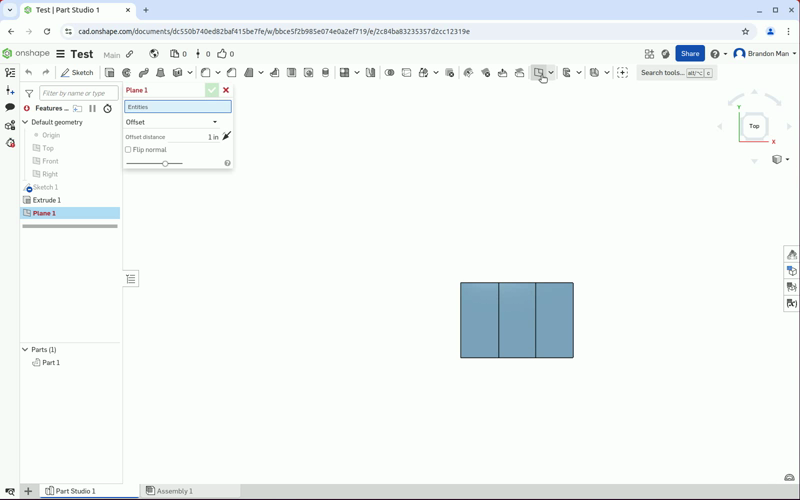
mouse_move(73, 150)
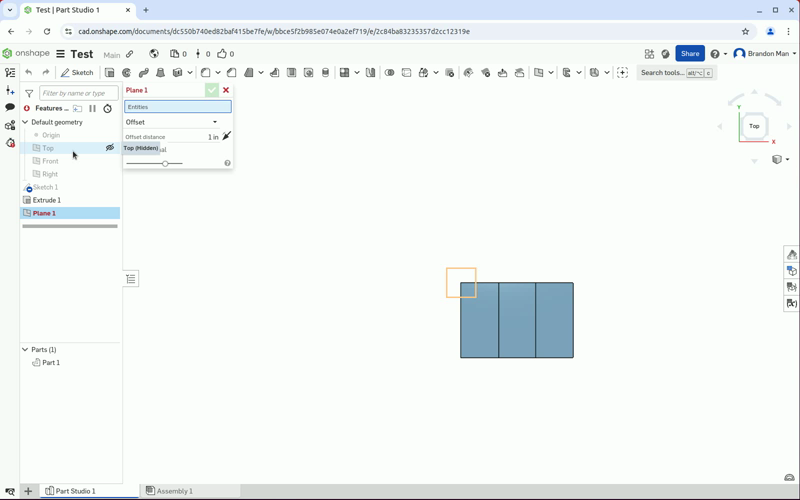
click(73, 150)
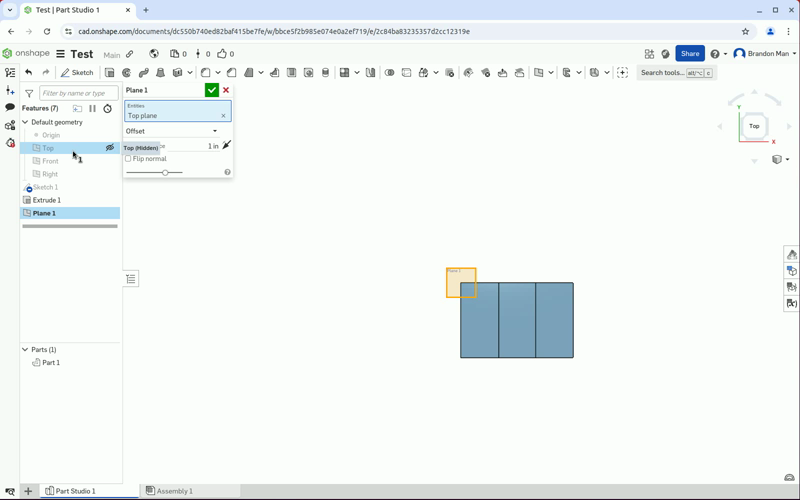
key(tab, 2)
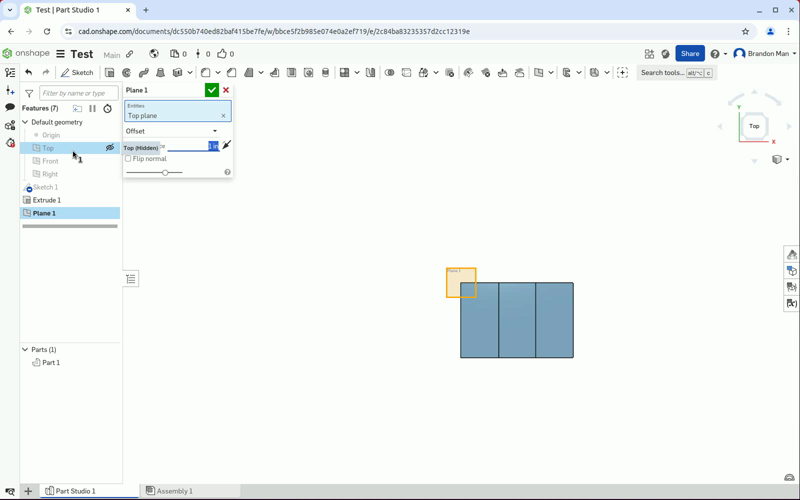
text(19.257)
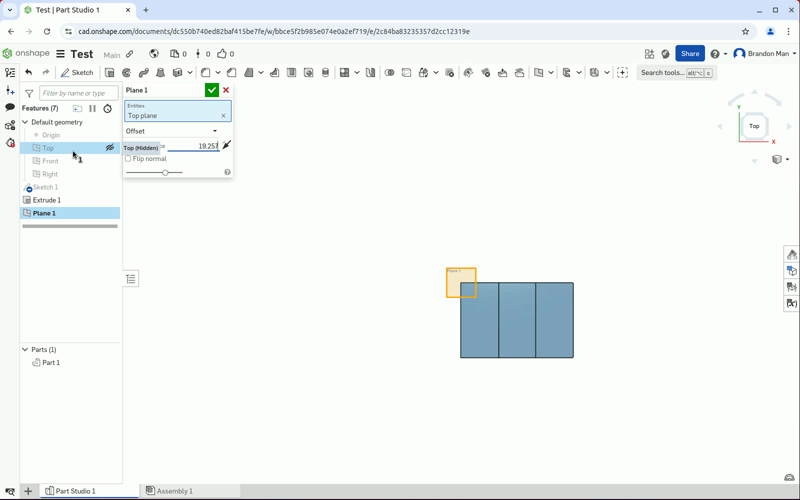
key(enter, 2)
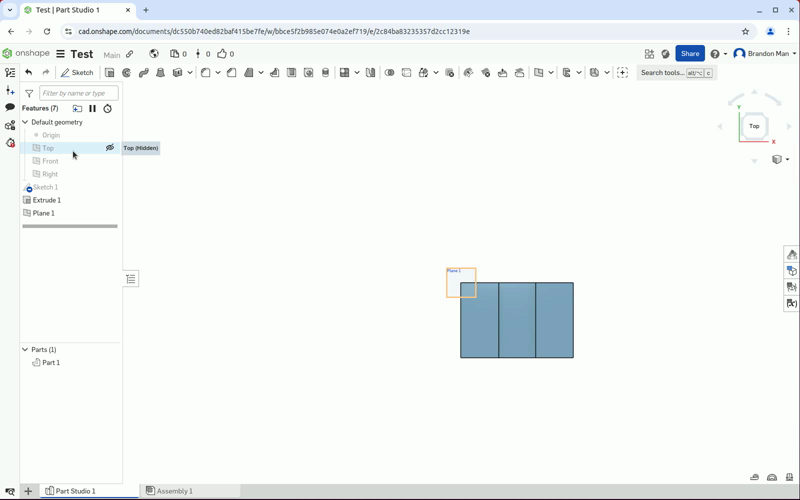
key(shift+s)
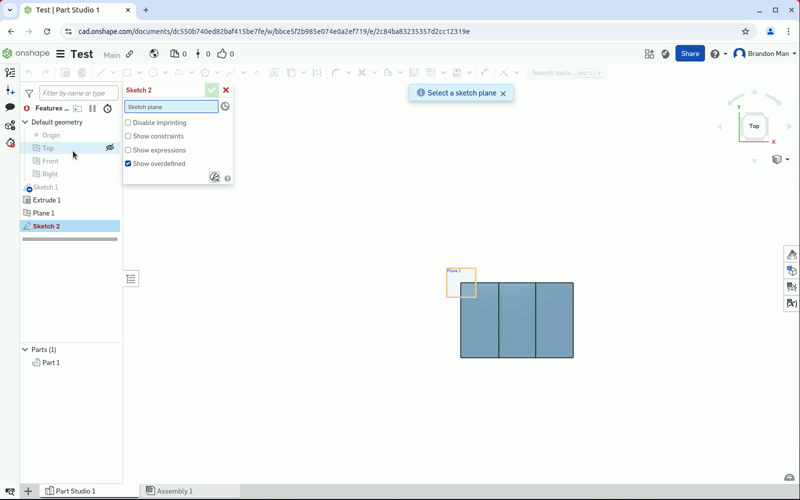
mouse_move(73, 215)
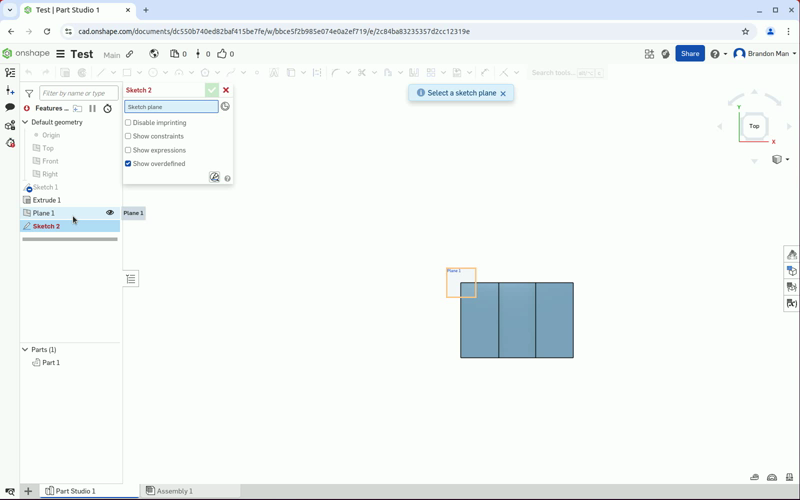
click(73, 215)
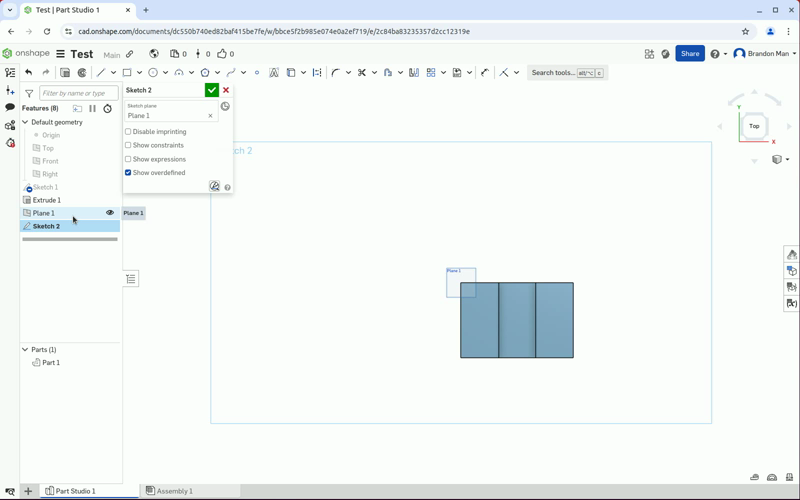
mouse_move(73, 352)
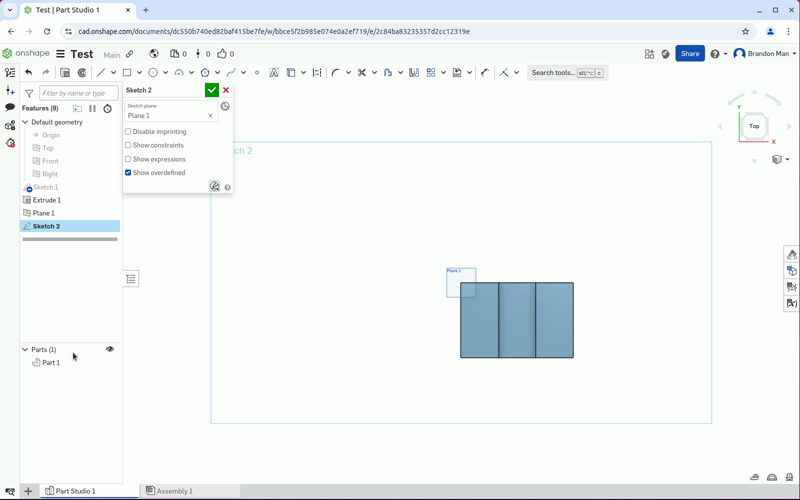
key(y)
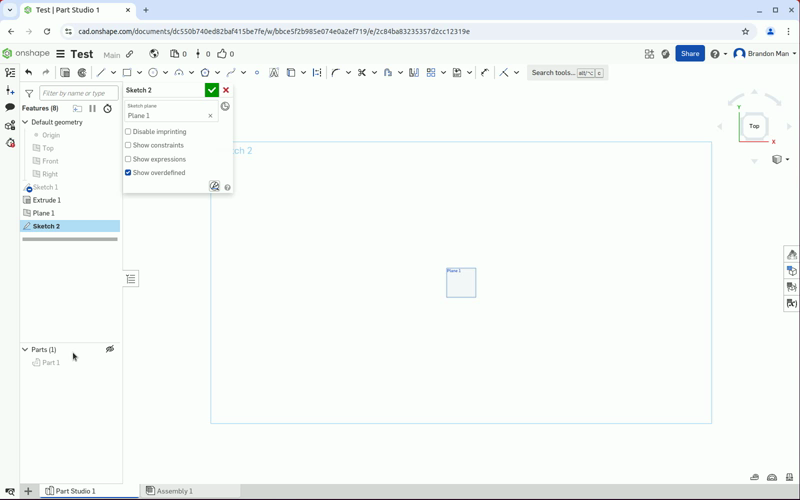
key(l)
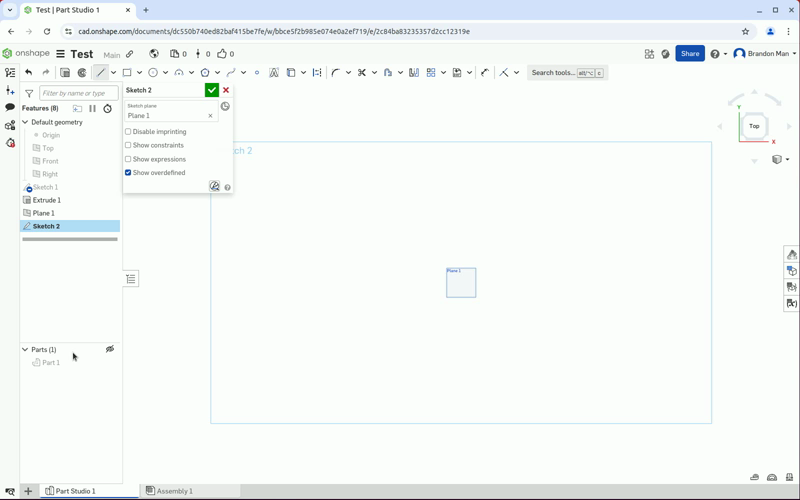
key_down(shift)
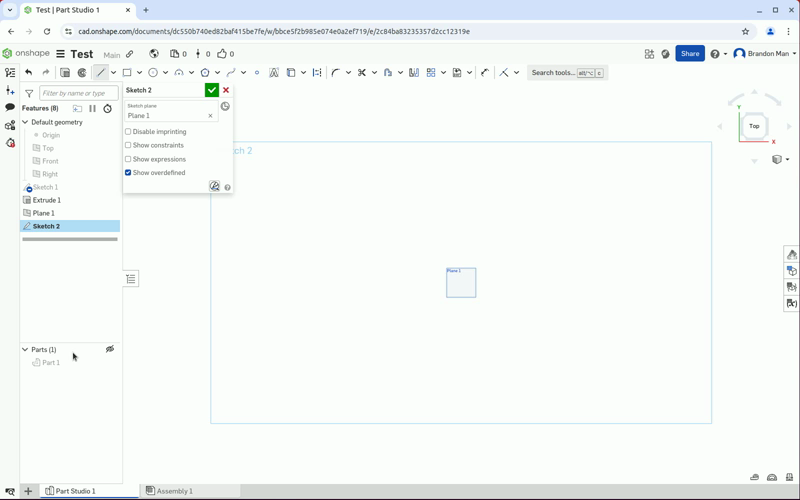
mouse_move(535, 357)
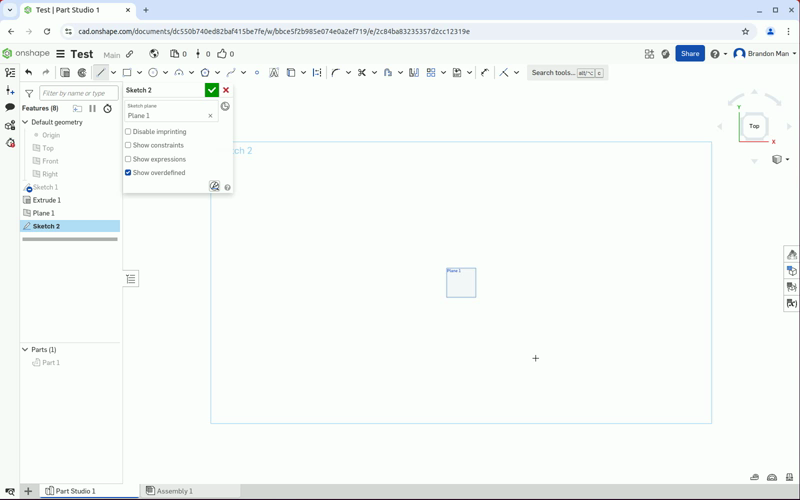
click(535, 357)
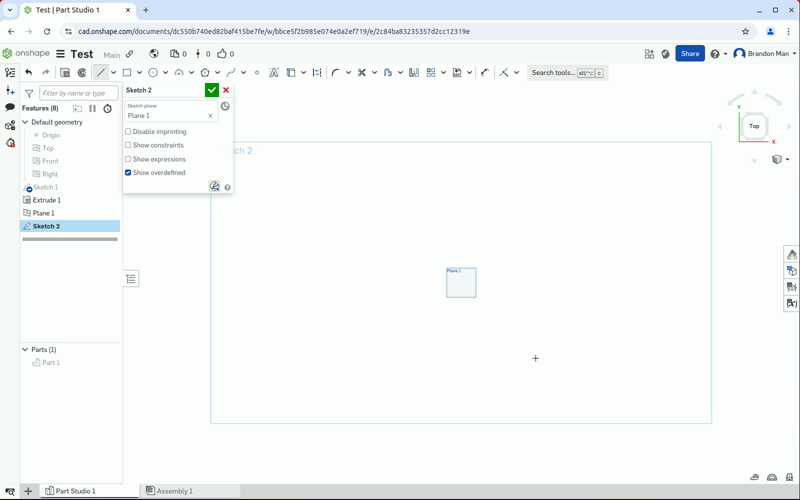
key_up(shift)
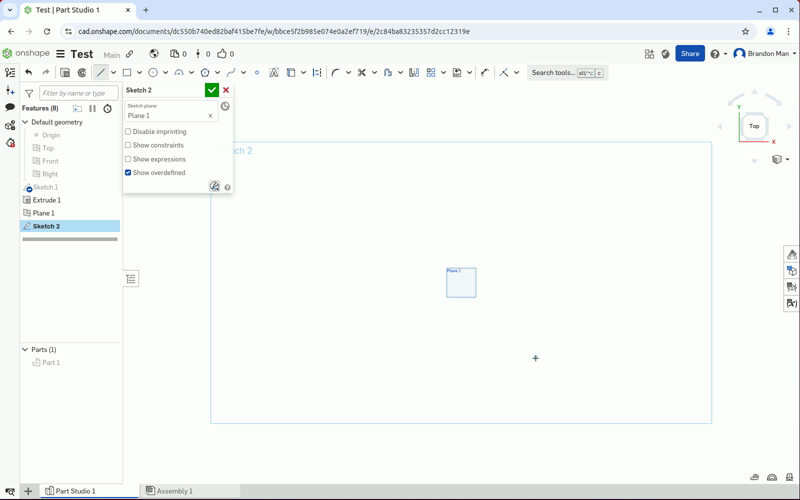
key_down(shift)
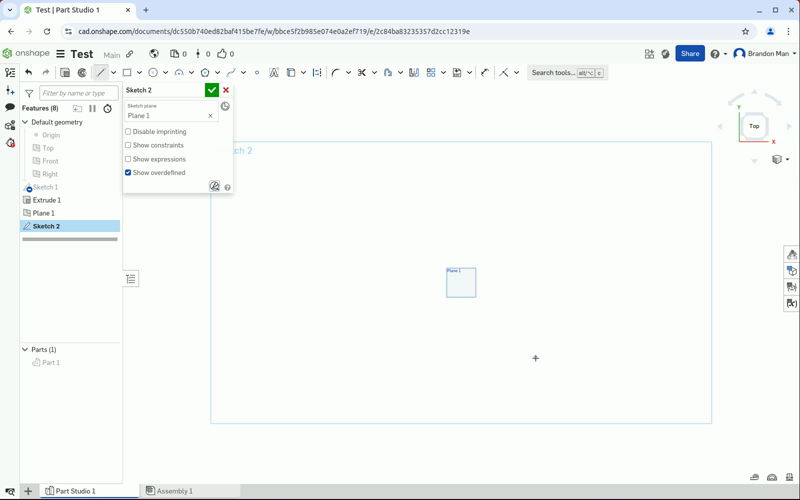
mouse_move(565, 357)
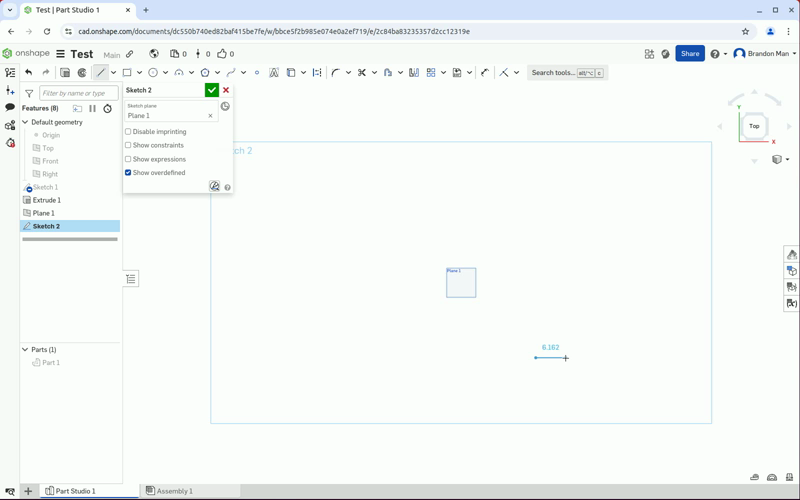
mouse_move(574, 357)
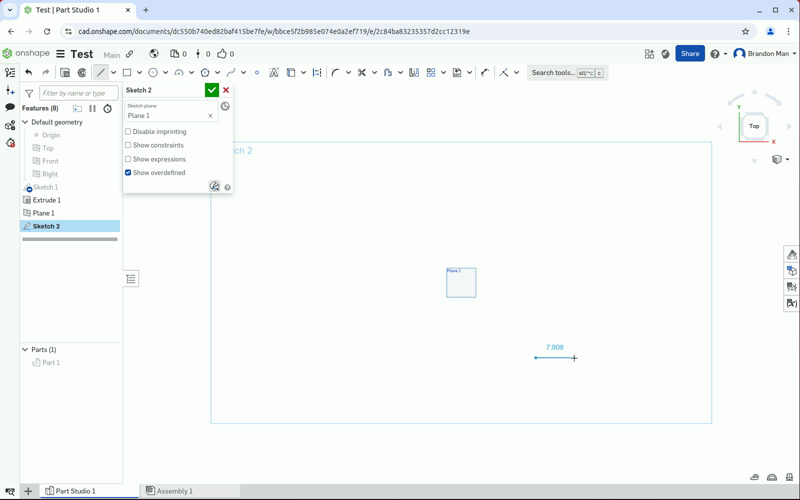
click(574, 357)
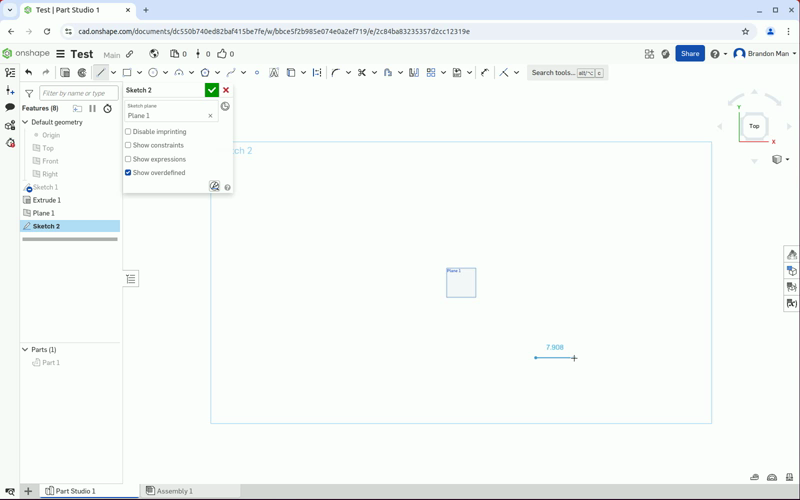
key_up(shift)
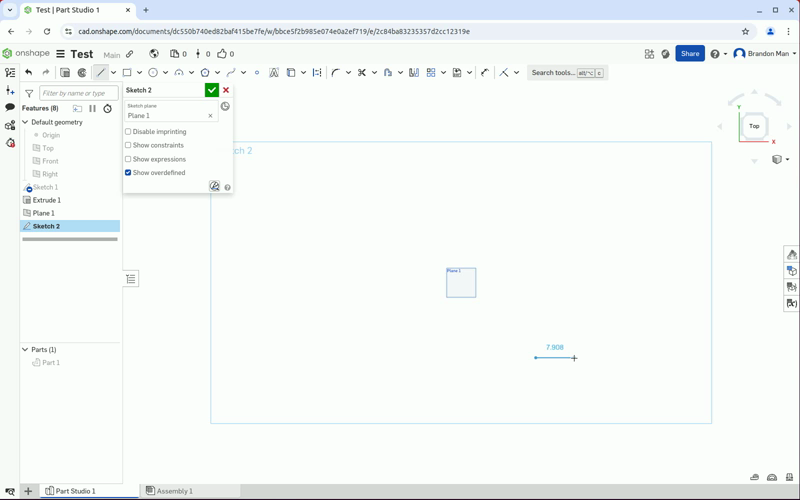
key_down(shift)
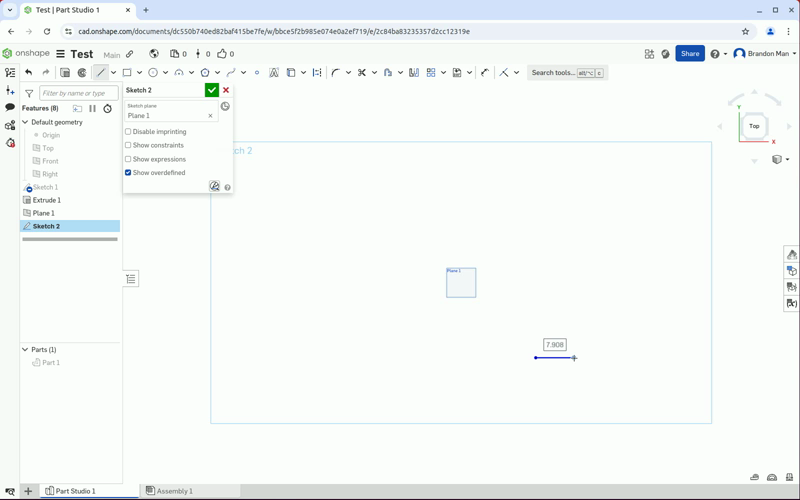
mouse_move(589, 357)
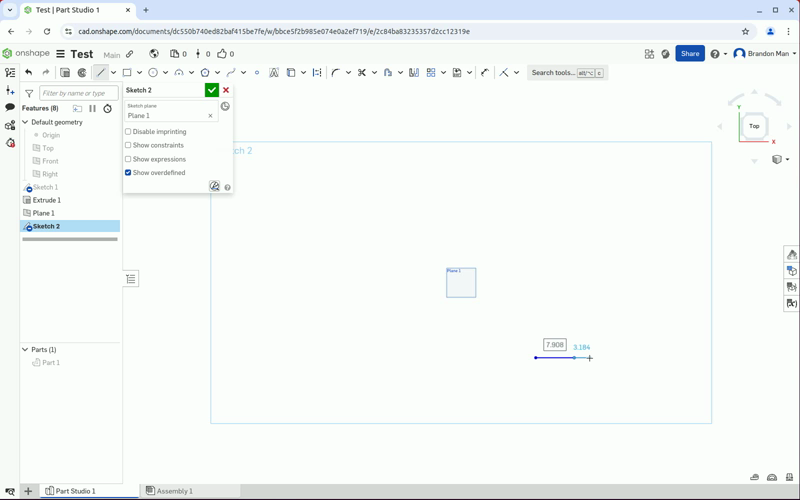
mouse_move(574, 319)
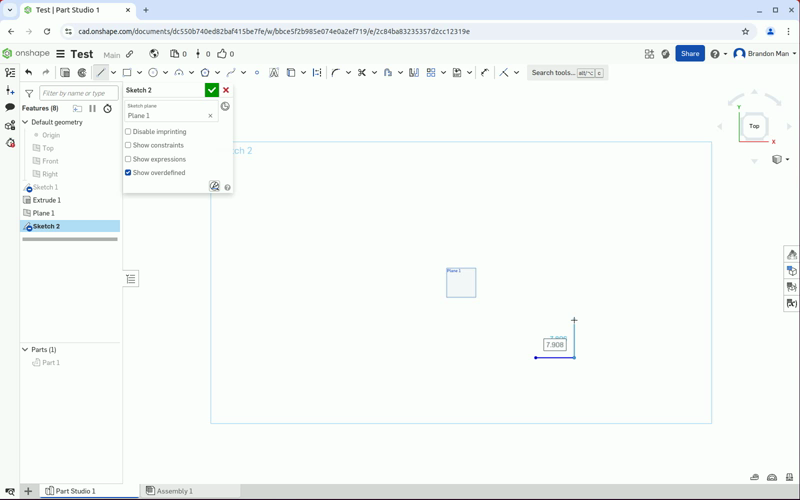
click(574, 319)
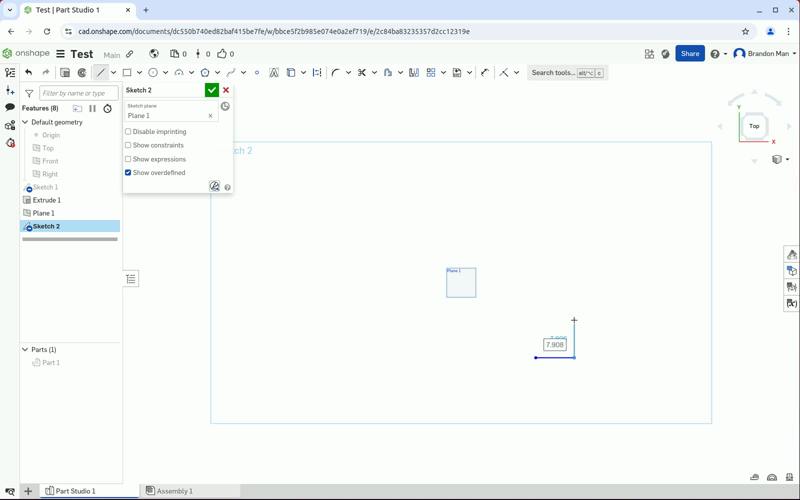
key_up(shift)
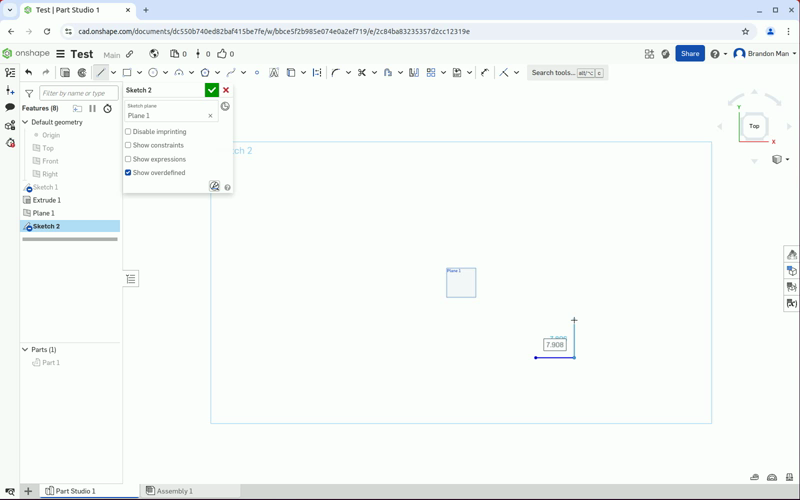
key_down(shift)
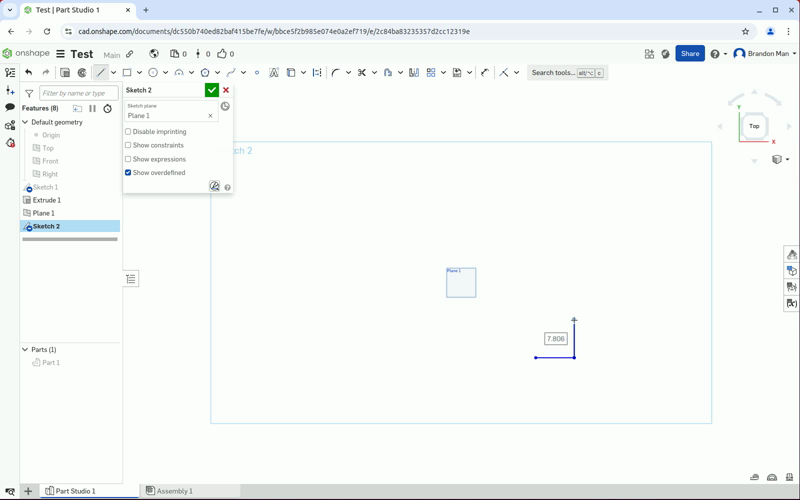
mouse_move(589, 319)
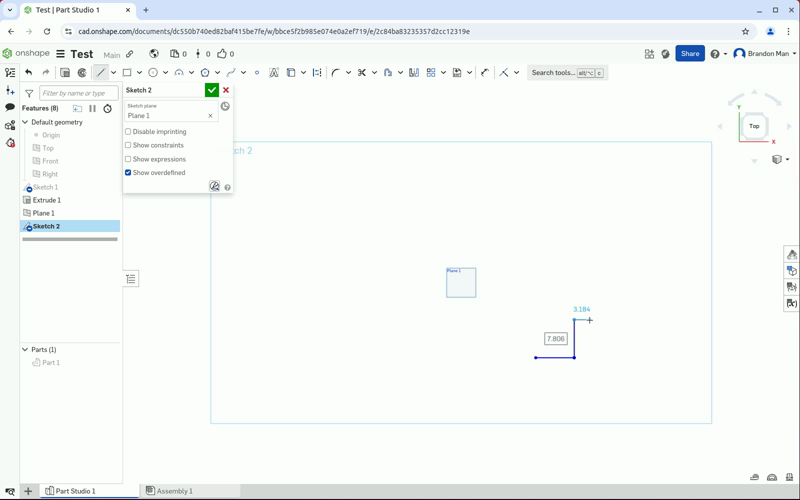
mouse_move(535, 319)
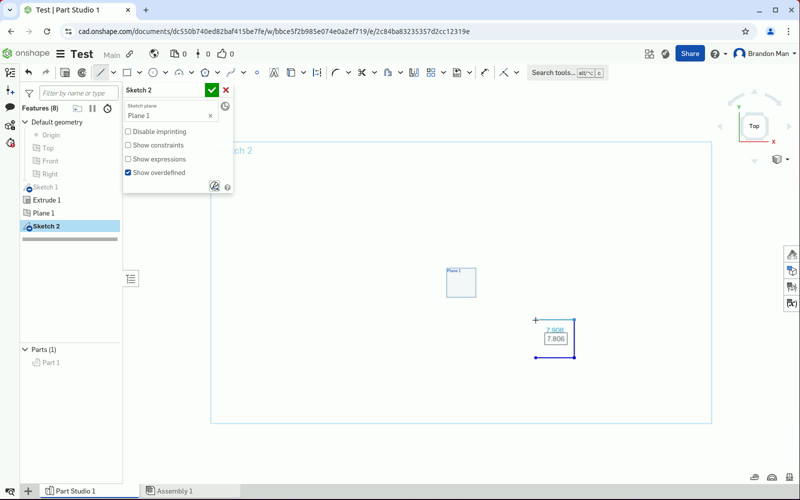
click(535, 319)
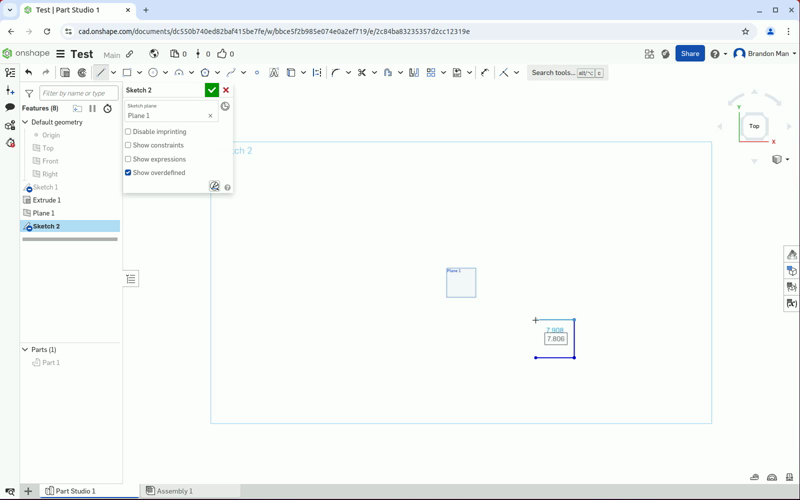
key_up(shift)
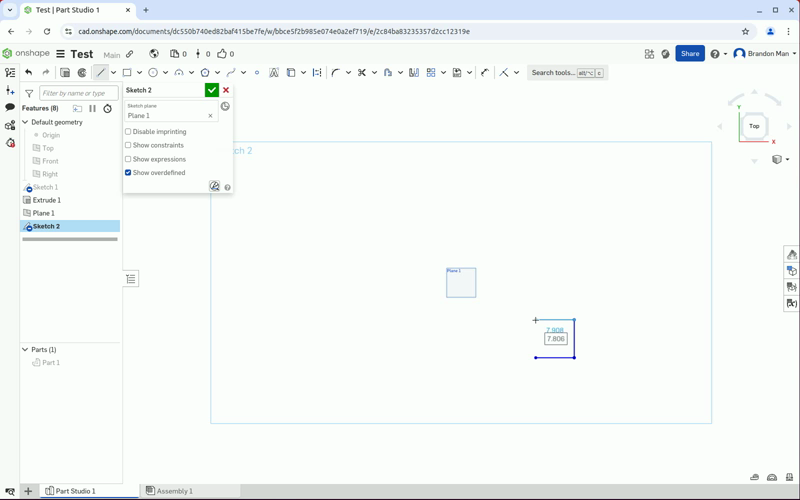
mouse_move(565, 319)
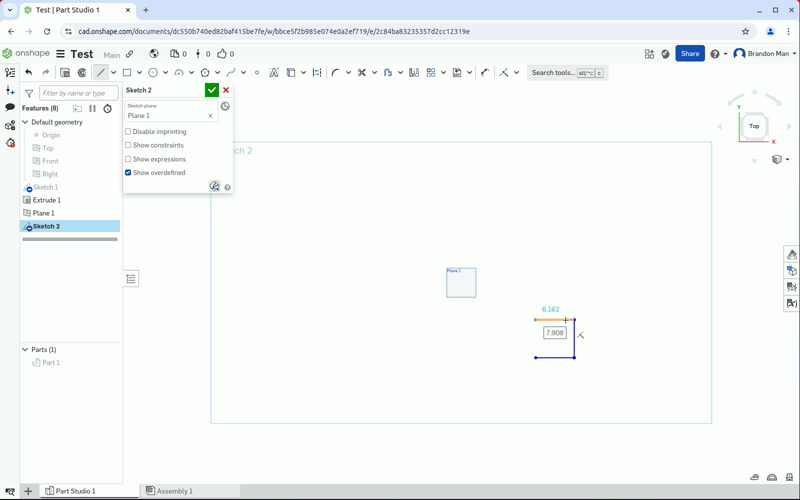
key_down(shift)
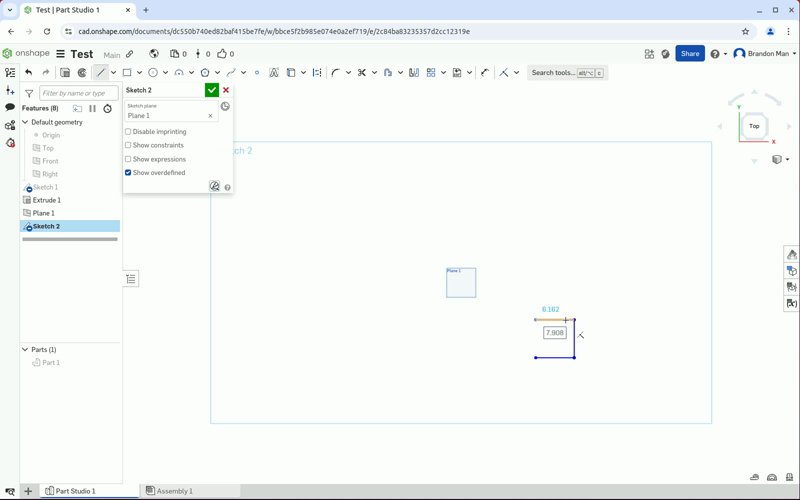
mouse_move(535, 357)
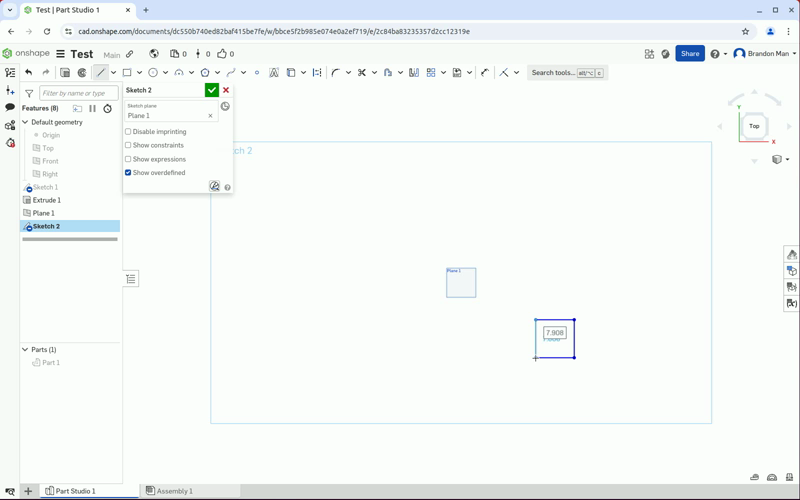
key_up(shift)
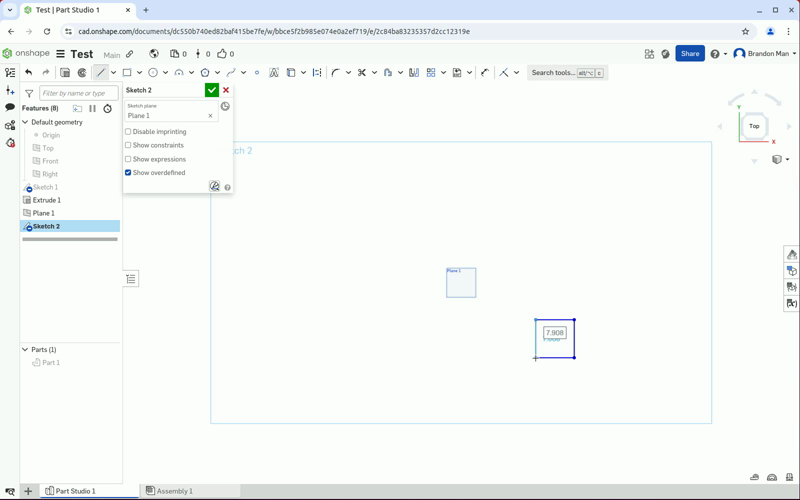
click(535, 357)
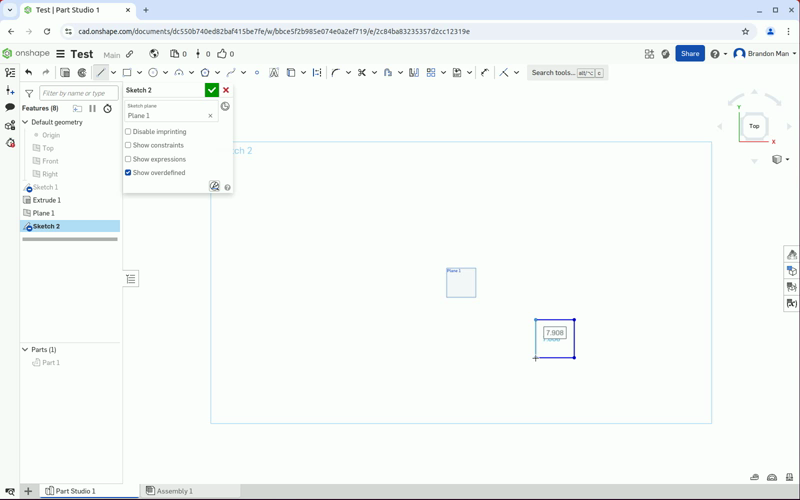
key(esc)
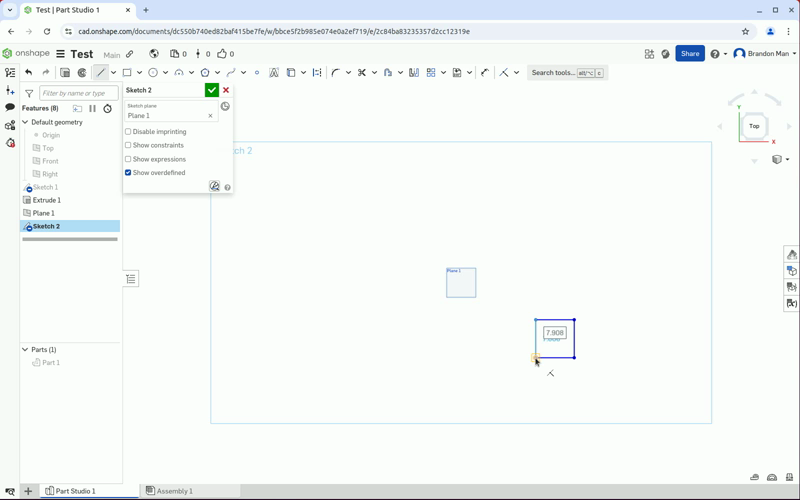
mouse_move(543, 342)
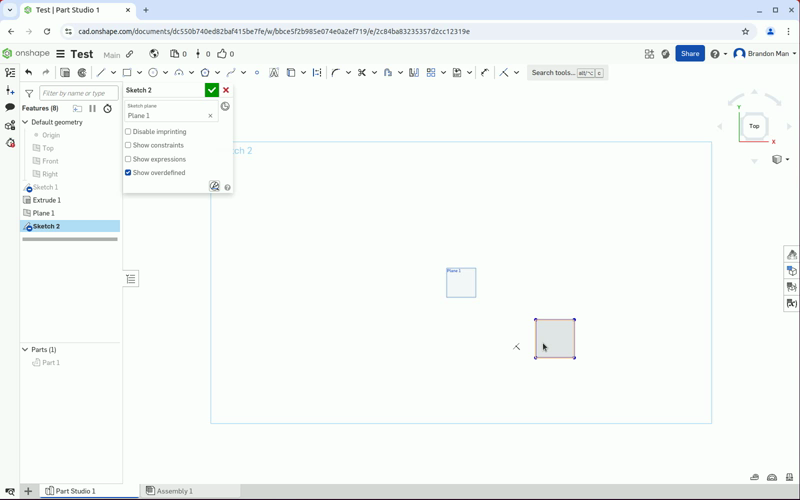
scroll(6)
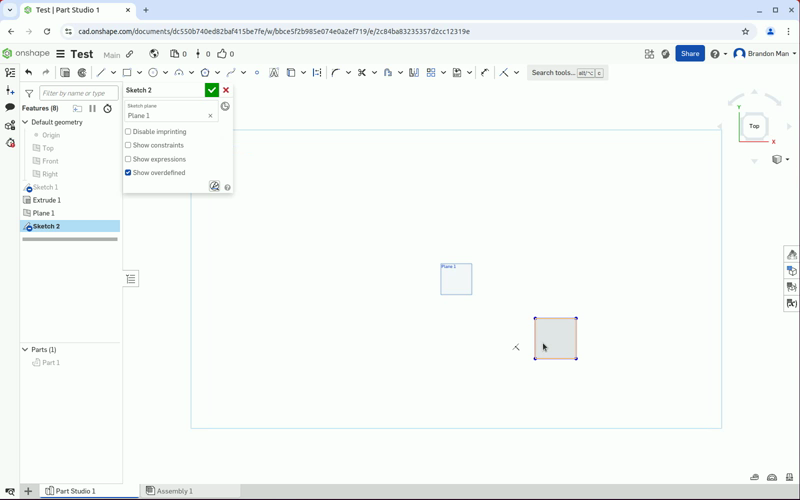
scroll(6)
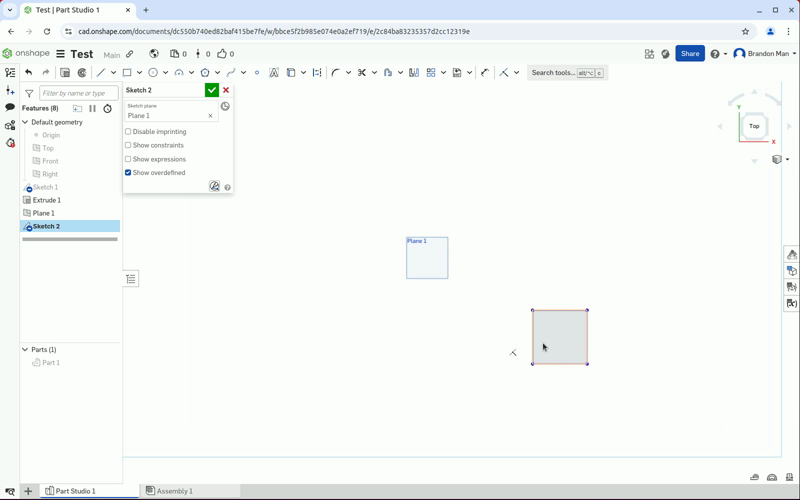
scroll(6)
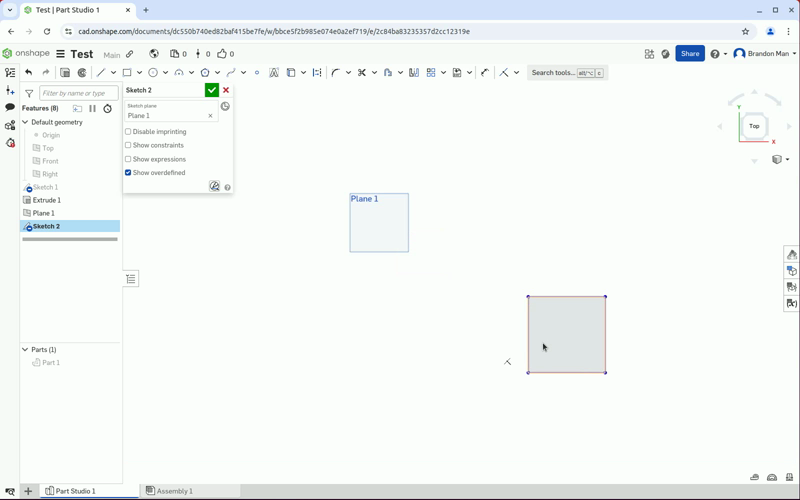
scroll(6)
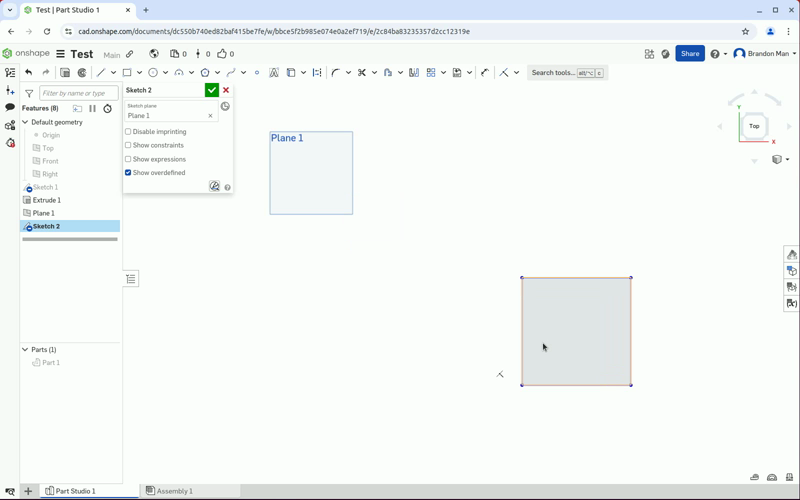
scroll(6)
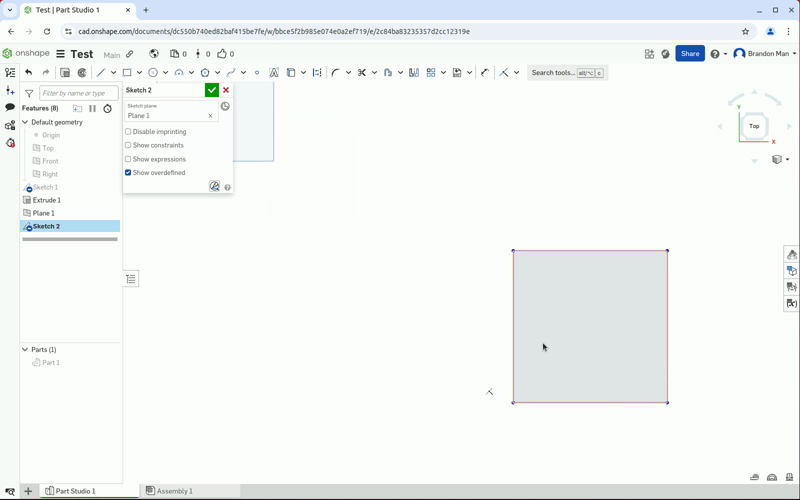
scroll(6)
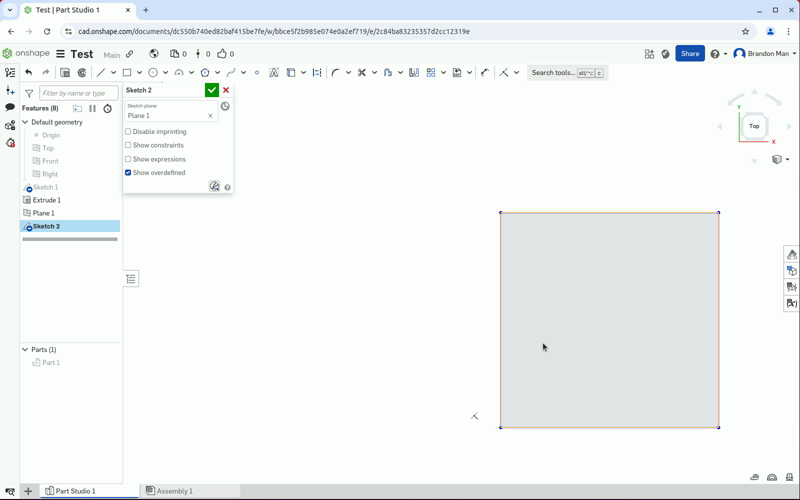
scroll(6)
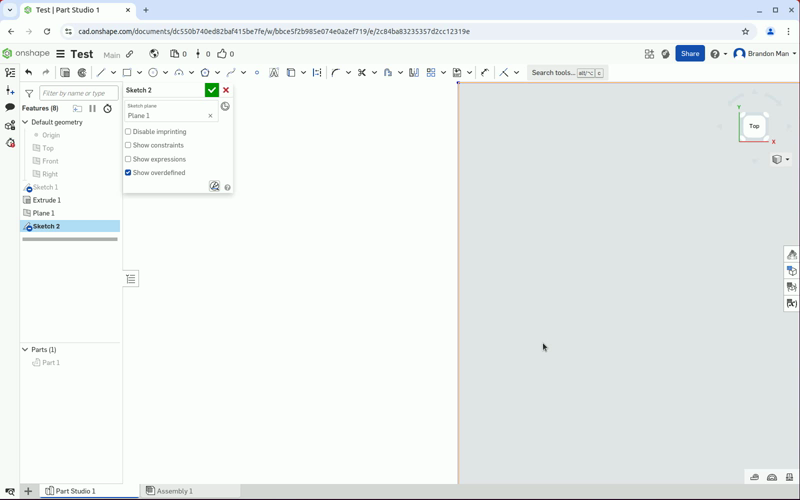
click(543, 342)
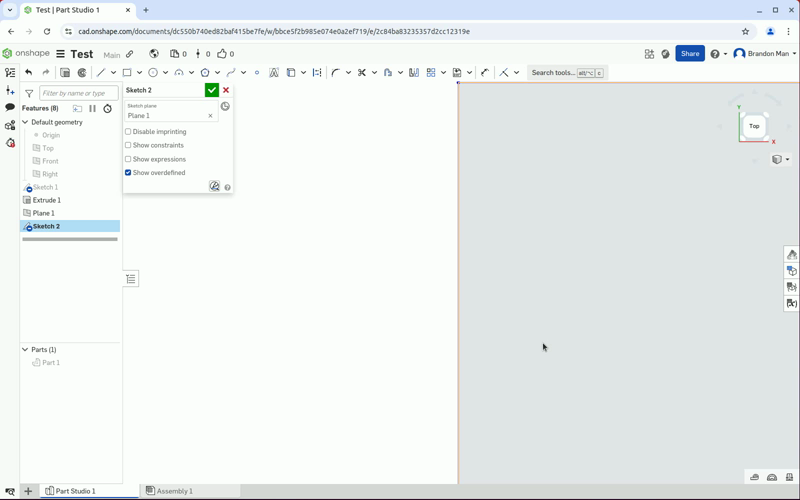
scroll(-6)
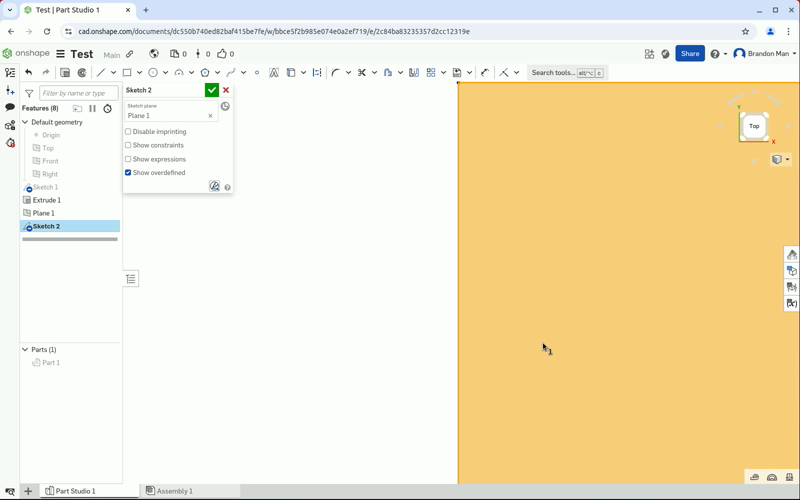
scroll(-6)
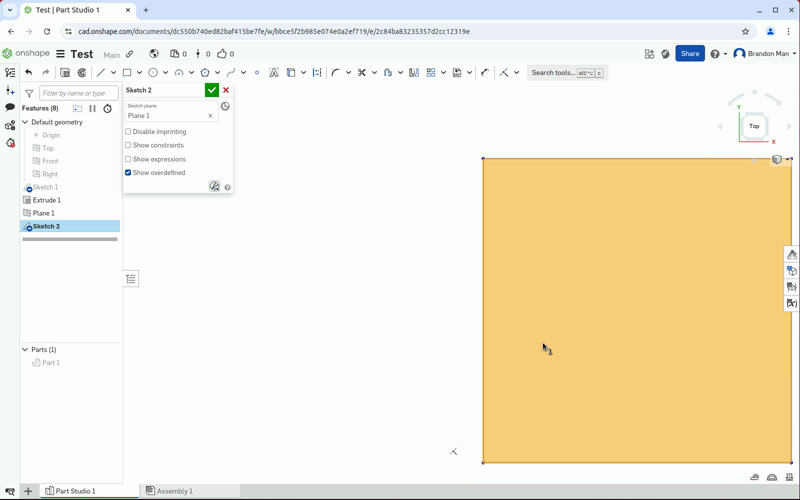
scroll(-6)
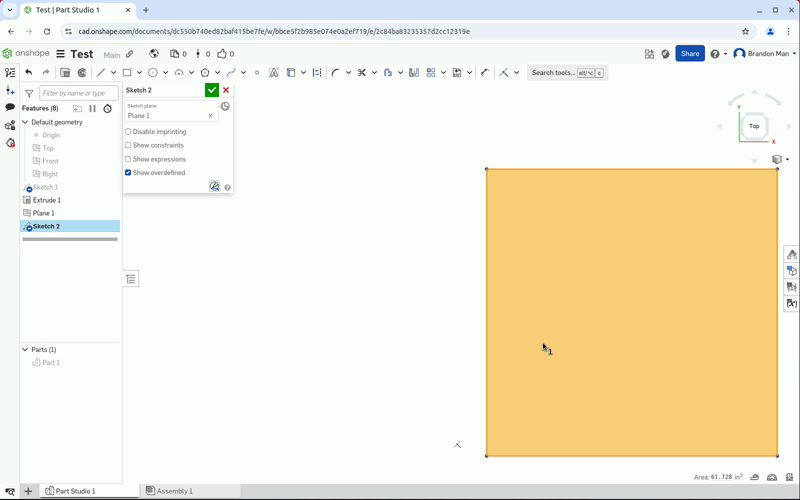
scroll(-6)
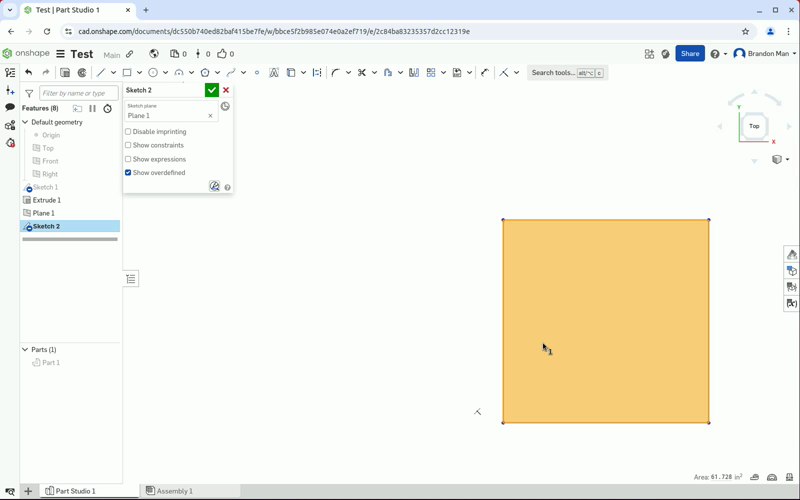
scroll(-6)
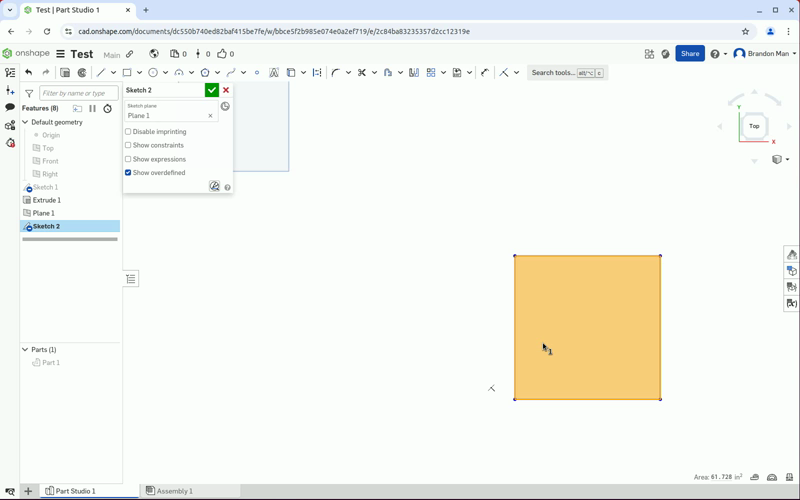
scroll(-6)
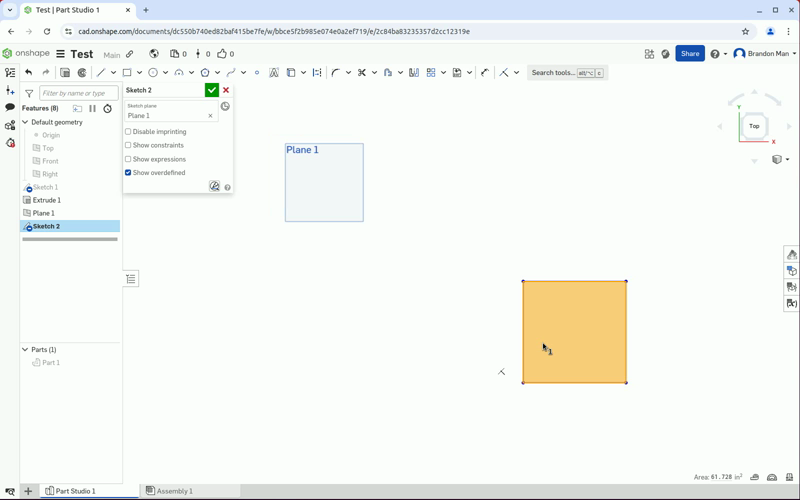
scroll(-6)
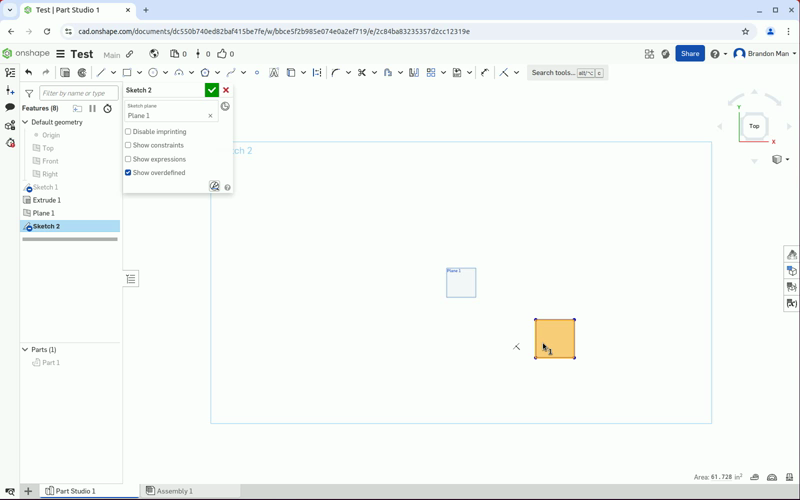
mouse_move(73, 352)
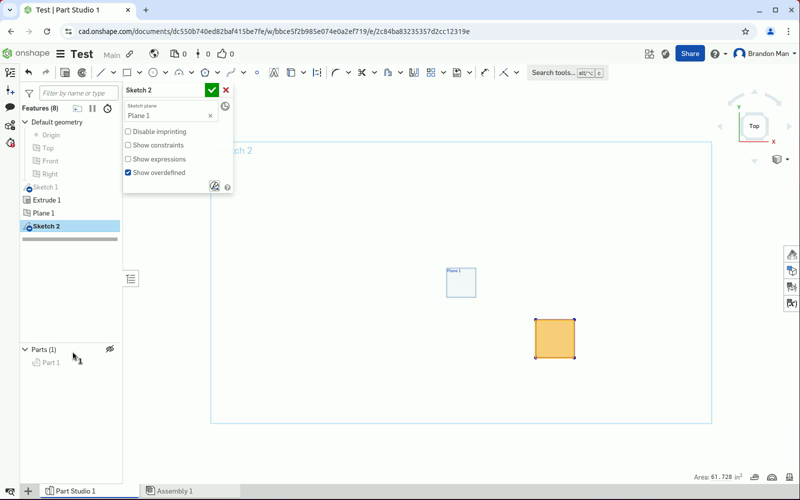
key(shift+y)
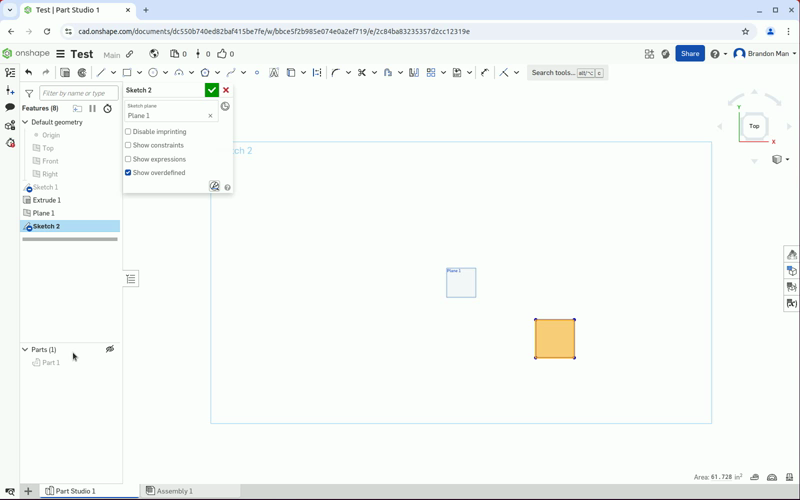
key(shift+e)
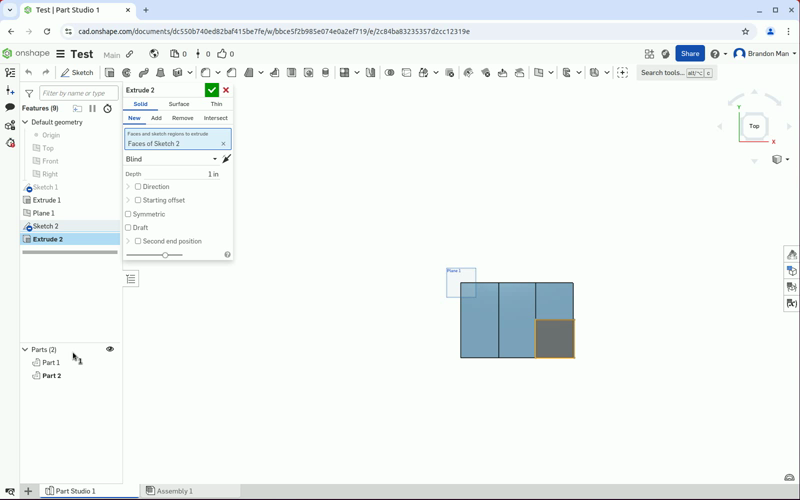
mouse_move(143, 106)
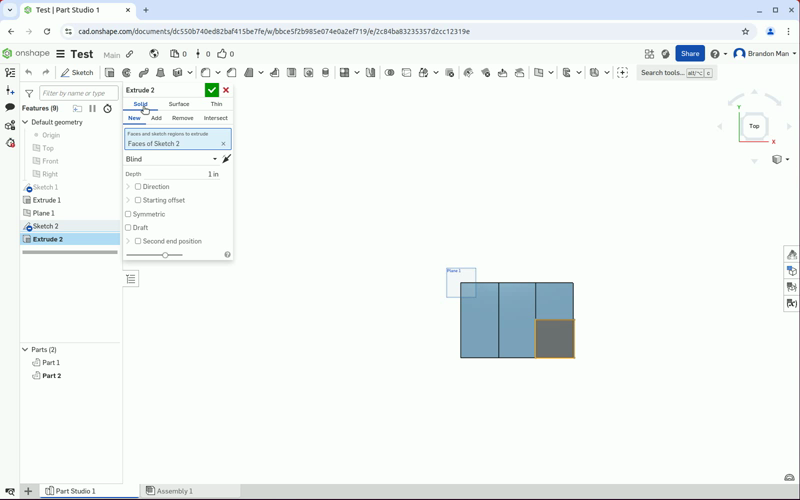
click(143, 106)
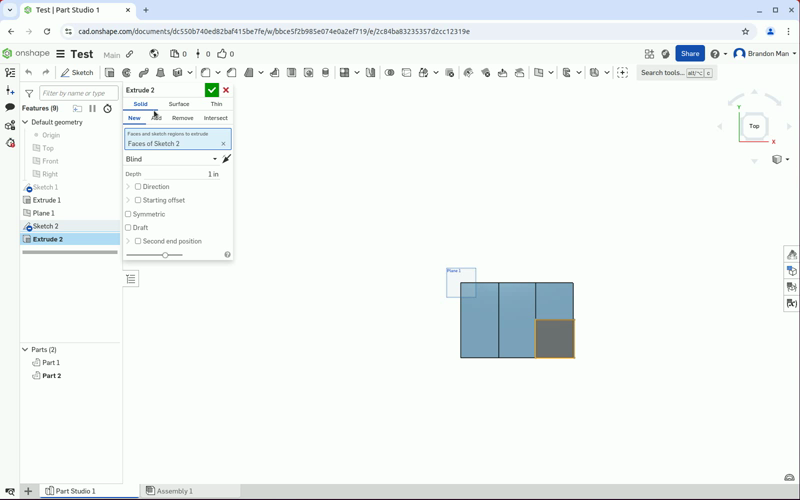
mouse_move(186, 120)
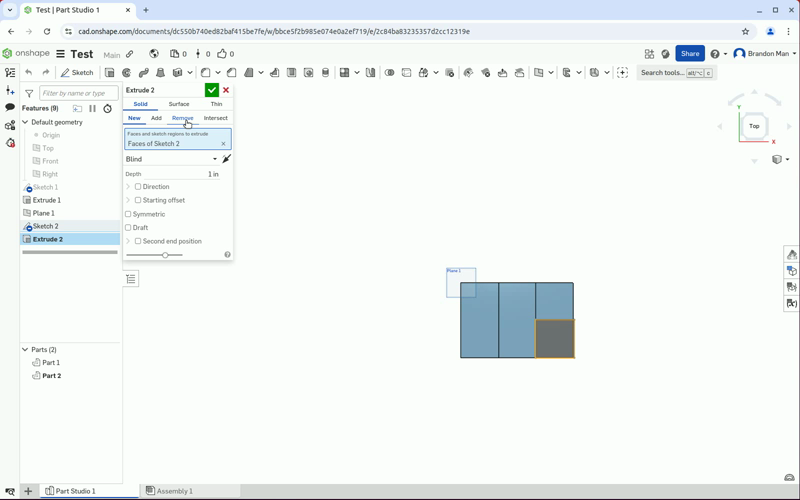
click(186, 120)
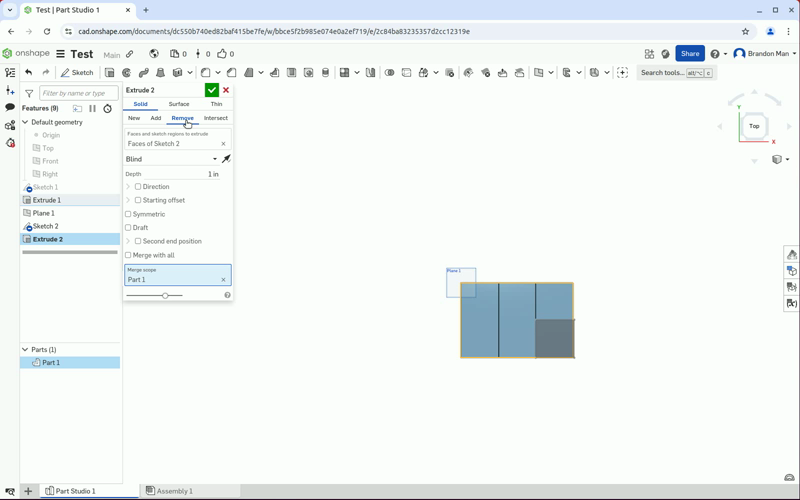
key(tab, 4)
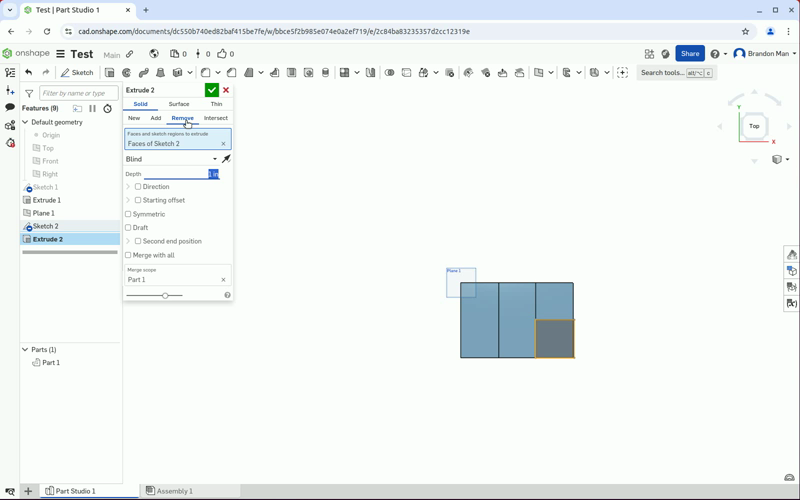
text(-15.405)
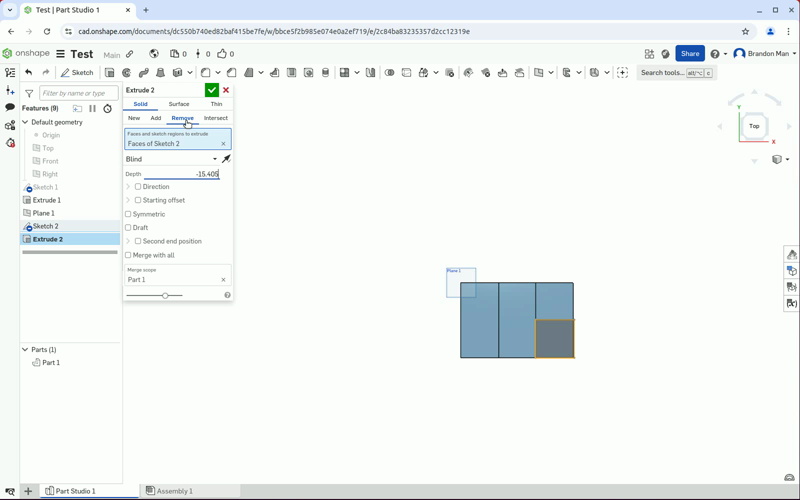
key(tab, 6)
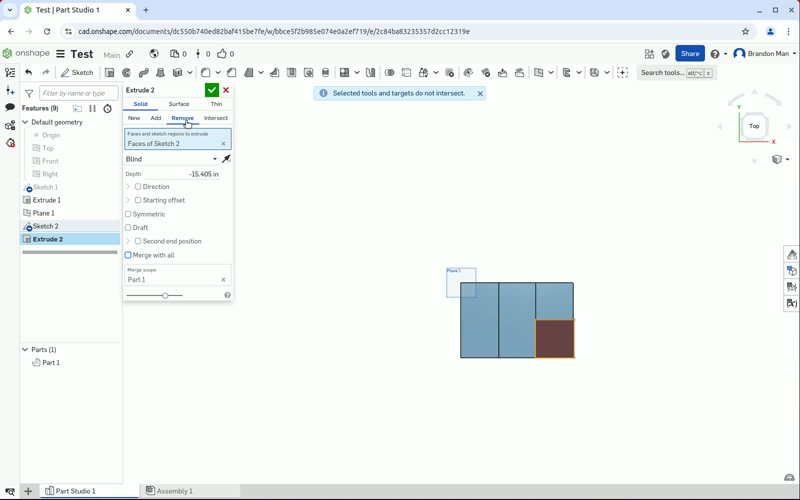
key(space)
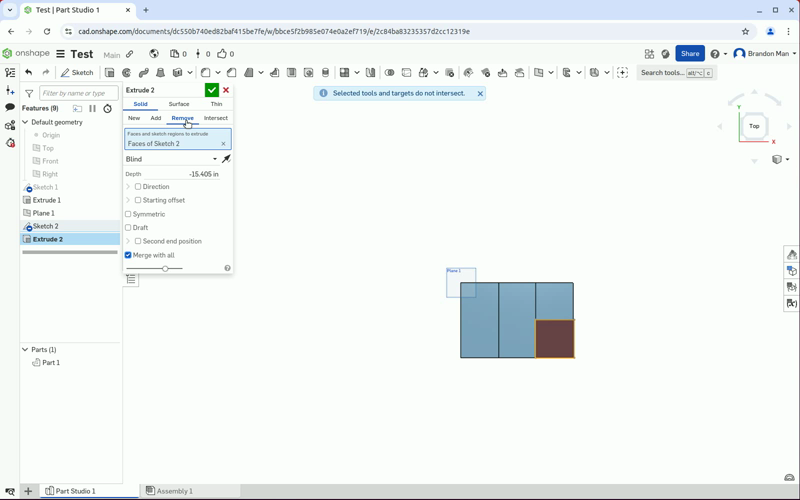
key(enter)
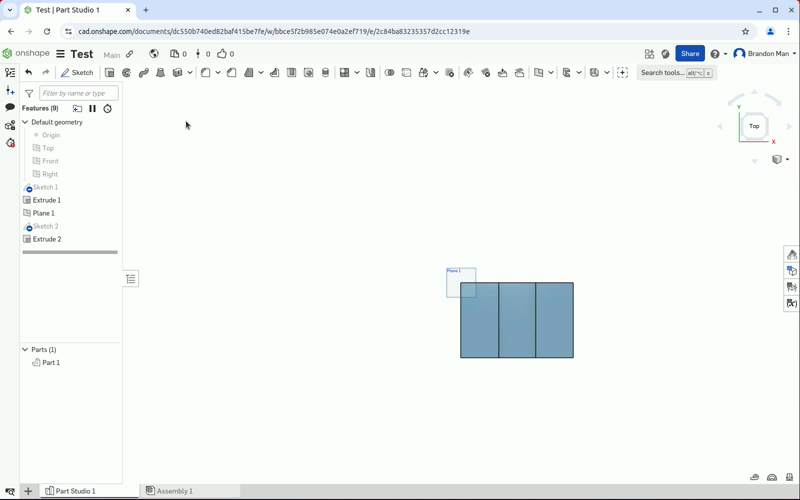
key(shift+h)
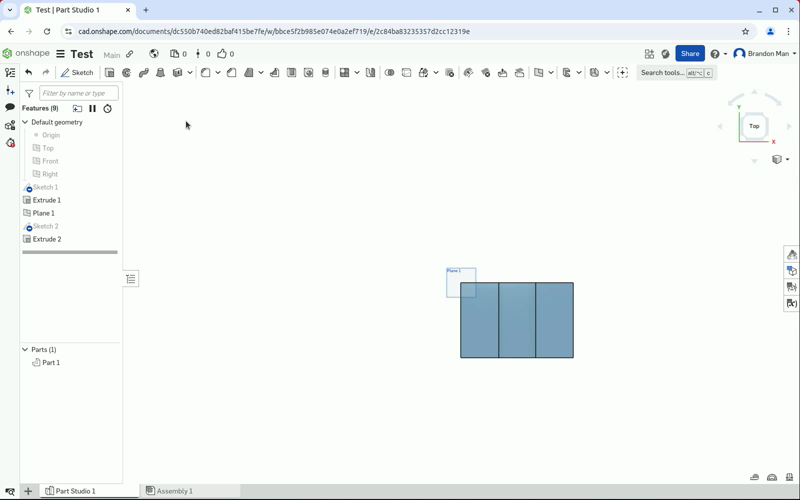
key(shift+h)
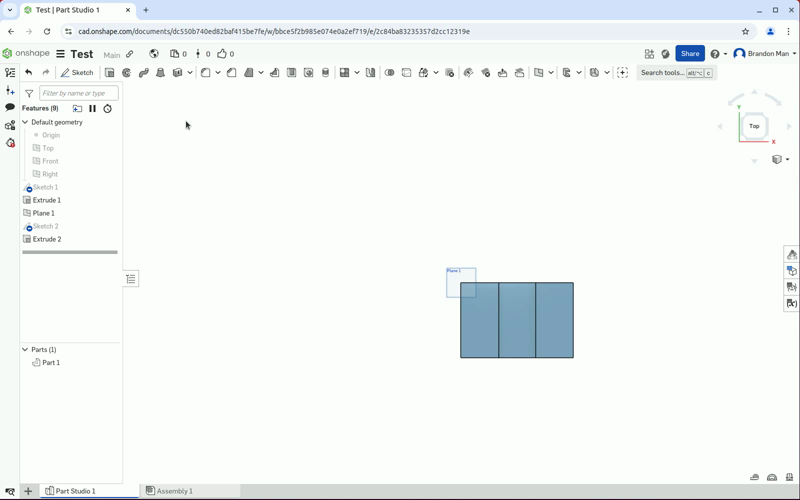
mouse_move(73, 189)
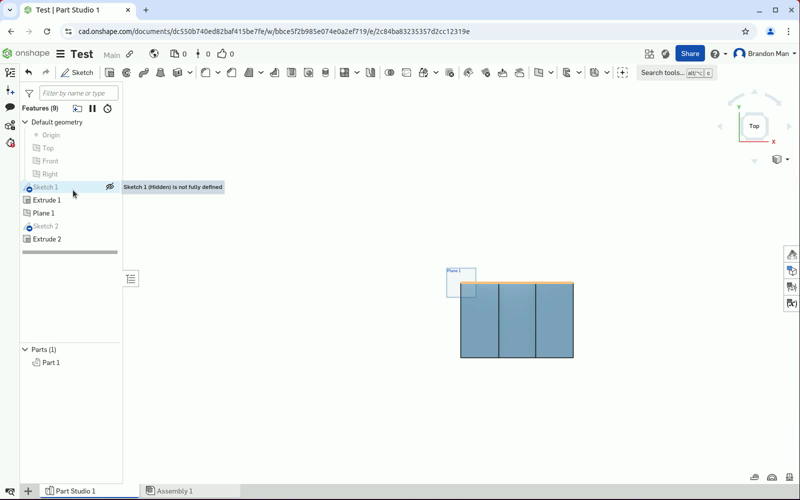
click(73, 189)
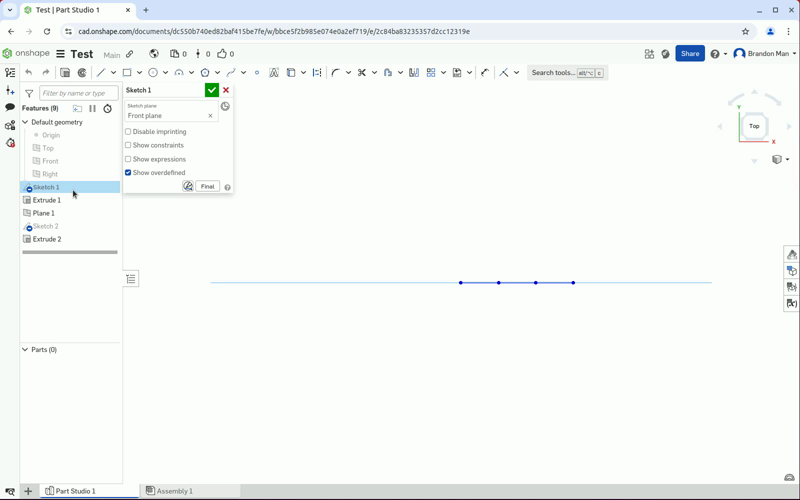
mouse_move(229, 92)
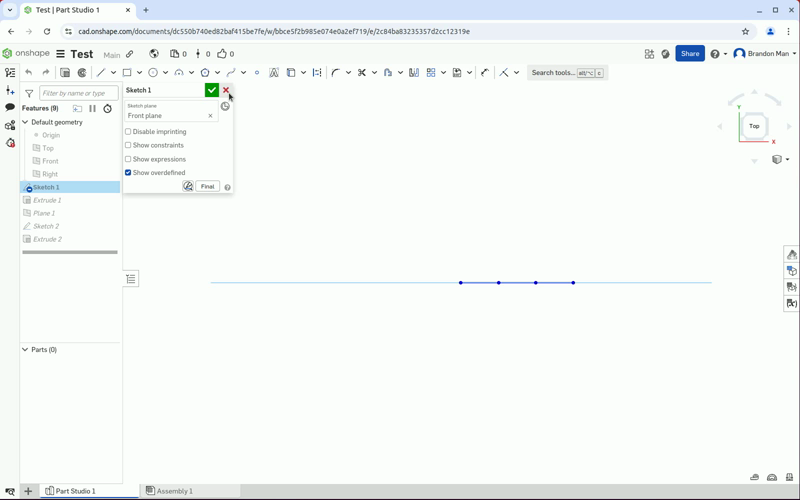
click(229, 92)
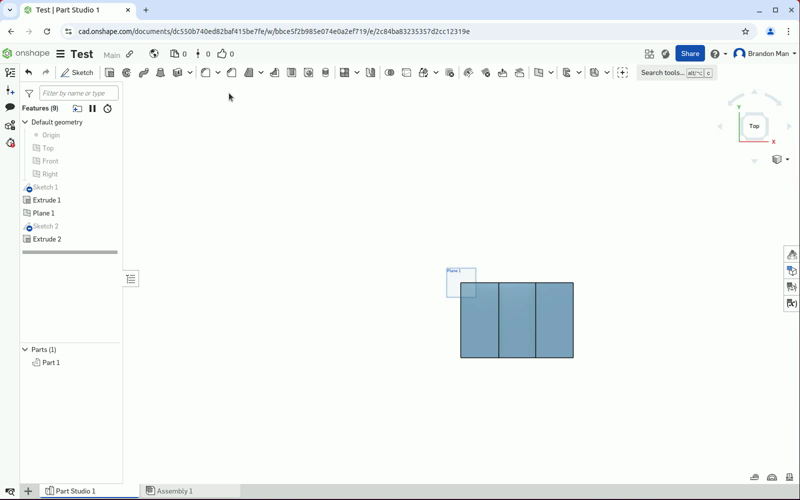
mouse_move(73, 352)
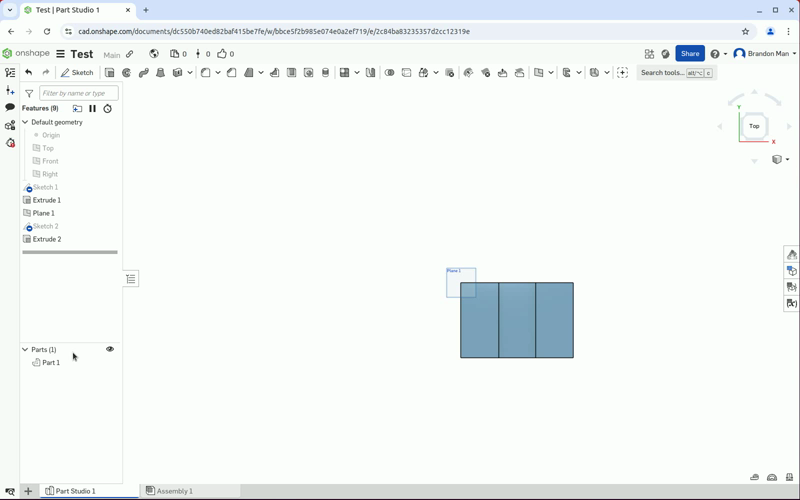
key(y)
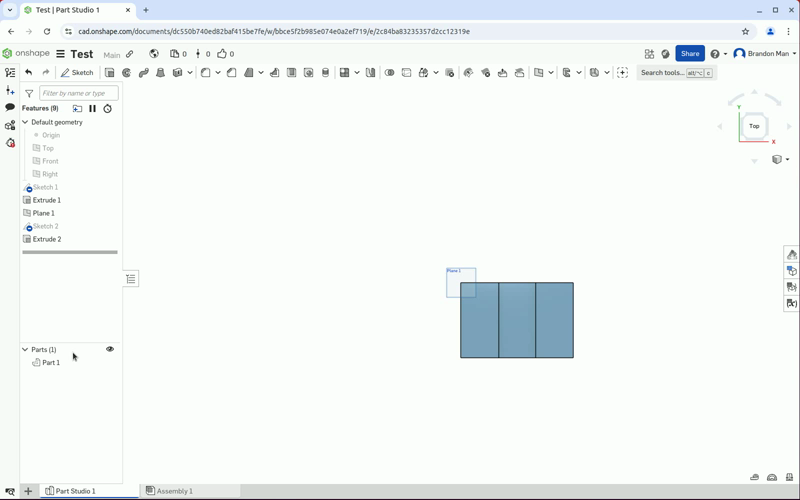
key(shift+p)
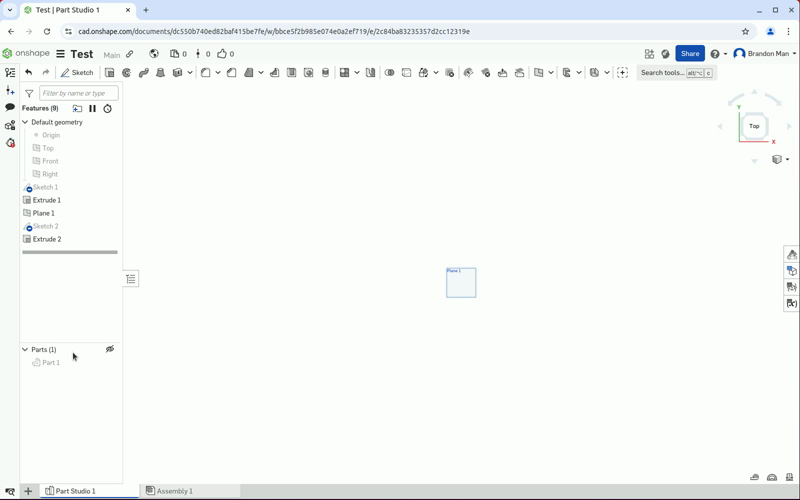
key(space)
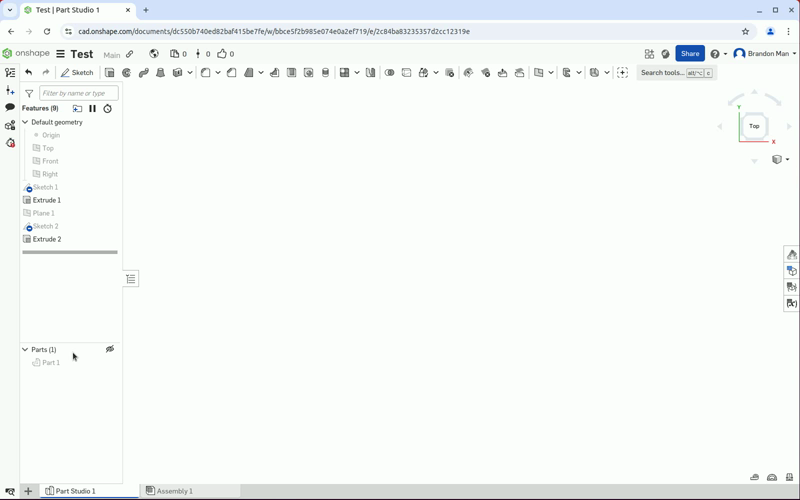
key_down(shift)
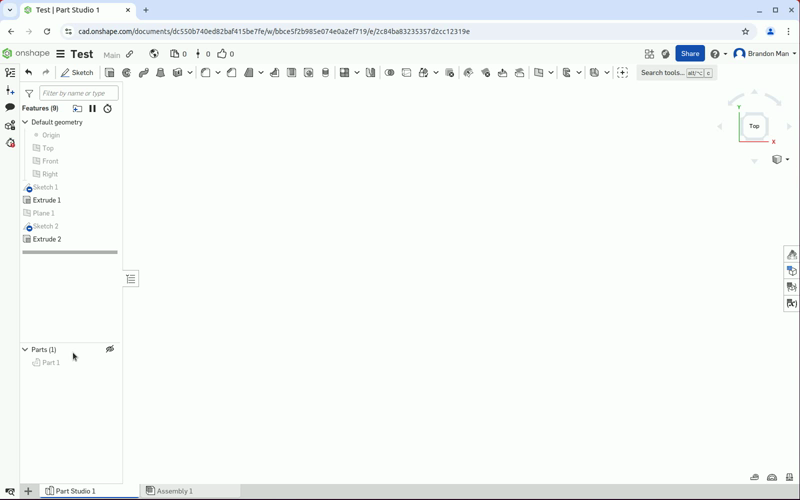
key(up)
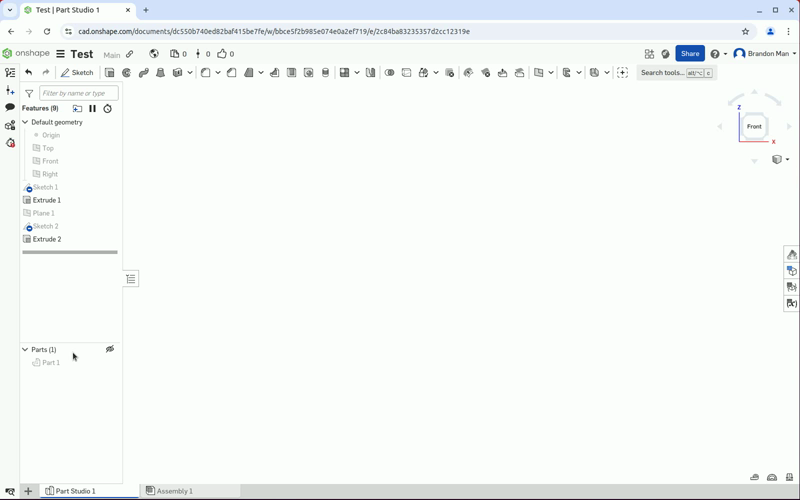
key_up(shift)
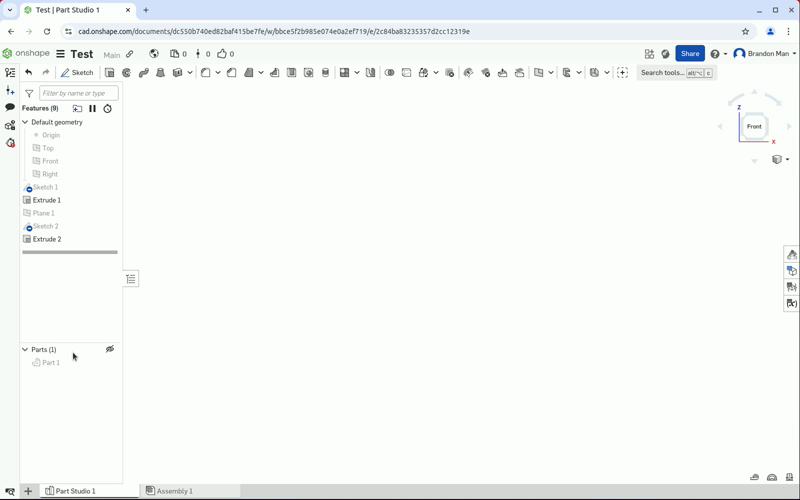
key(space)
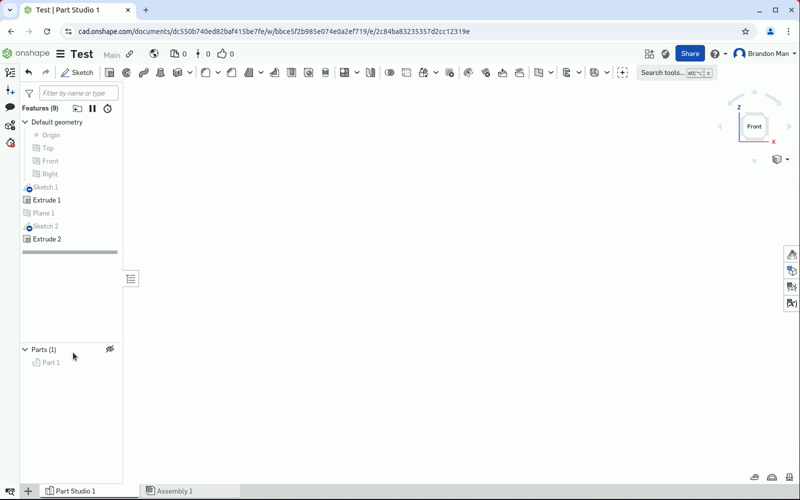
key_down(shift)
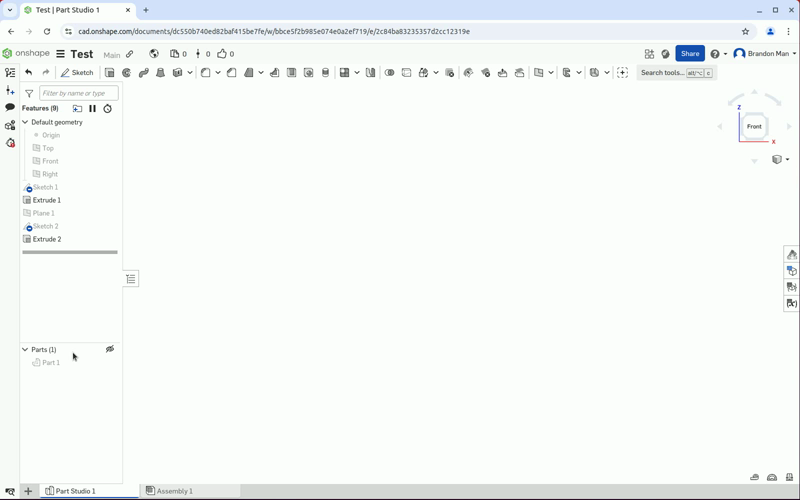
key(left)
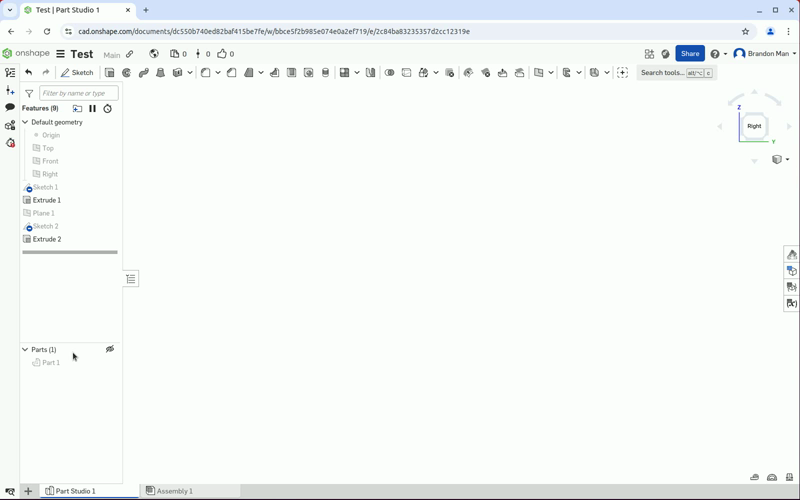
key_up(shift)
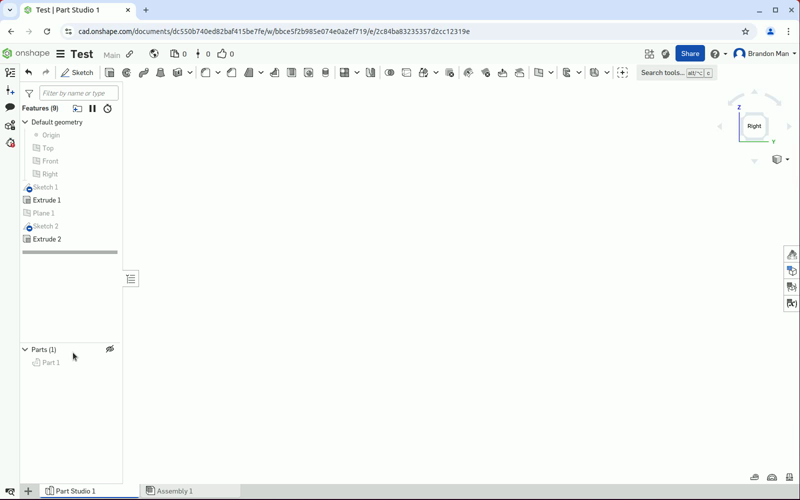
mouse_move(73, 352)
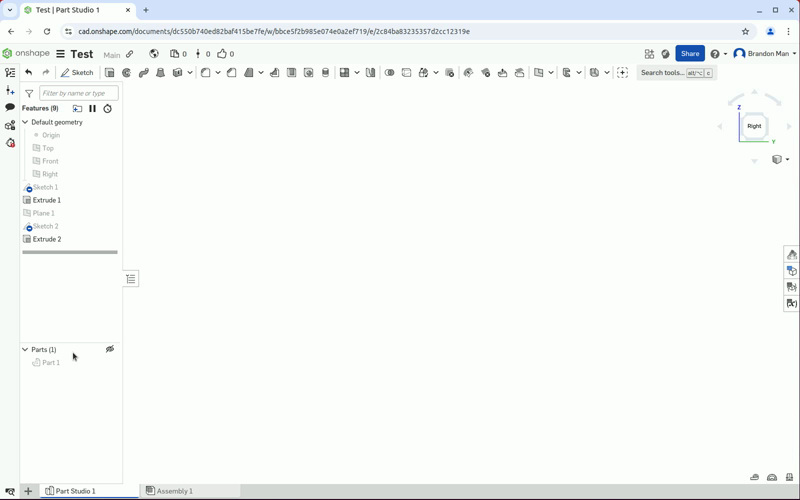
key(shift+y)
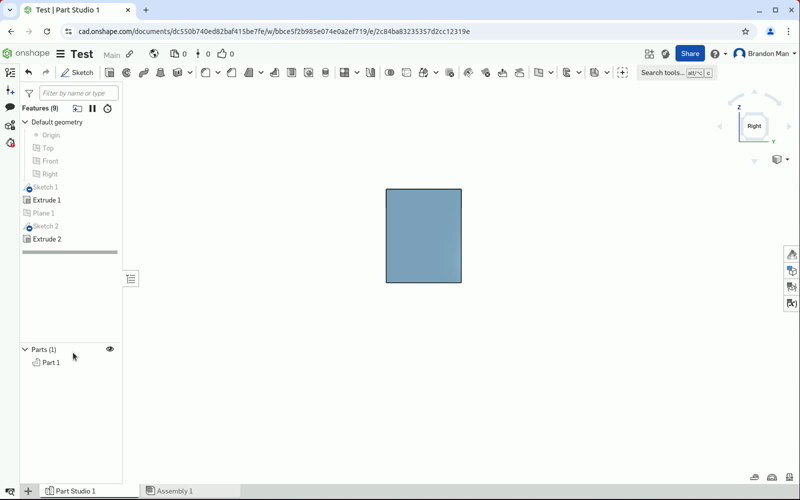
mouse_move(541, 75)
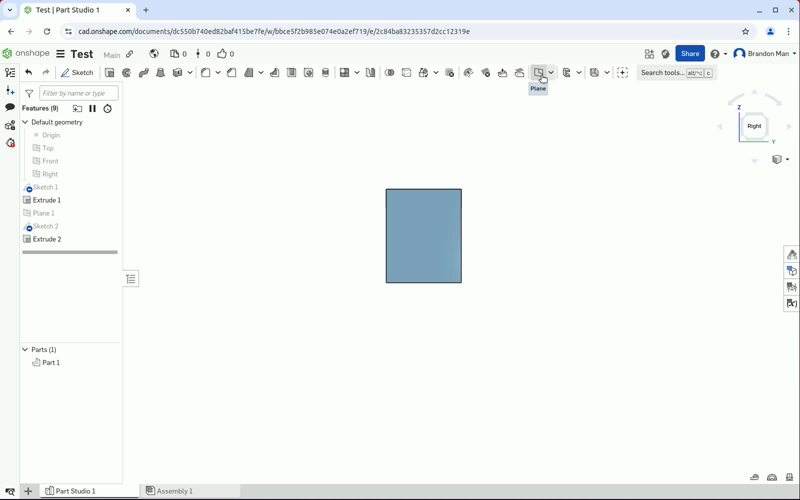
click(541, 75)
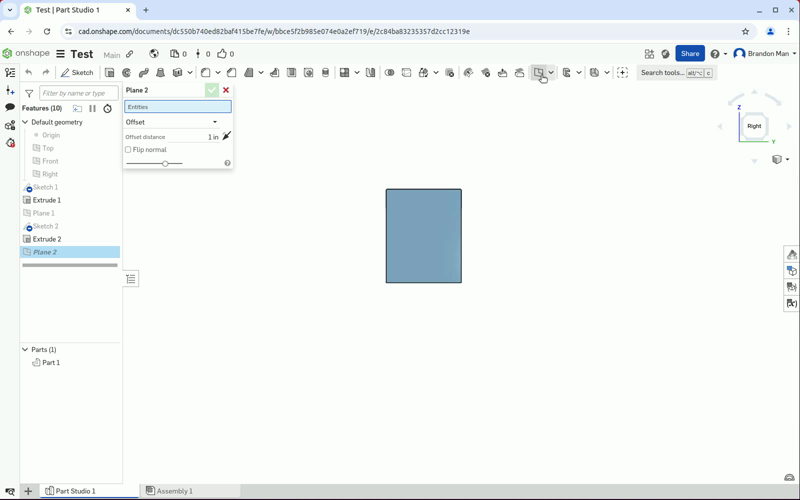
mouse_move(73, 176)
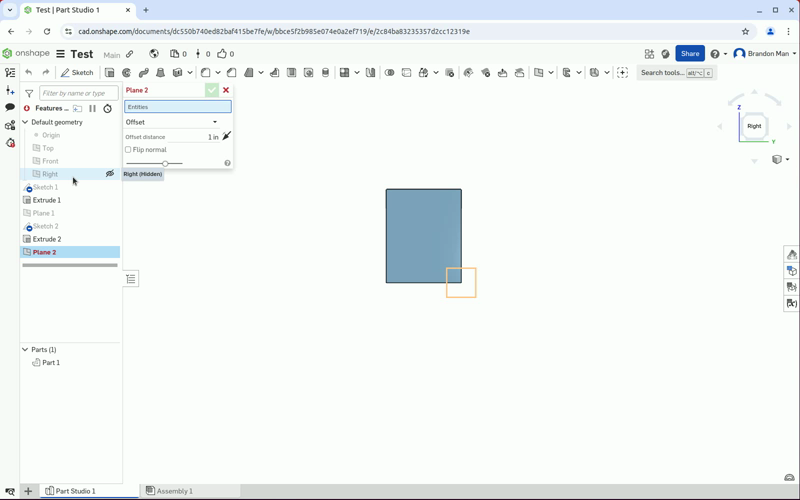
click(73, 176)
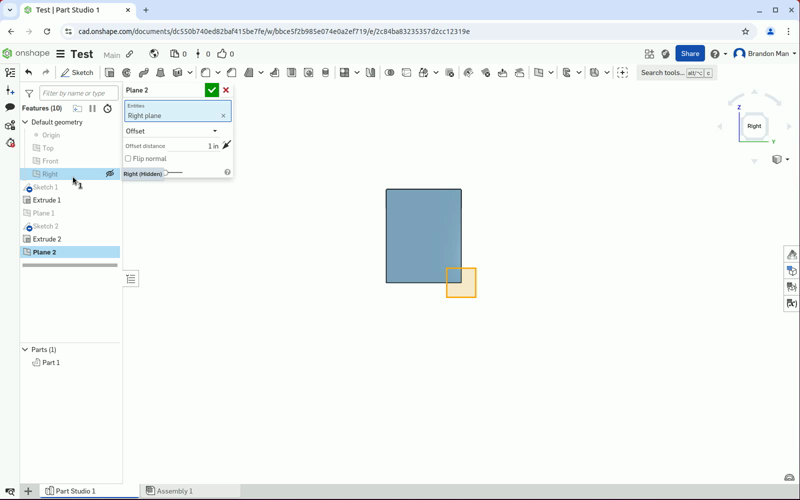
key(tab, 2)
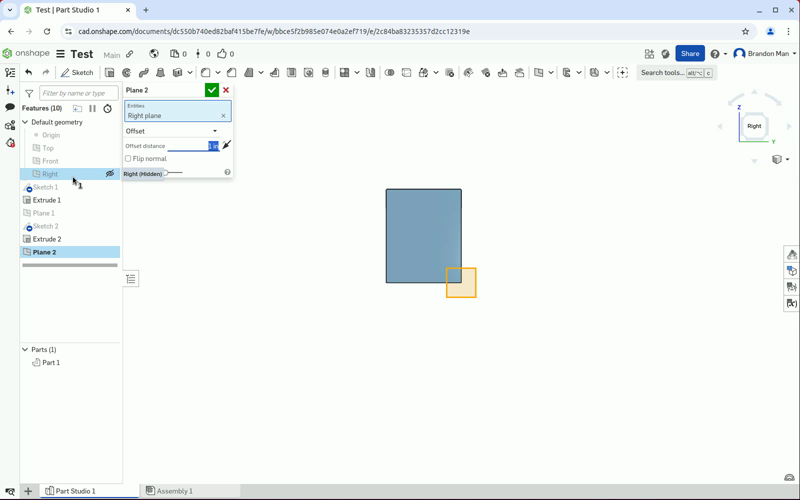
text(23.108)
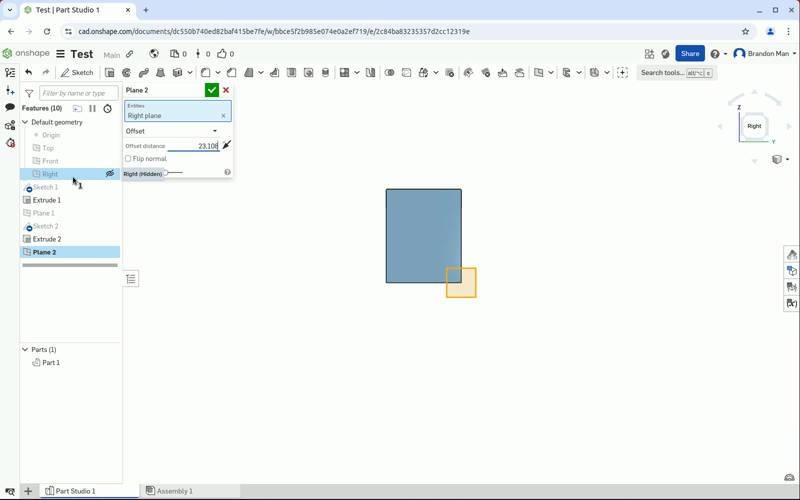
key(enter, 2)
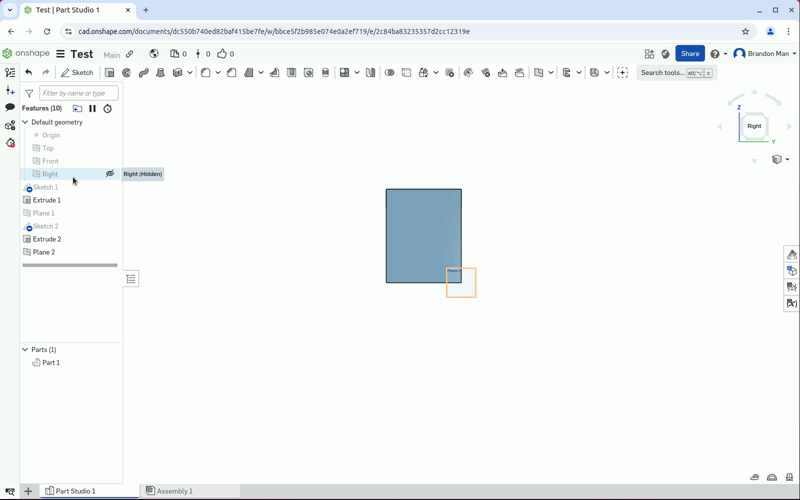
key(shift+s)
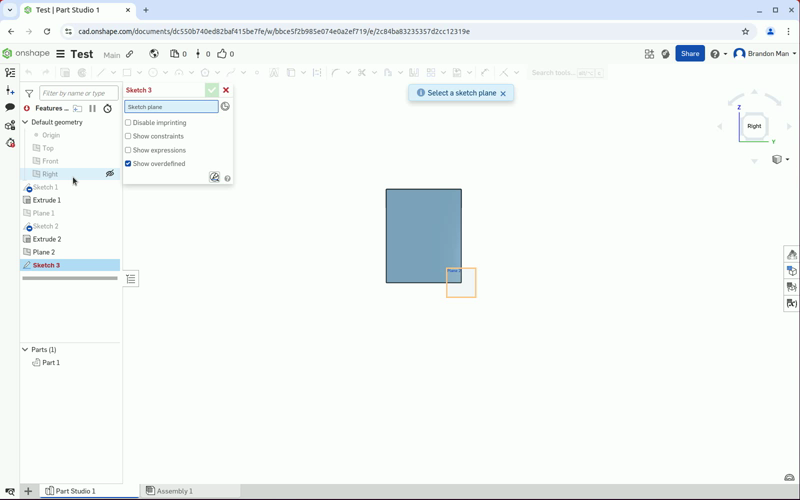
mouse_move(73, 254)
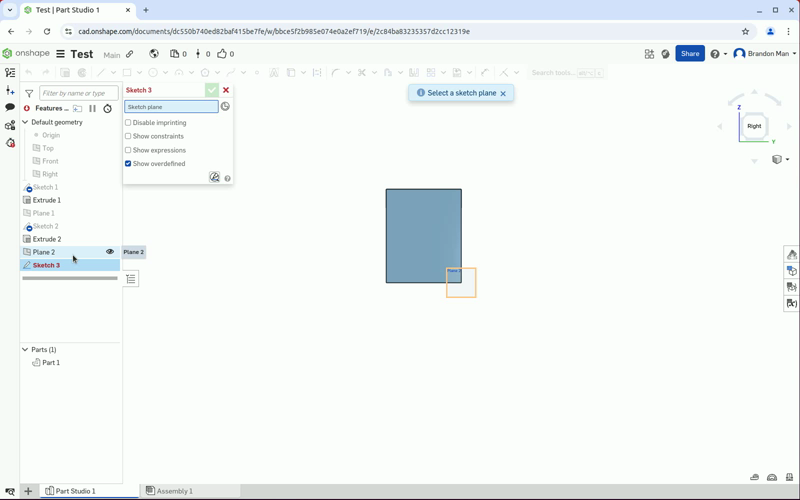
click(73, 254)
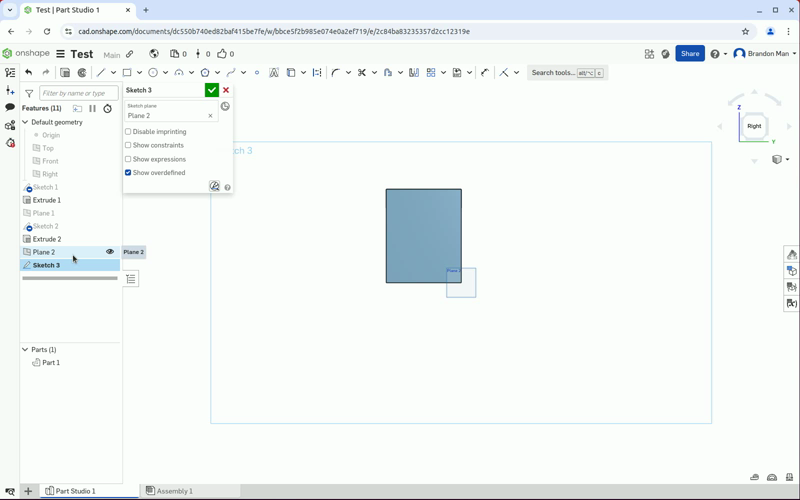
mouse_move(73, 352)
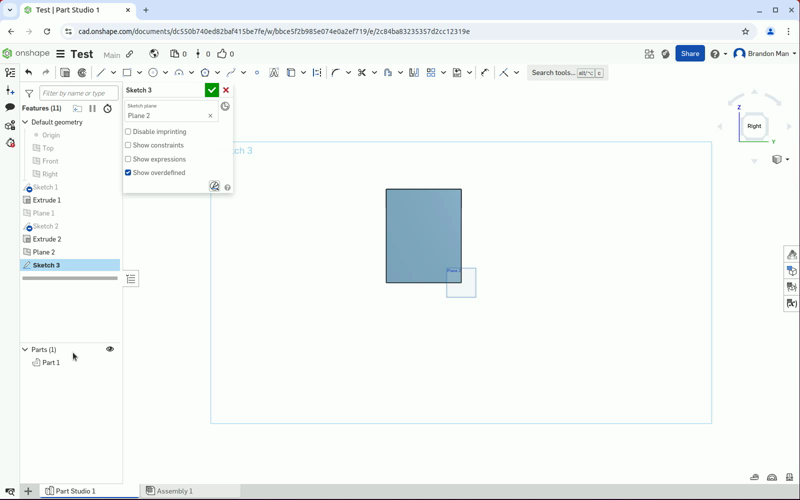
key(y)
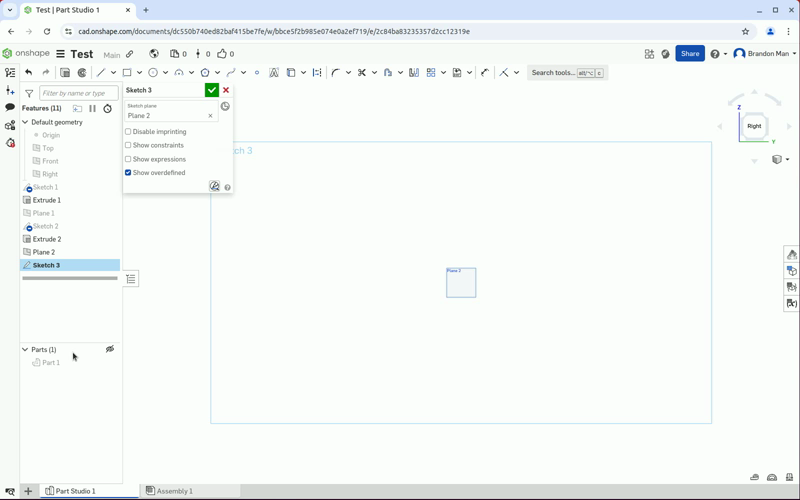
key(l)
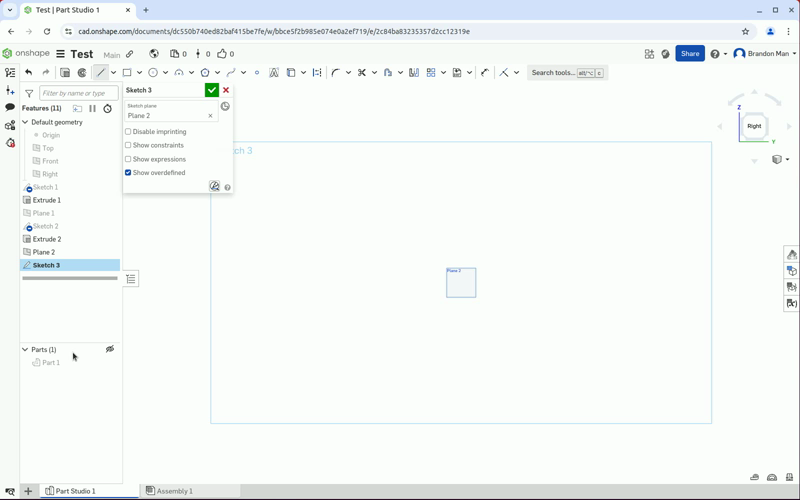
key_down(shift)
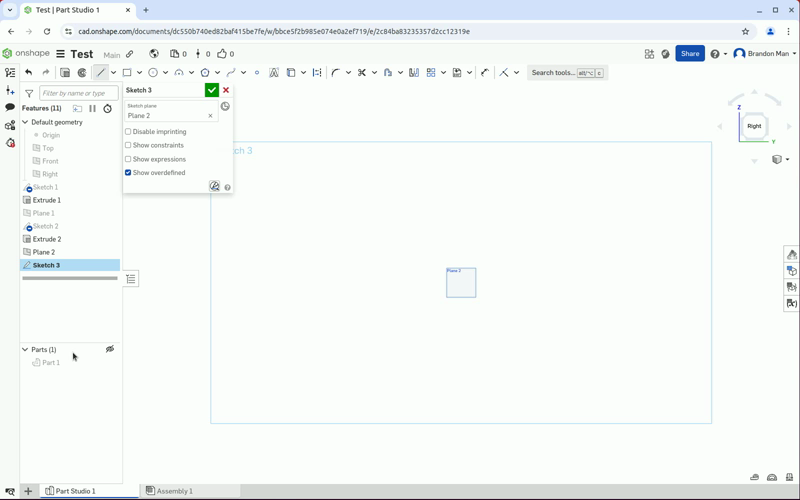
mouse_move(385, 245)
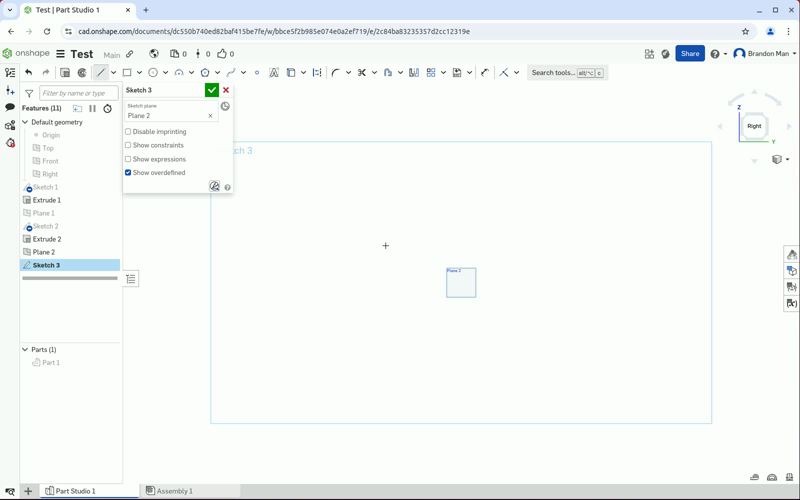
click(385, 245)
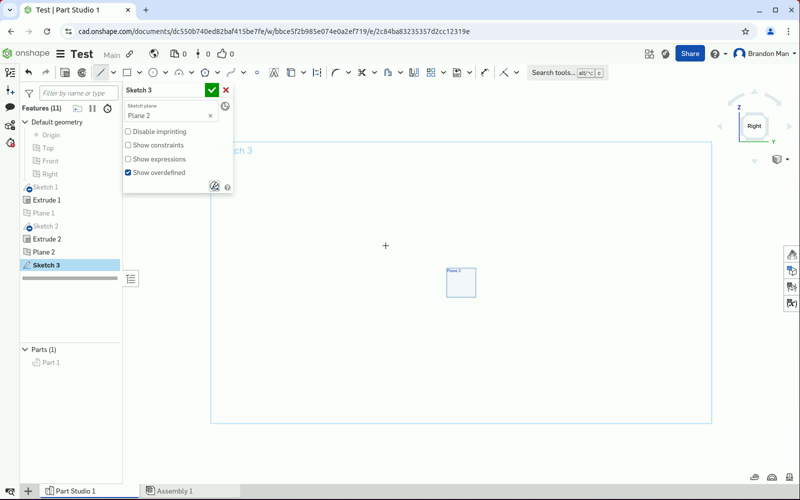
key_up(shift)
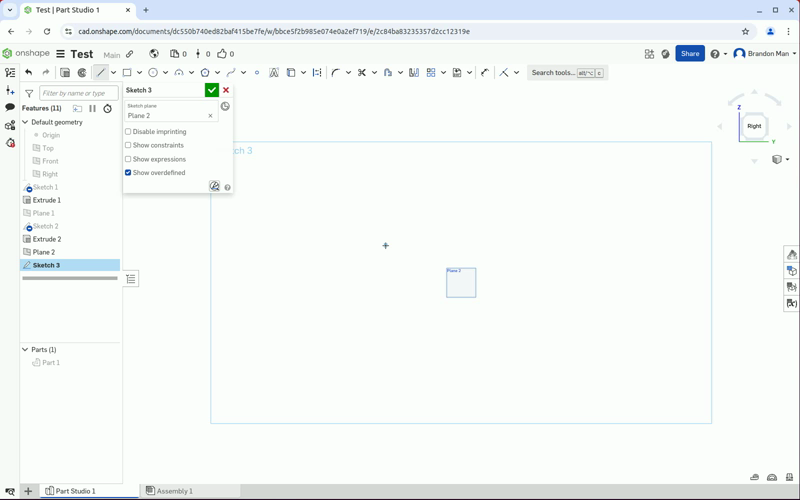
key_down(shift)
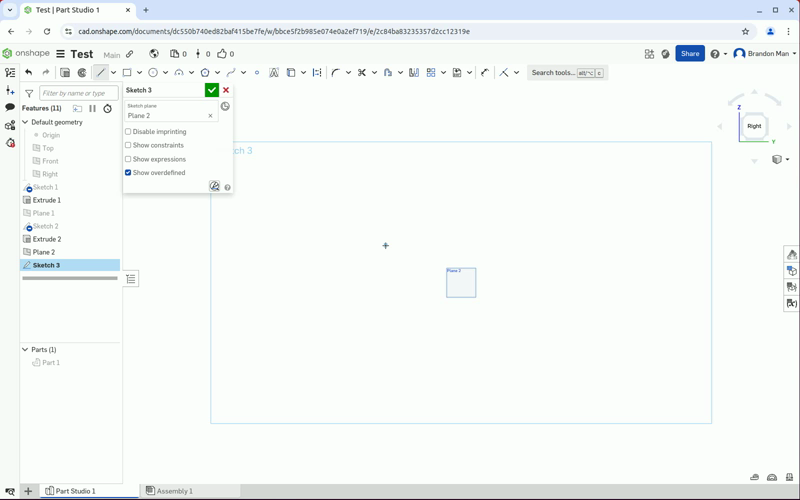
mouse_move(415, 245)
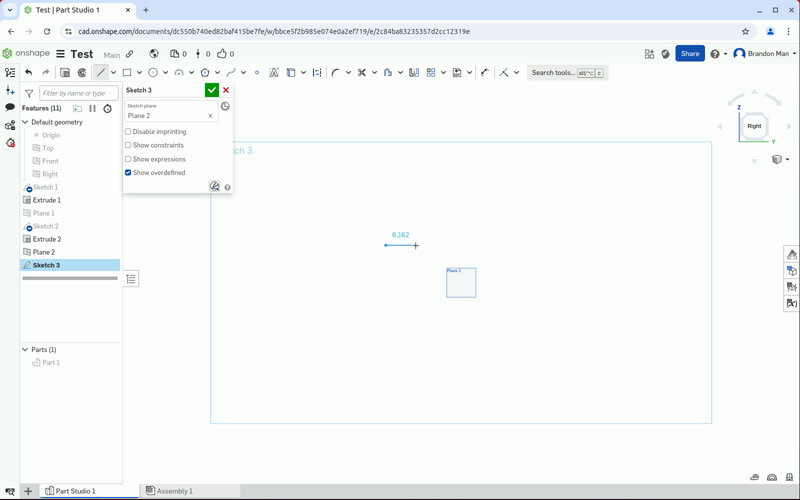
mouse_move(423, 245)
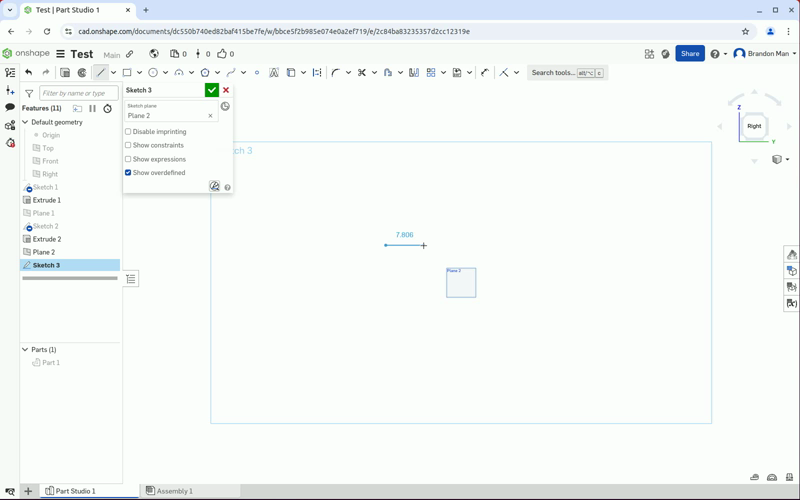
click(423, 245)
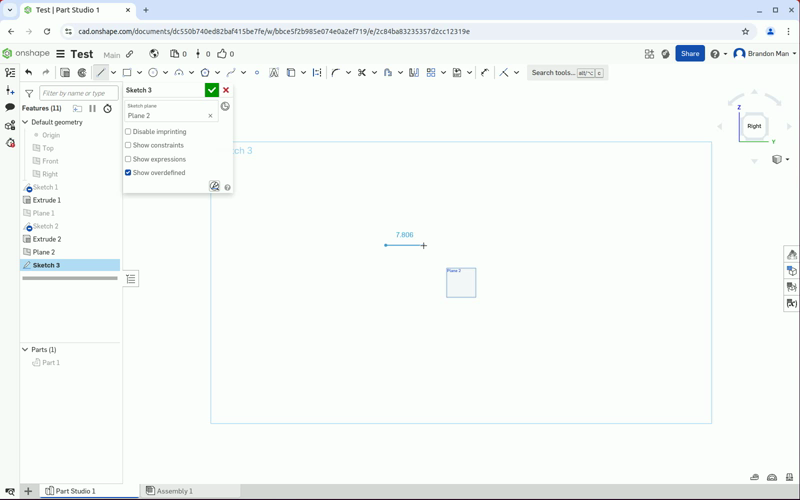
key_up(shift)
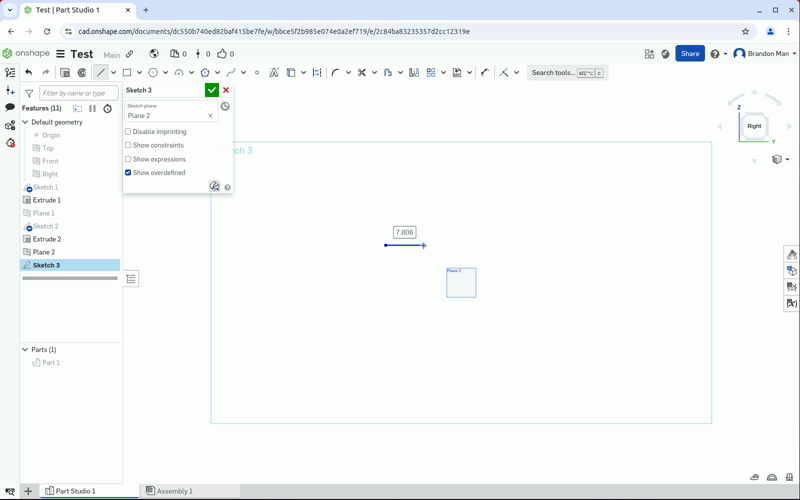
key_down(shift)
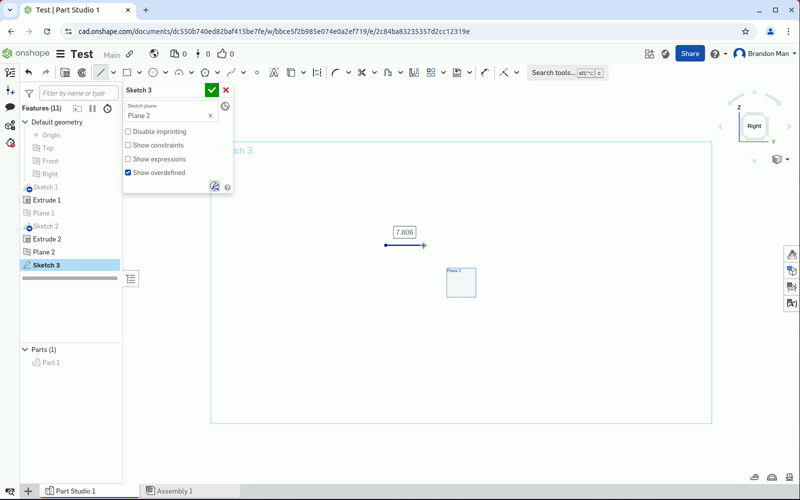
mouse_move(453, 245)
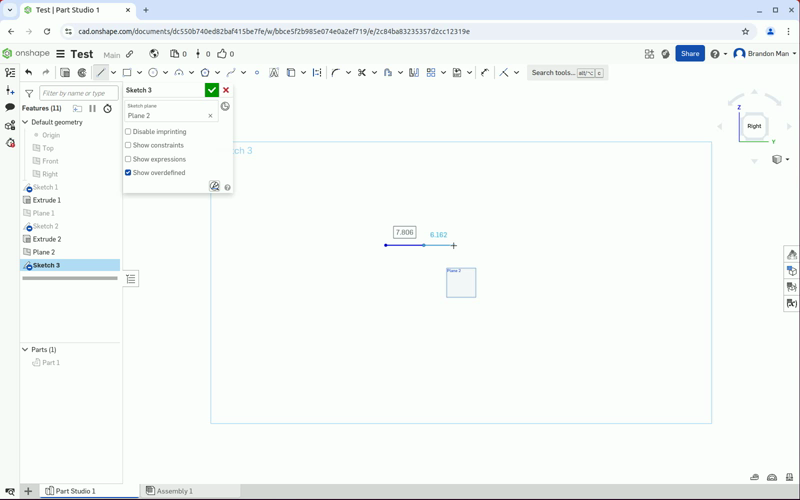
mouse_move(423, 188)
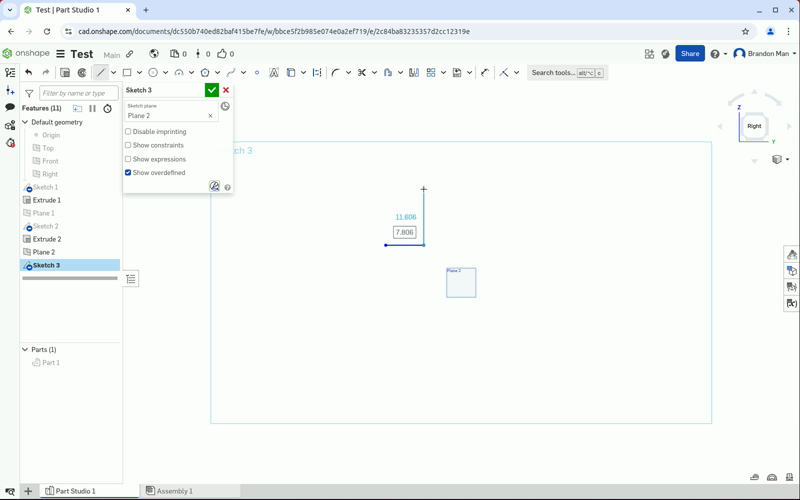
click(423, 188)
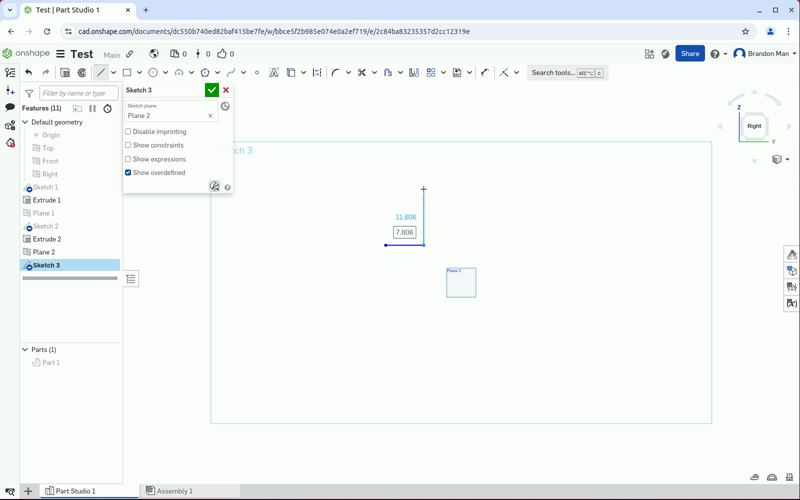
key_up(shift)
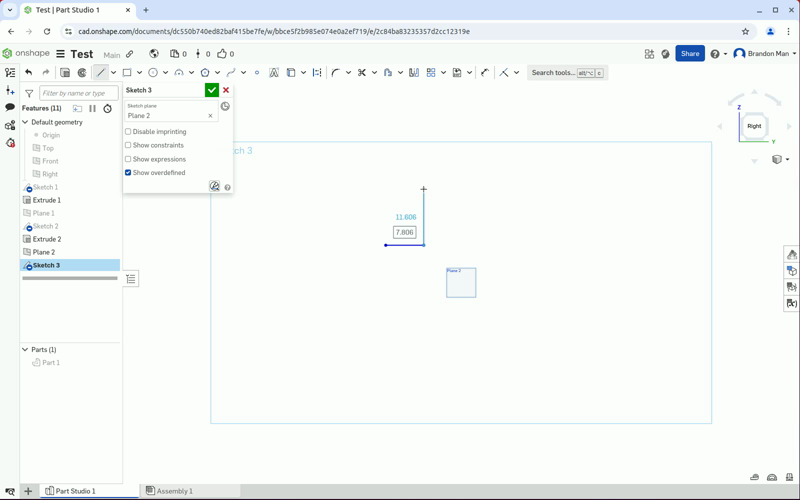
key_down(shift)
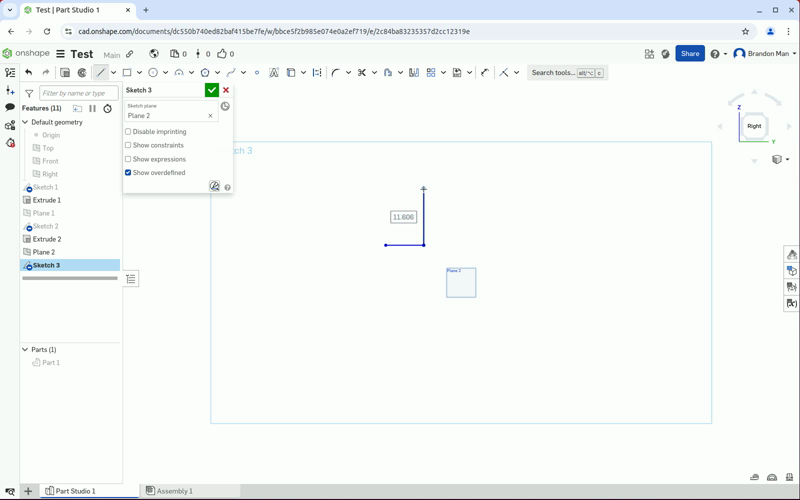
mouse_move(453, 188)
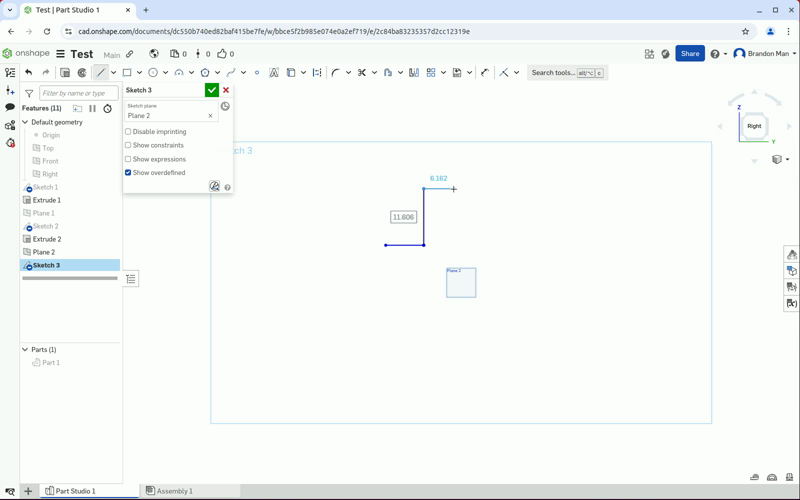
mouse_move(385, 188)
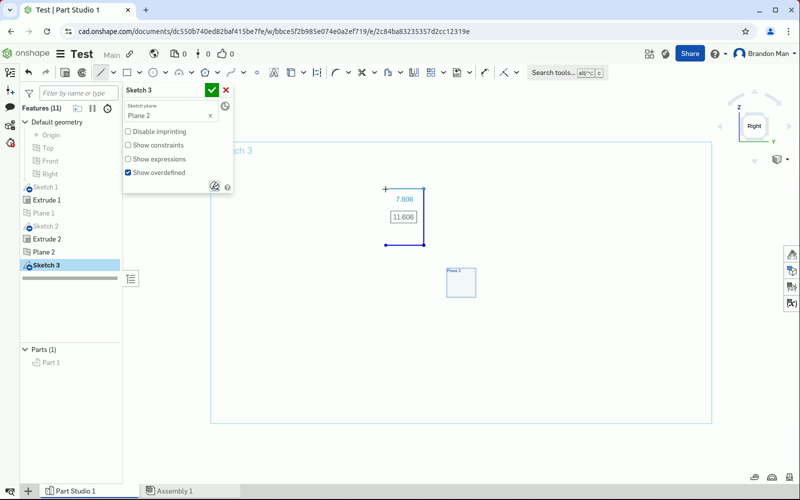
click(385, 188)
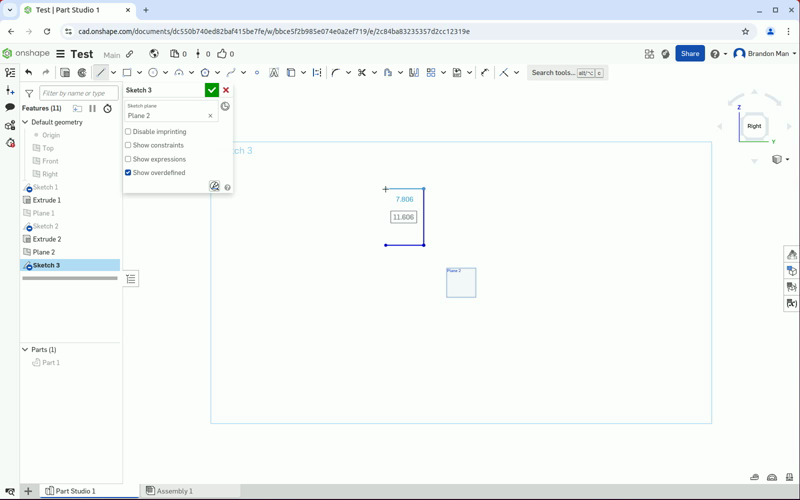
key_up(shift)
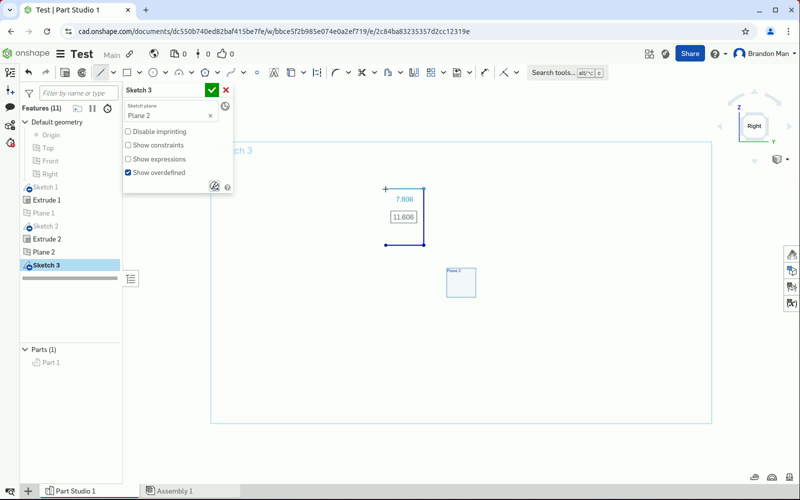
mouse_move(415, 188)
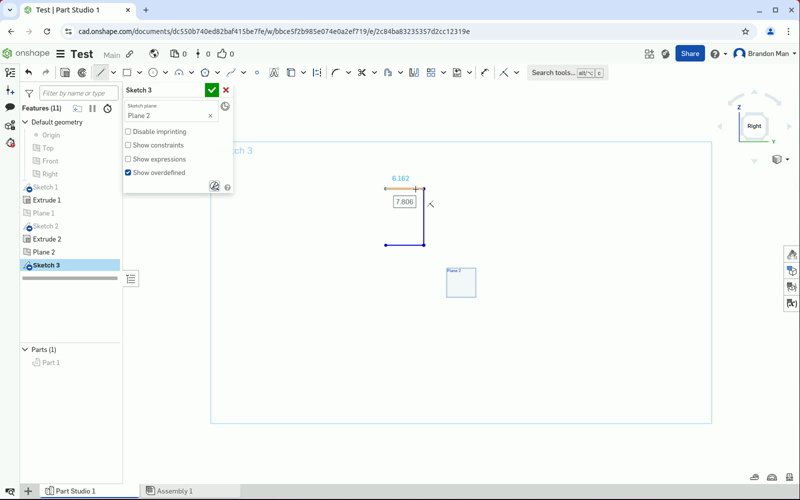
key_down(shift)
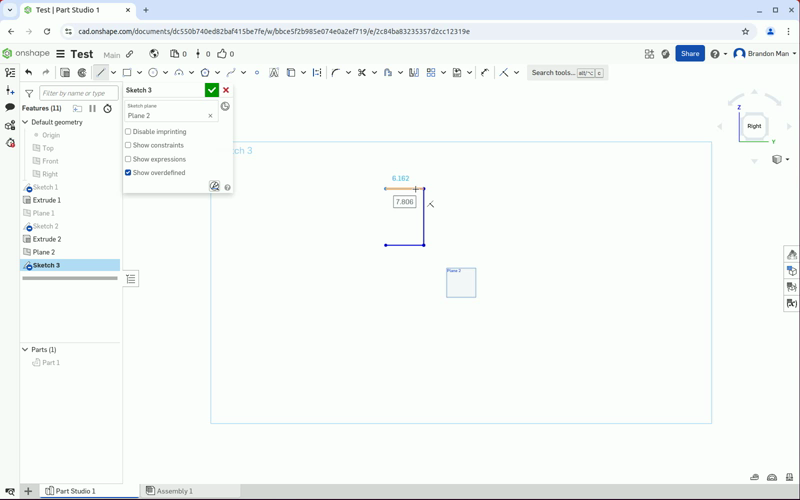
mouse_move(385, 245)
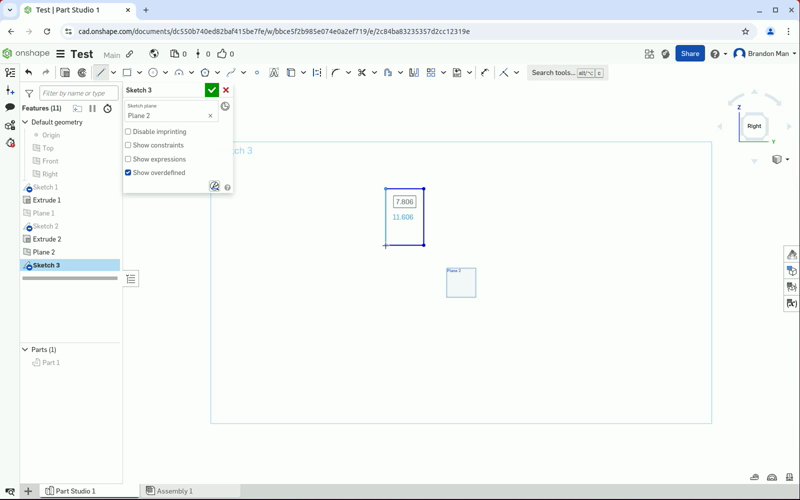
key_up(shift)
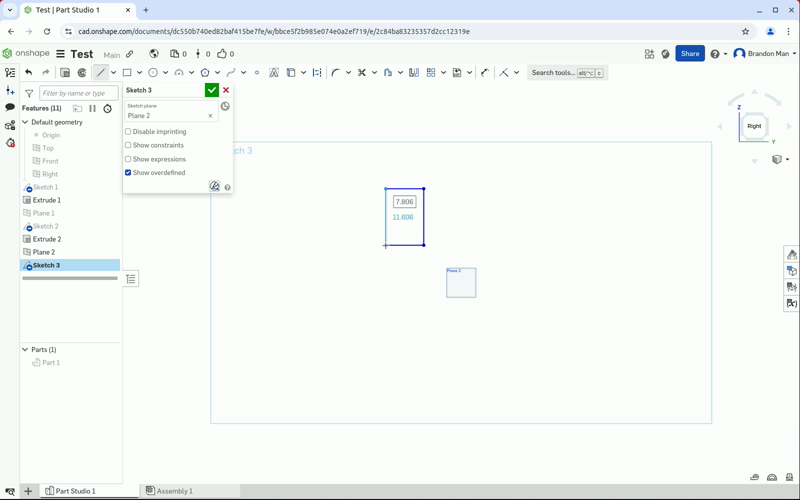
click(385, 245)
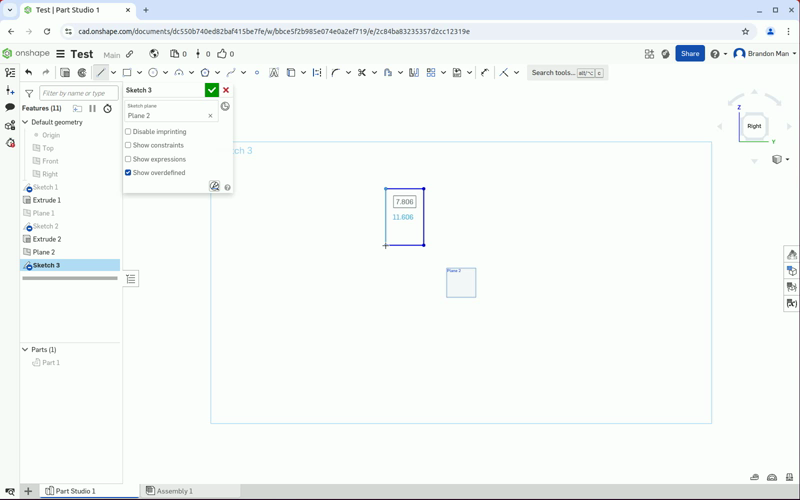
key(esc)
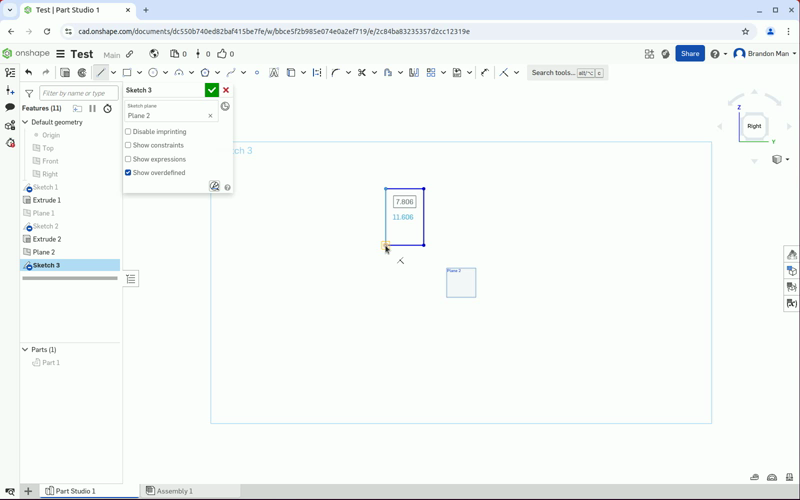
mouse_move(412, 219)
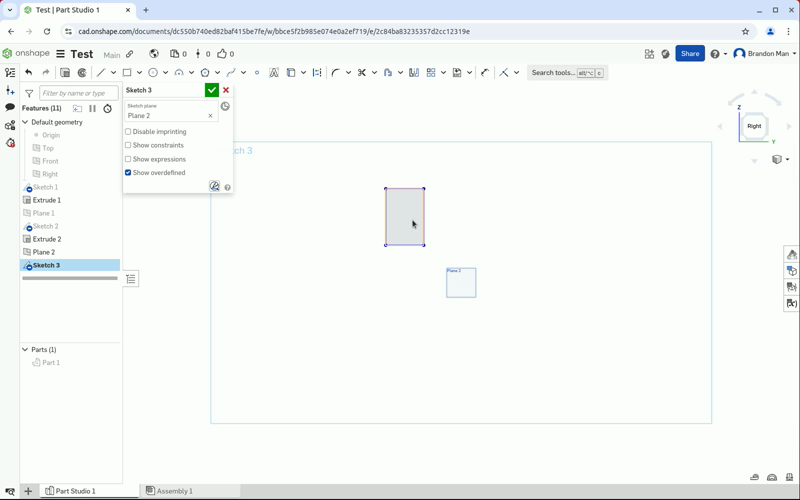
click(412, 219)
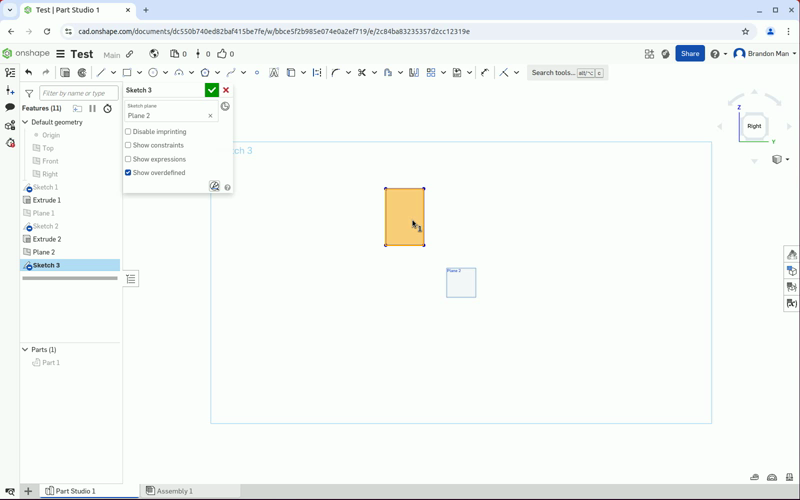
mouse_move(73, 352)
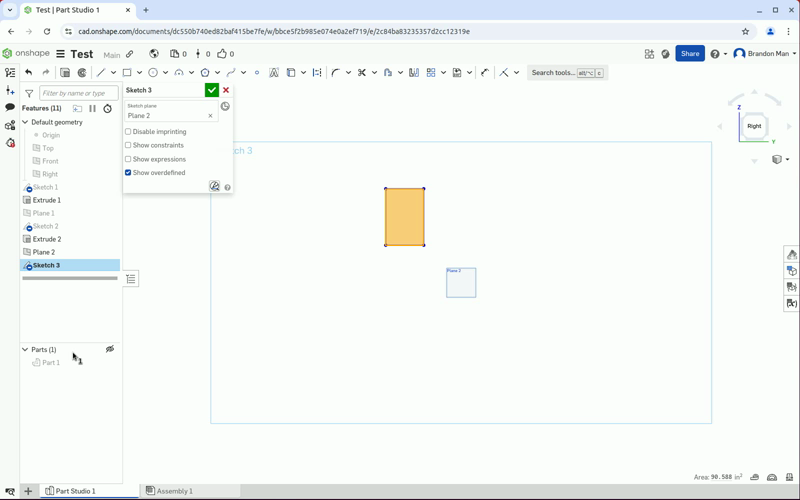
key(shift+y)
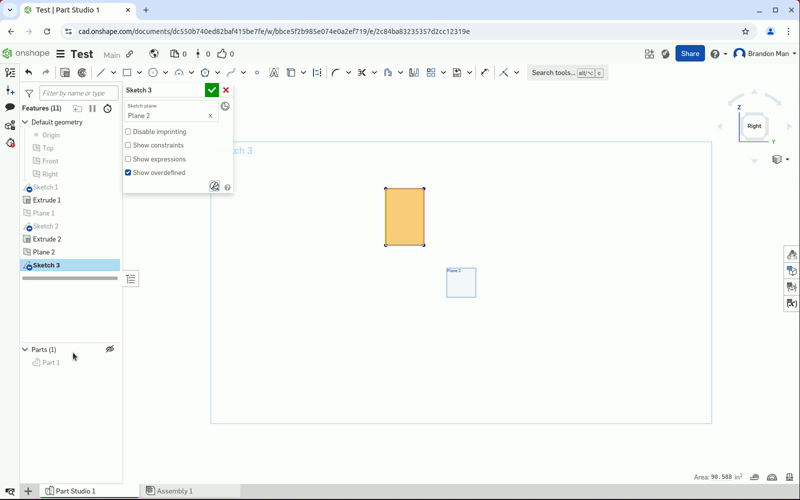
key(shift+e)
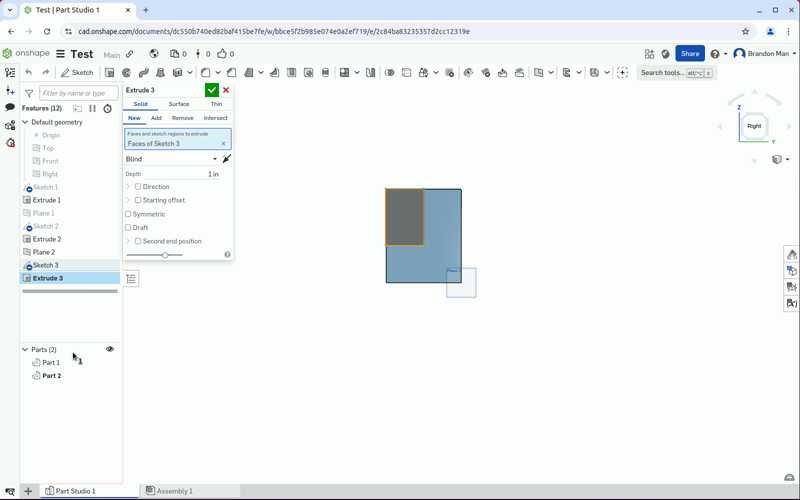
mouse_move(143, 106)
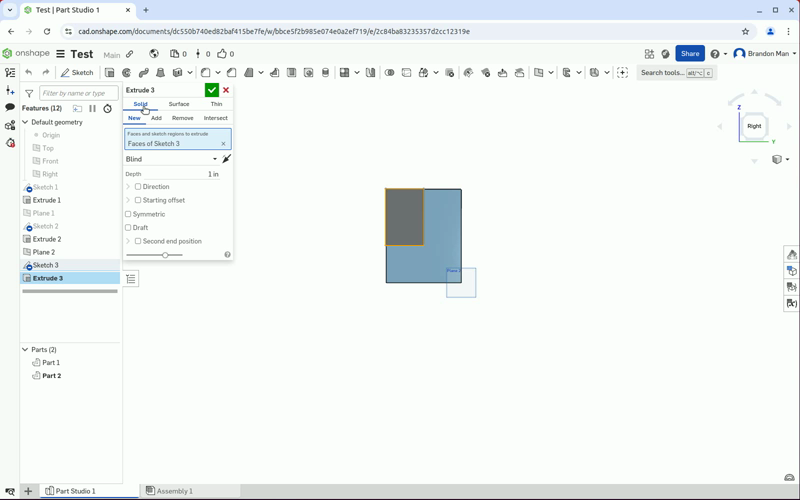
click(143, 106)
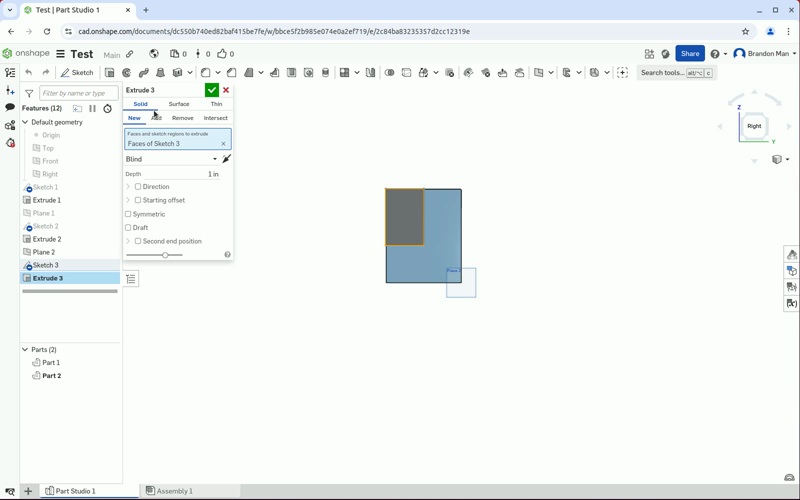
mouse_move(186, 120)
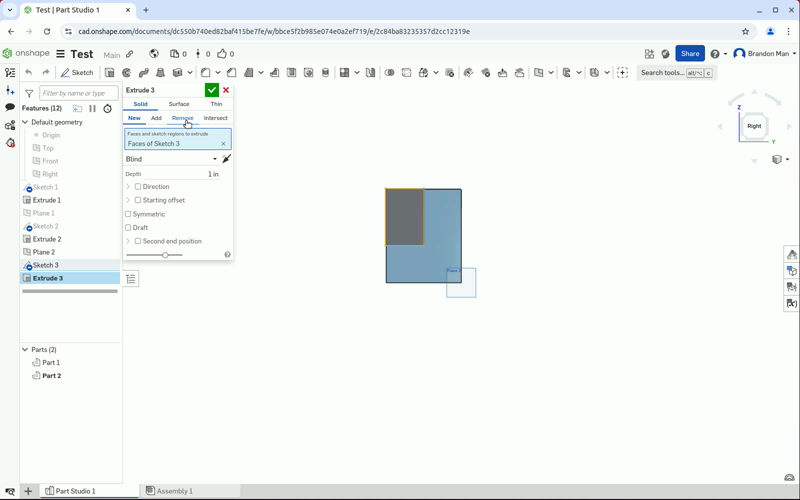
click(186, 120)
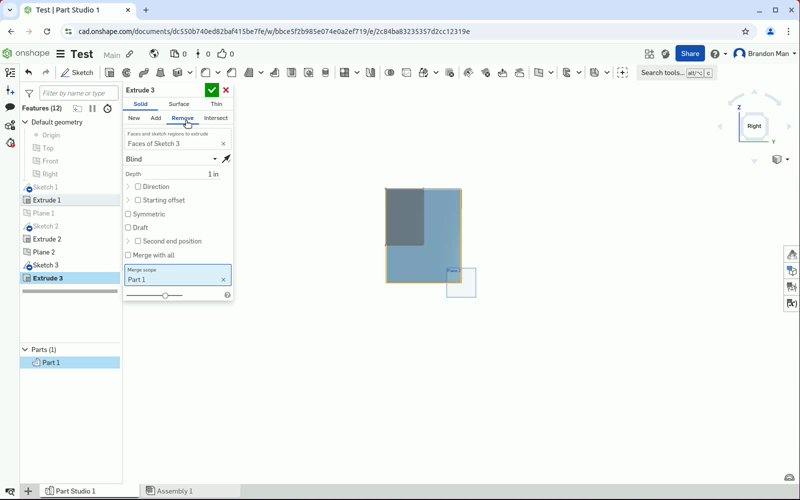
key(tab, 4)
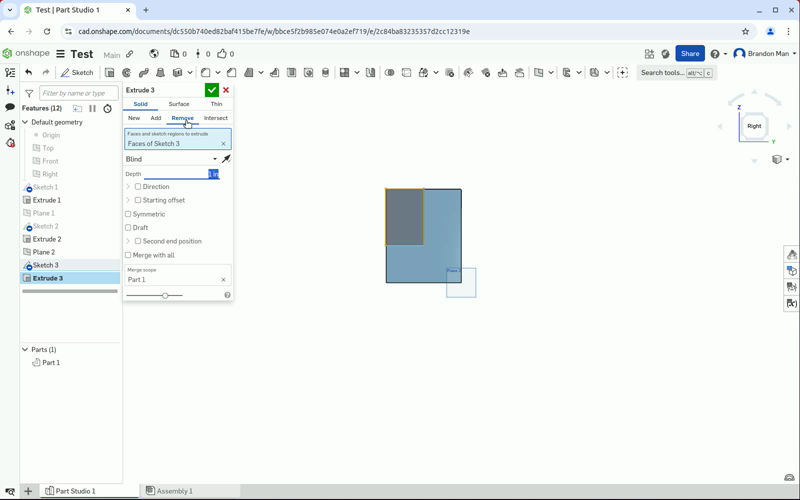
text(23.108)
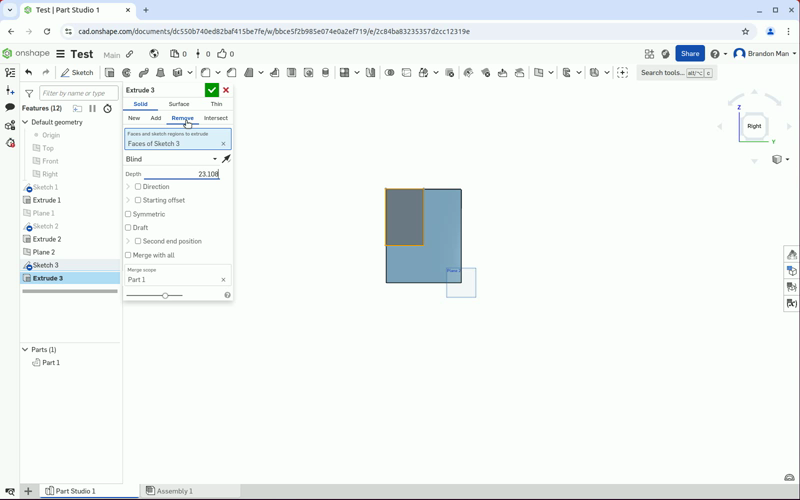
key(tab, 6)
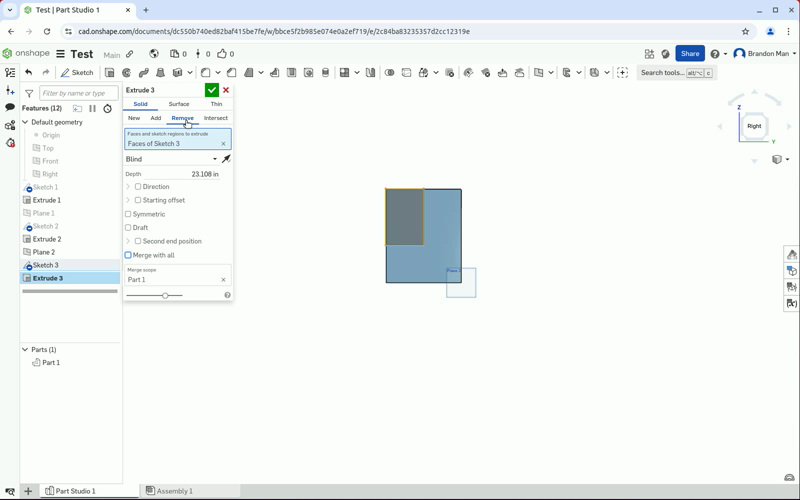
key(space)
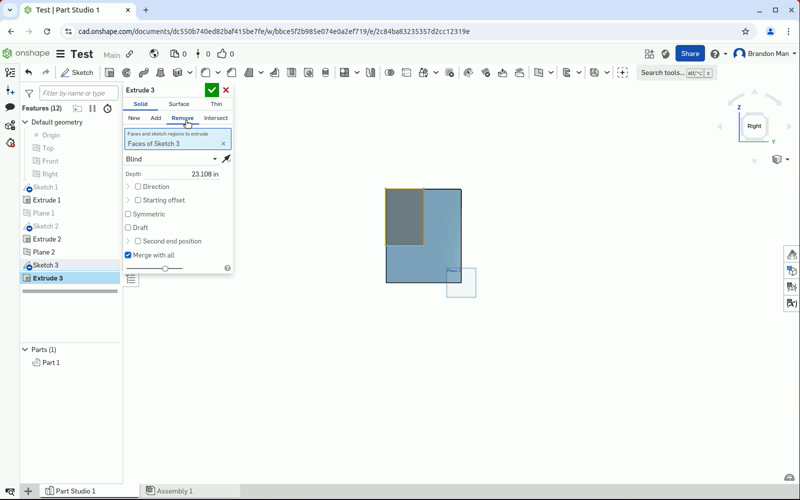
key(enter)
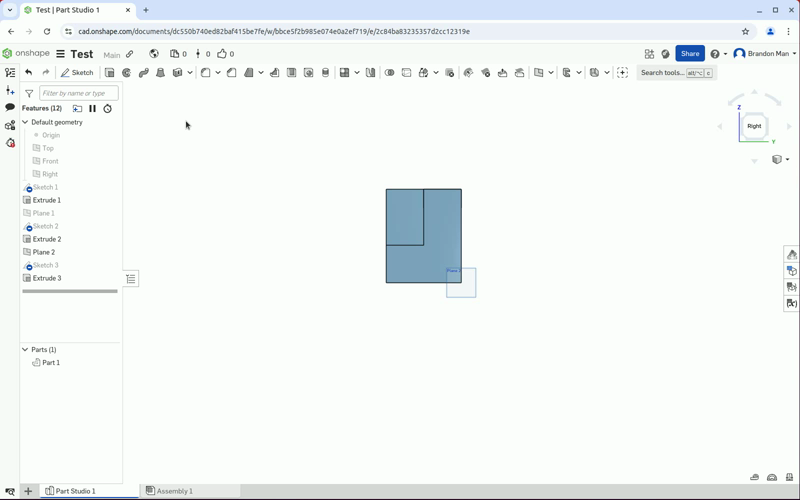
key(shift+h)
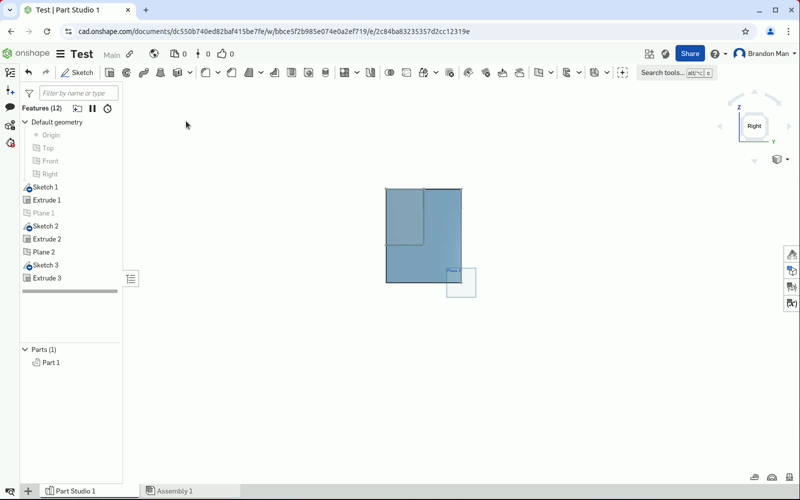
key(shift+h)
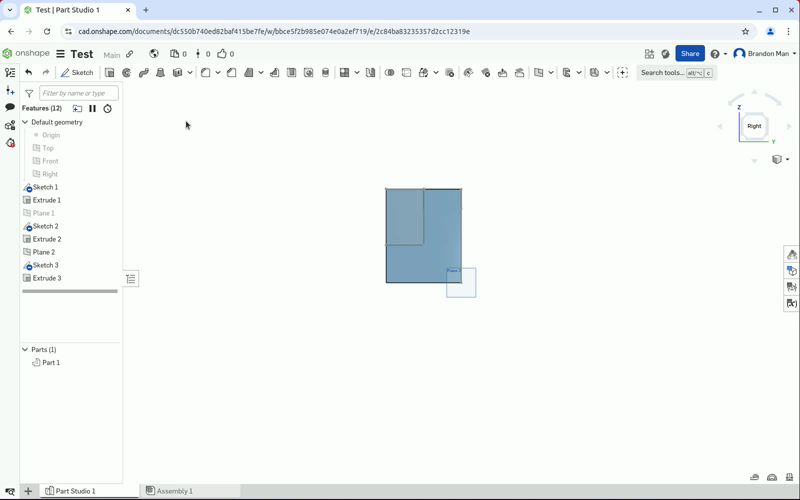
key(shift+7)
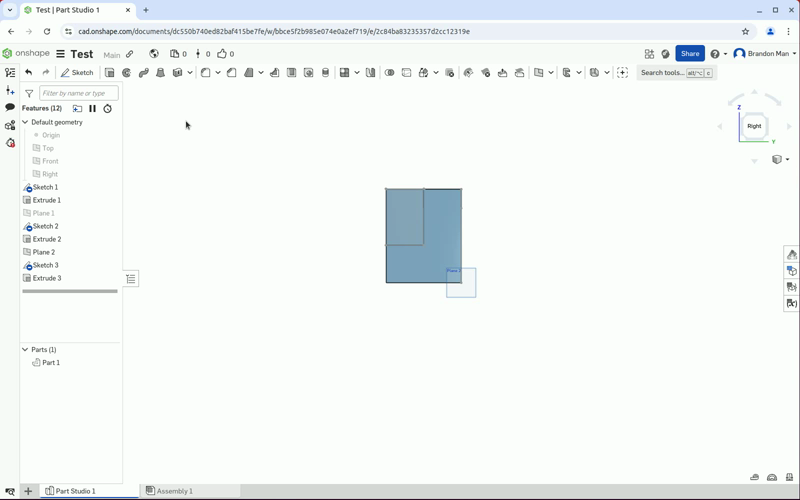
key(right, 2)
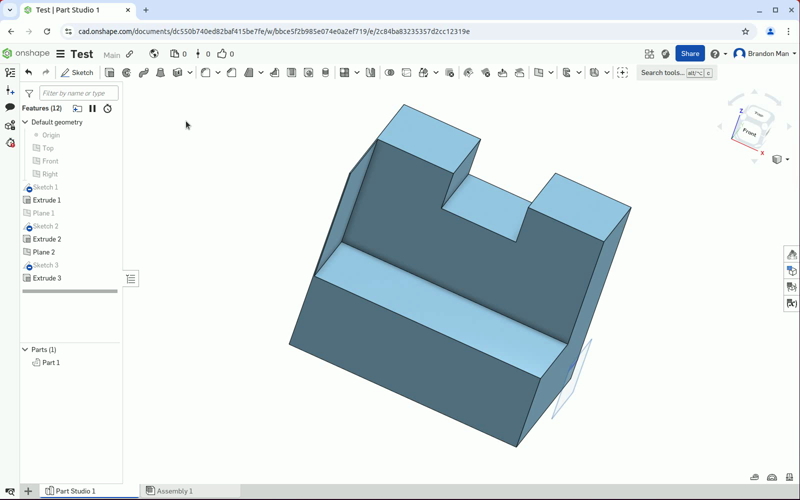
key(down, 2)
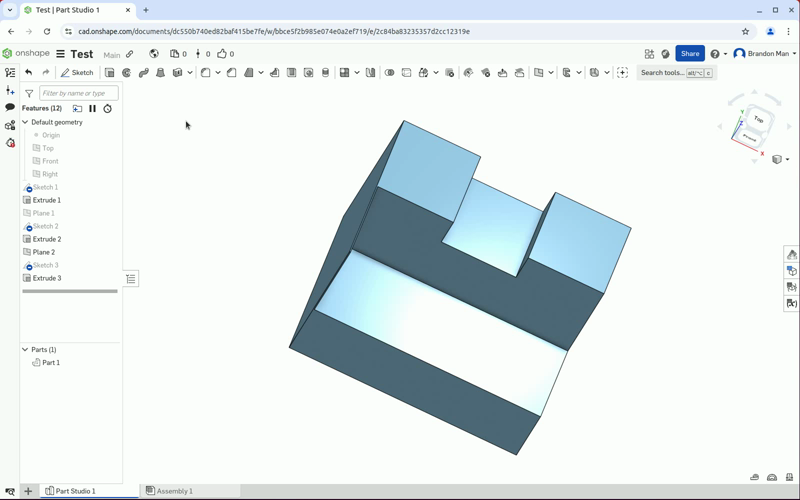
key(up, 2)
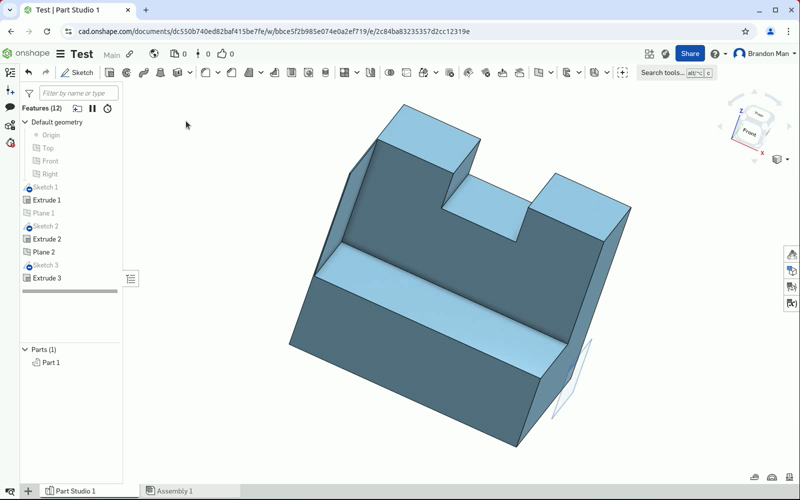
key(left, 2)
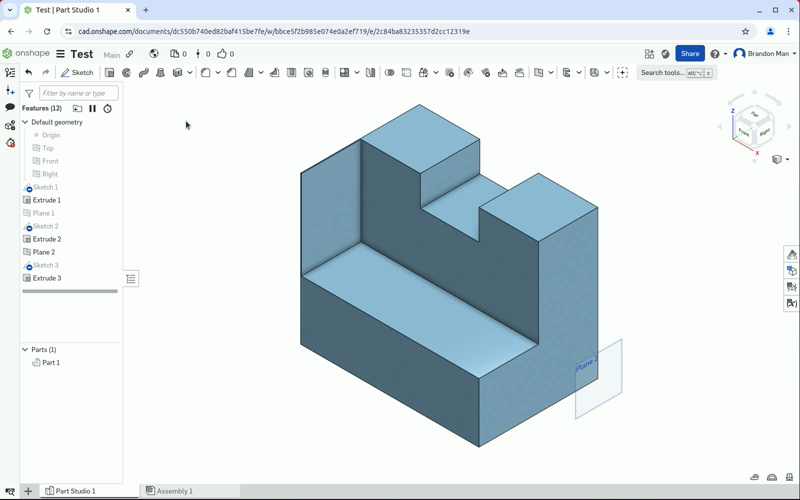
mouse_move(73, 189)
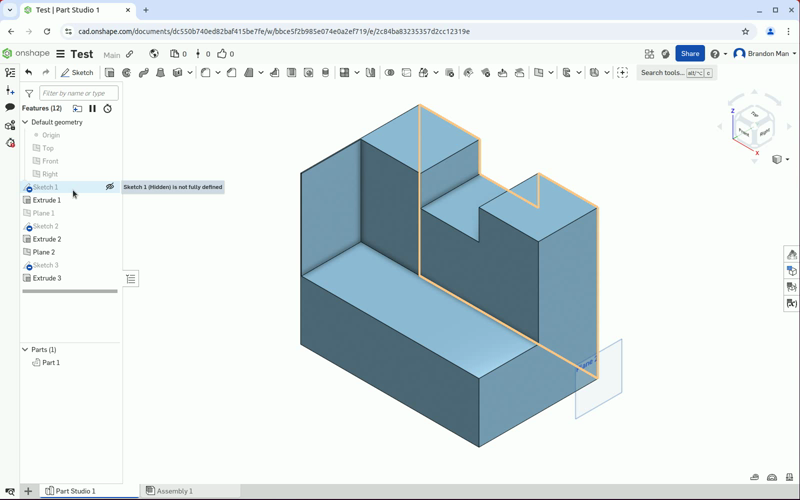
click(73, 189)